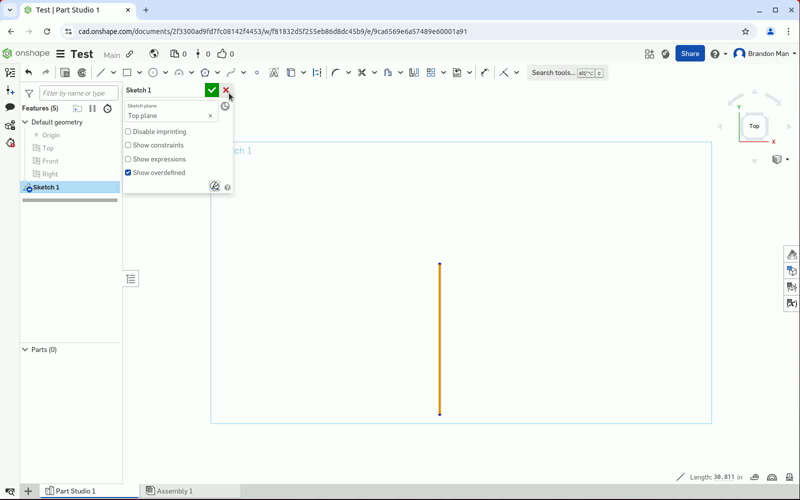
key(shift+h)
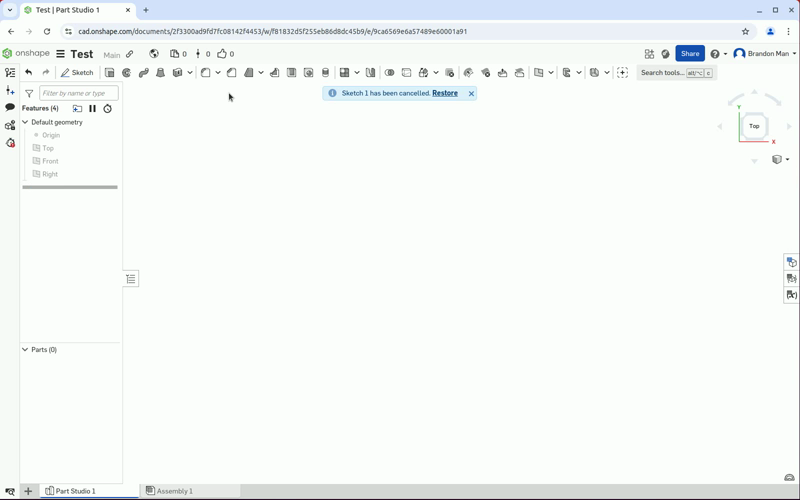
mouse_move(73, 352)
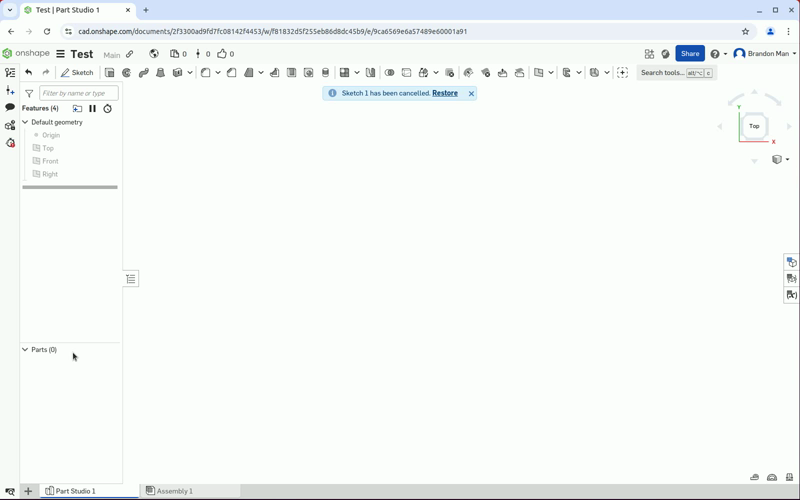
key(y)
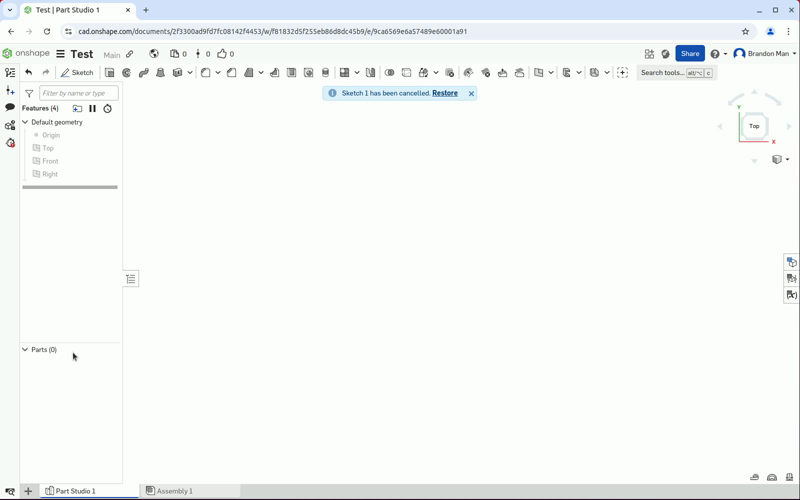
key(shift+p)
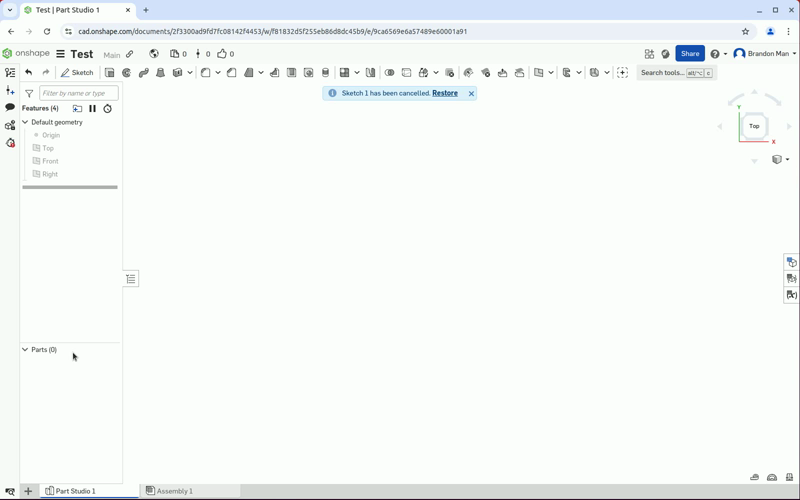
key(space)
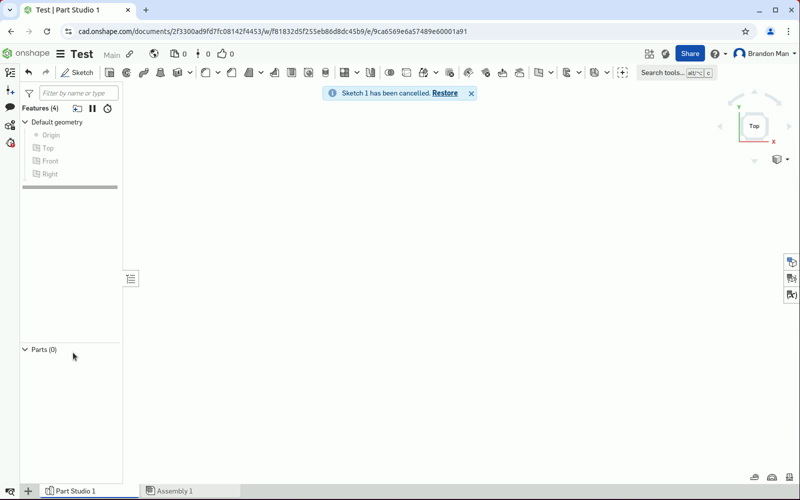
key_down(shift)
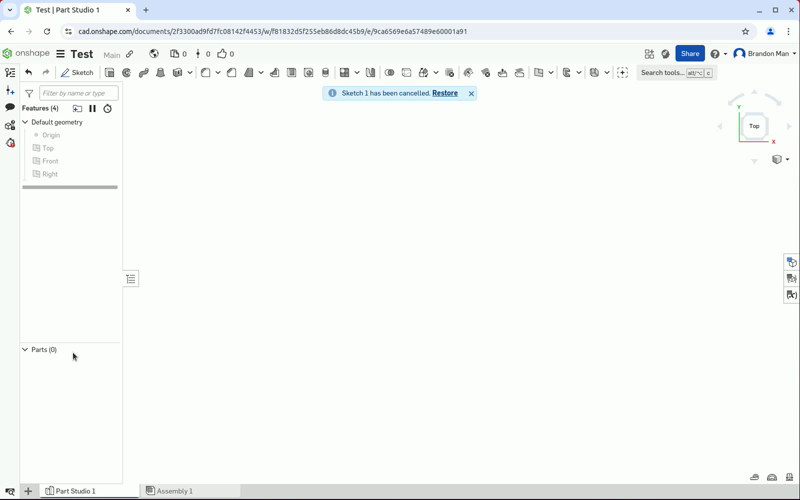
key(up)
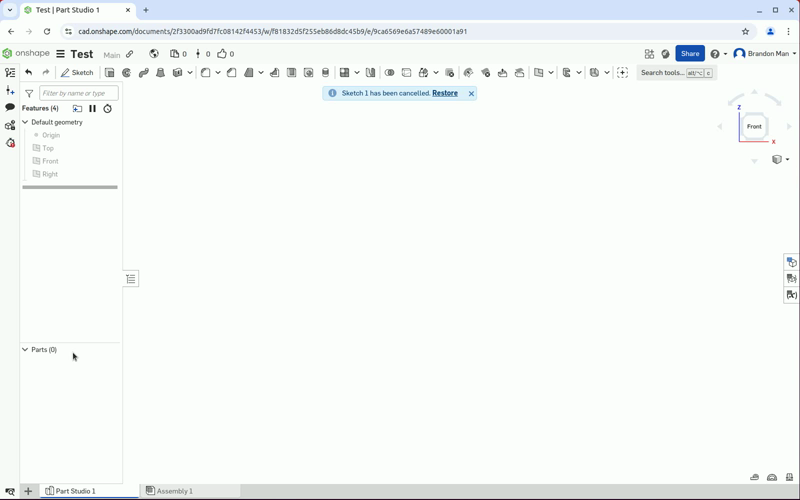
key_up(shift)
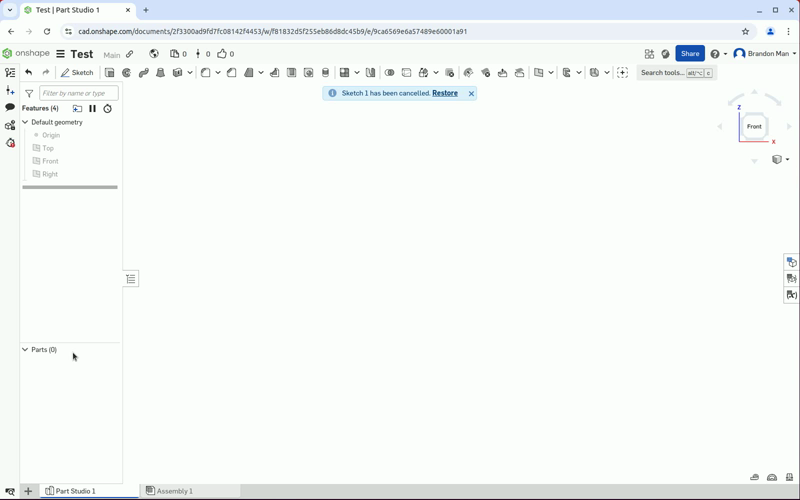
mouse_move(73, 352)
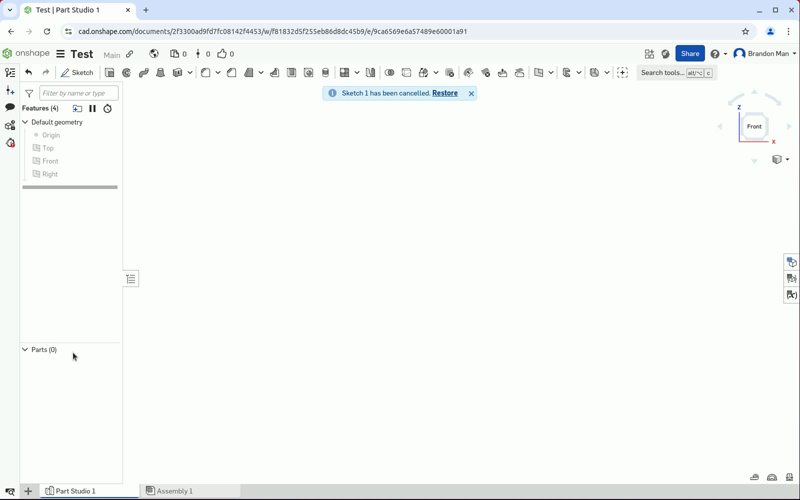
key(shift+y)
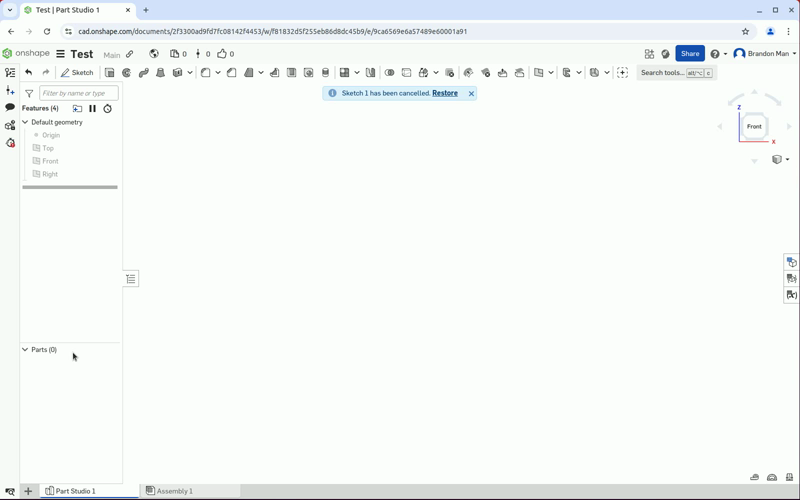
key(shift+s)
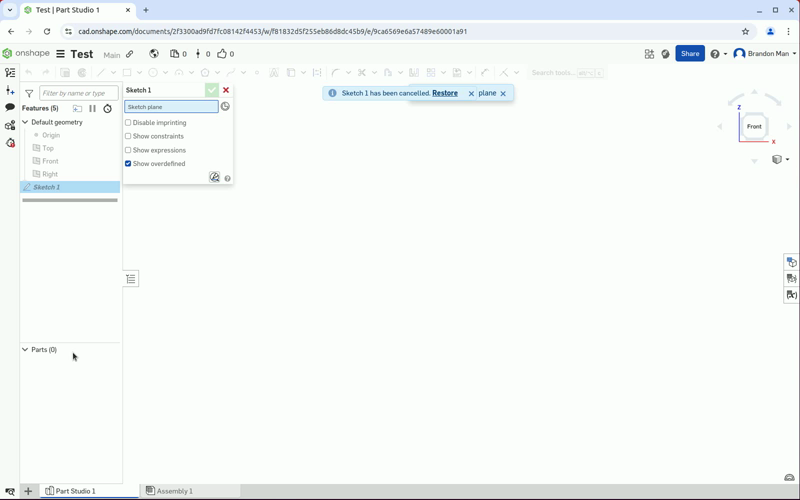
mouse_move(73, 163)
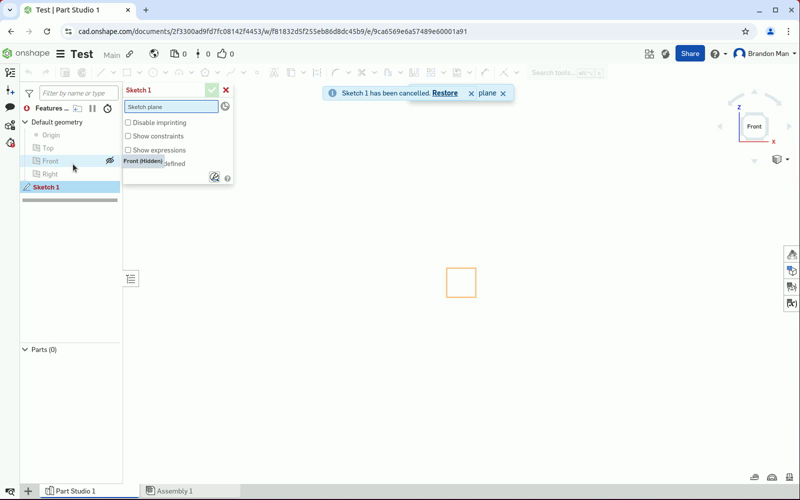
click(73, 163)
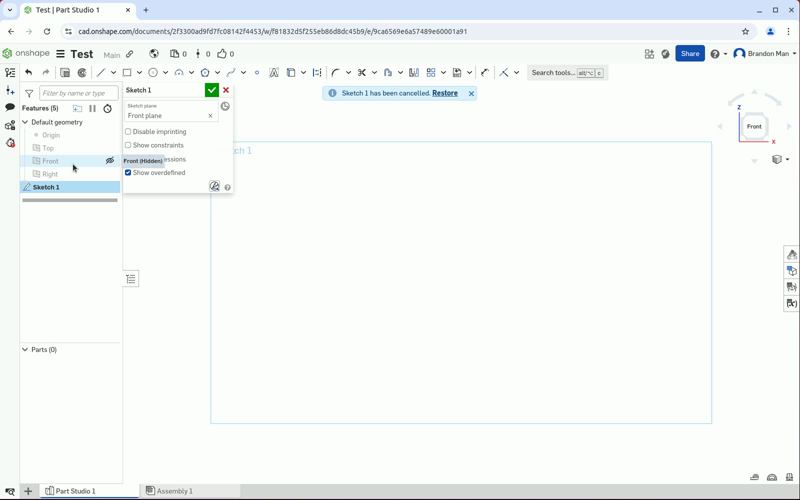
mouse_move(73, 352)
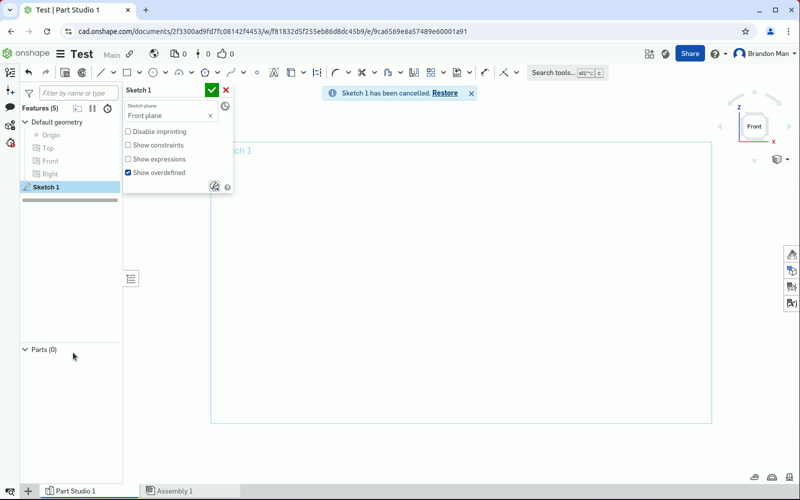
key(y)
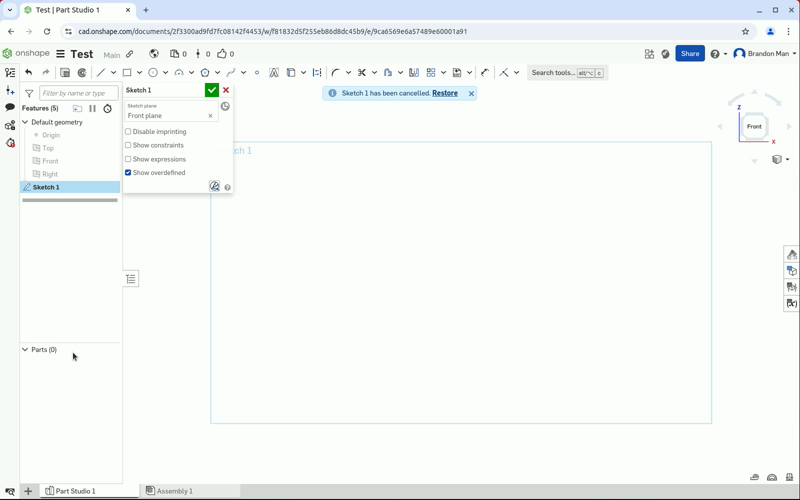
key(c)
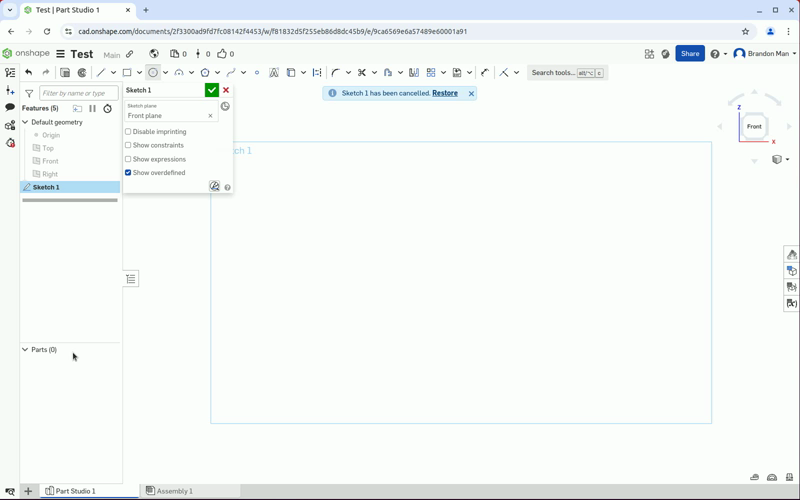
key_down(shift)
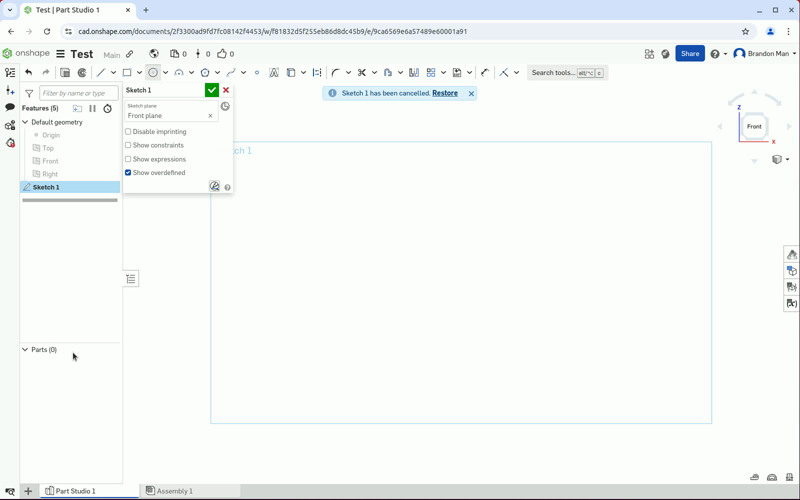
mouse_move(461, 282)
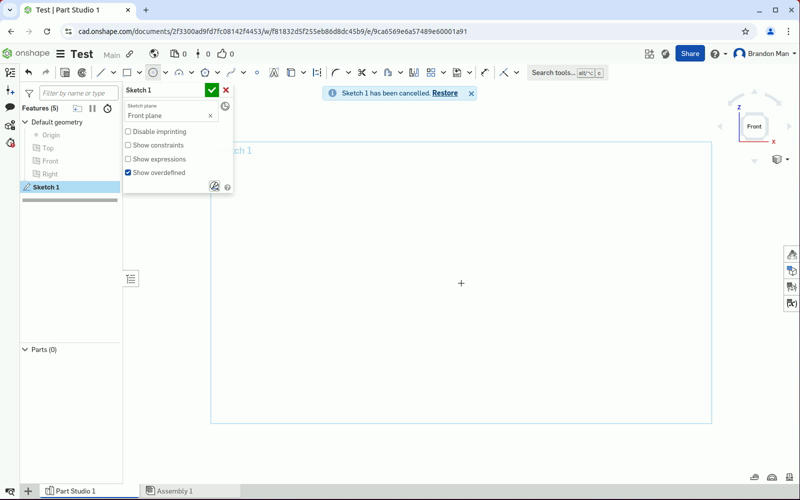
click(461, 282)
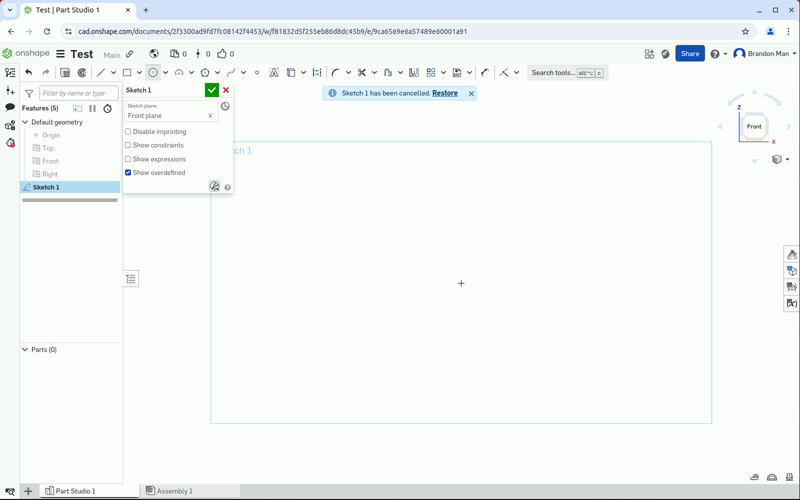
key_up(shift)
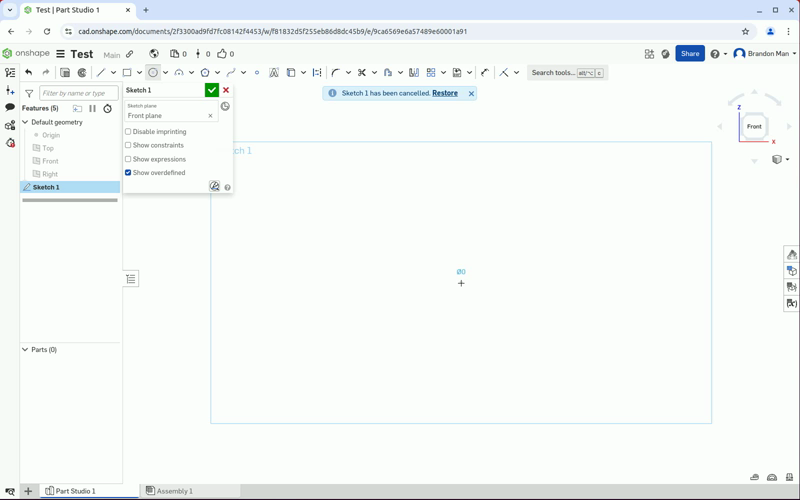
mouse_move(468, 282)
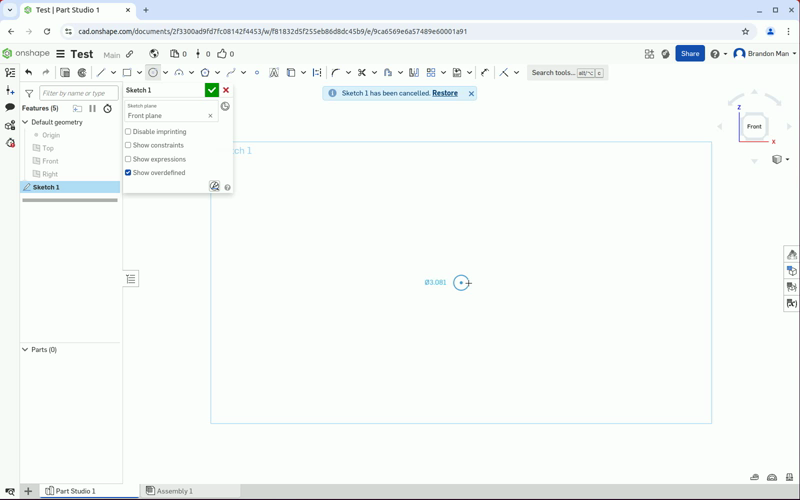
click(468, 282)
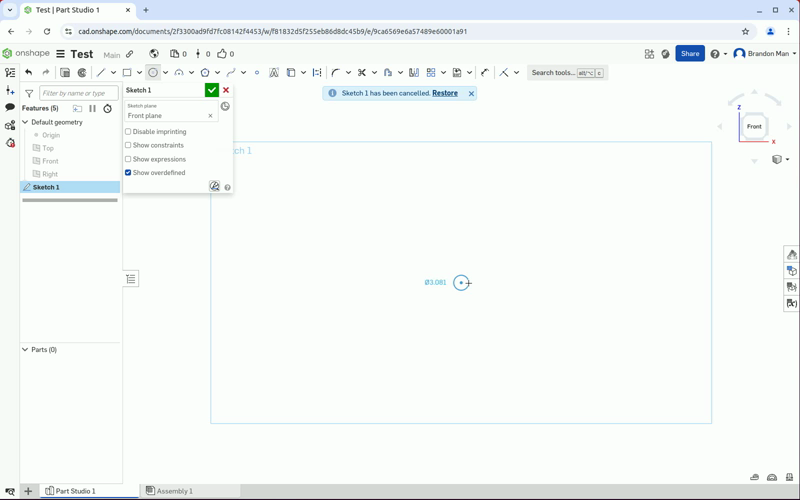
key(esc)
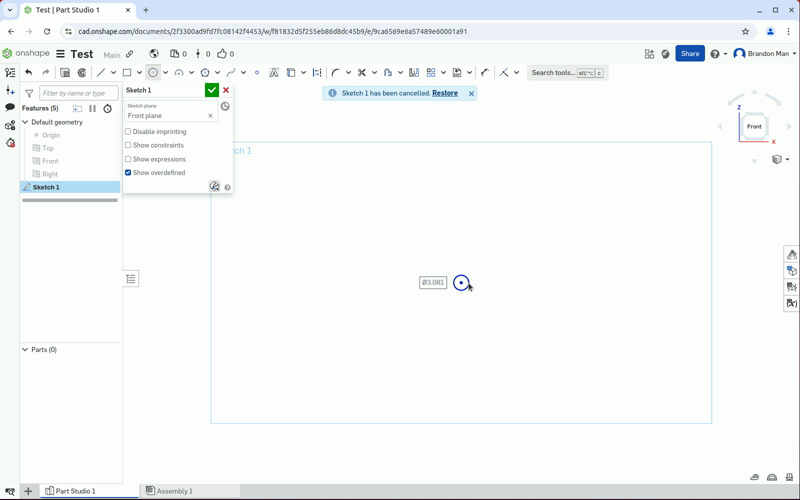
mouse_move(463, 285)
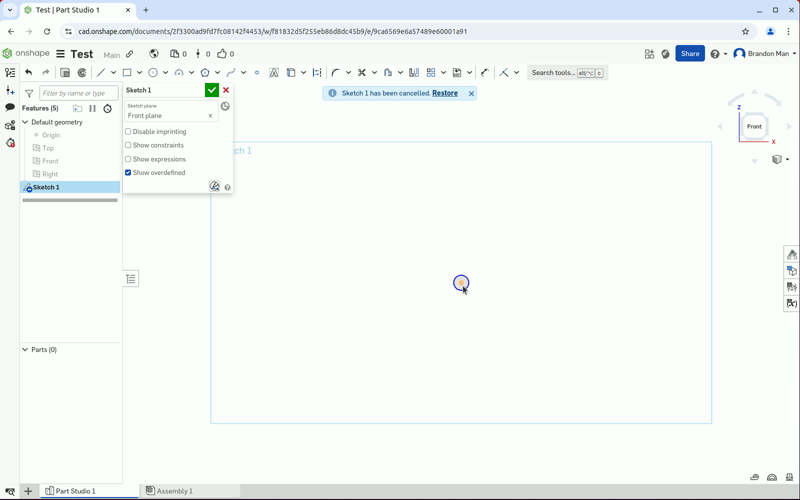
scroll(6)
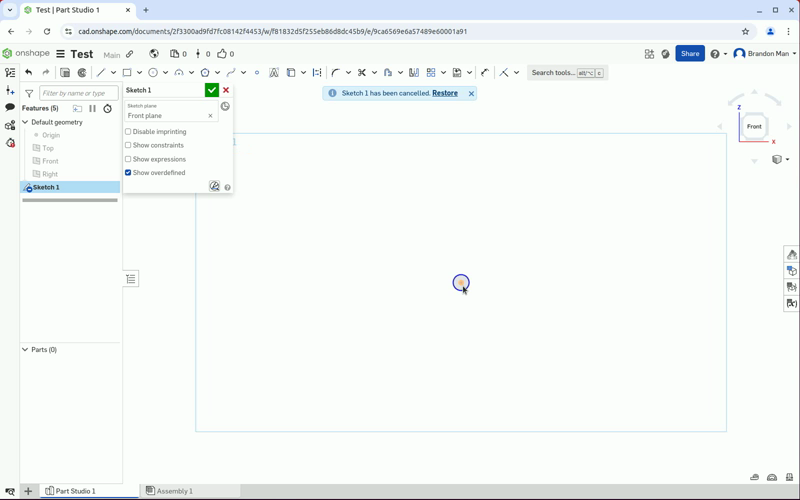
scroll(6)
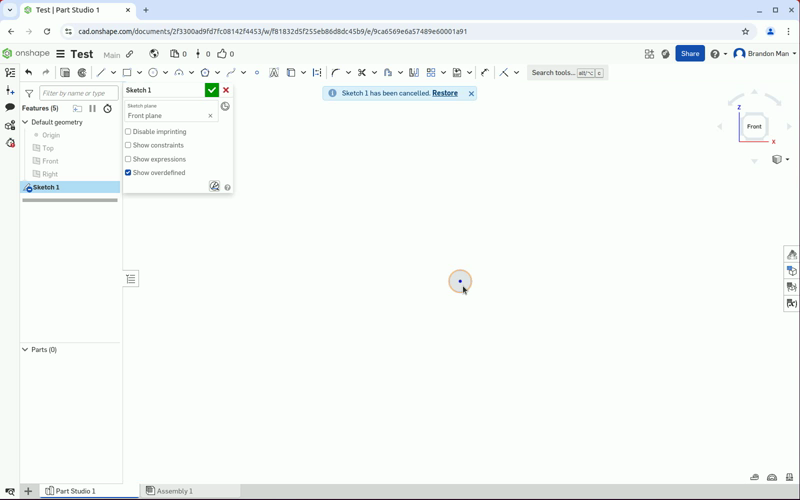
scroll(6)
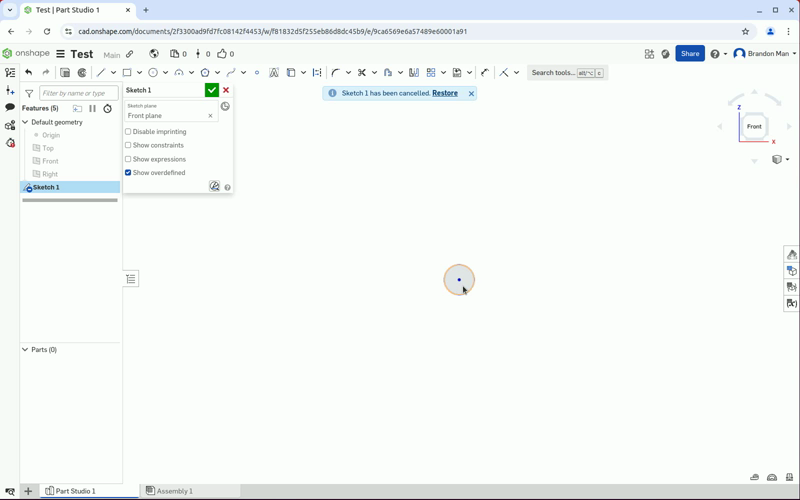
scroll(6)
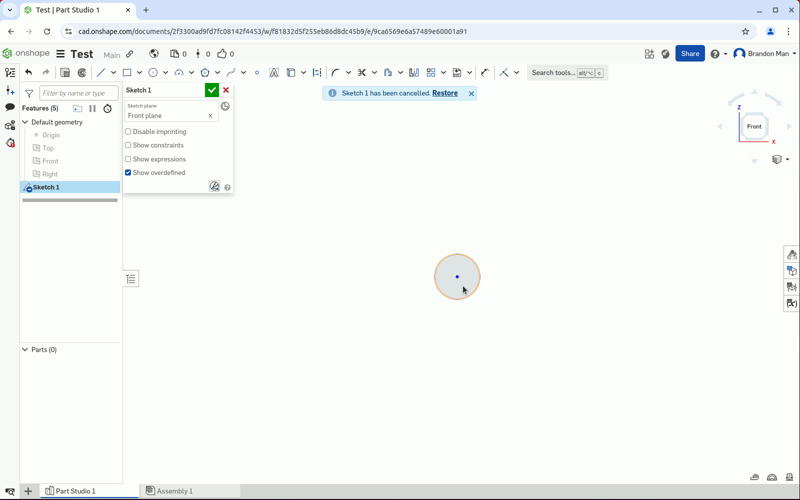
scroll(6)
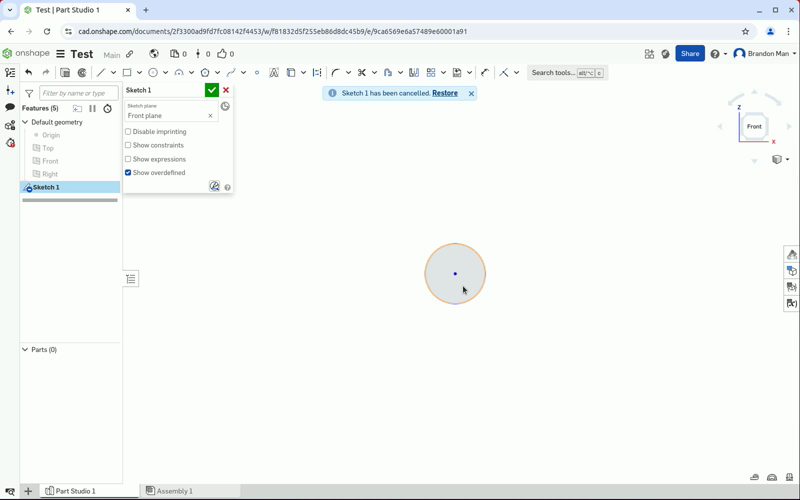
scroll(6)
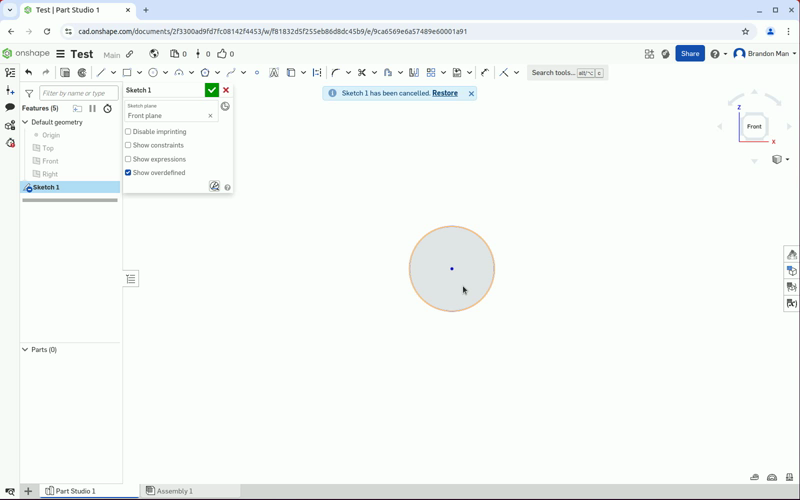
scroll(6)
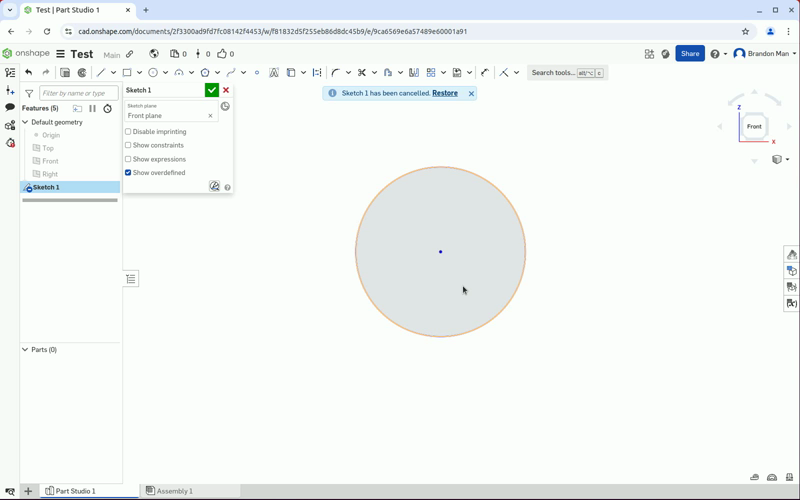
click(463, 285)
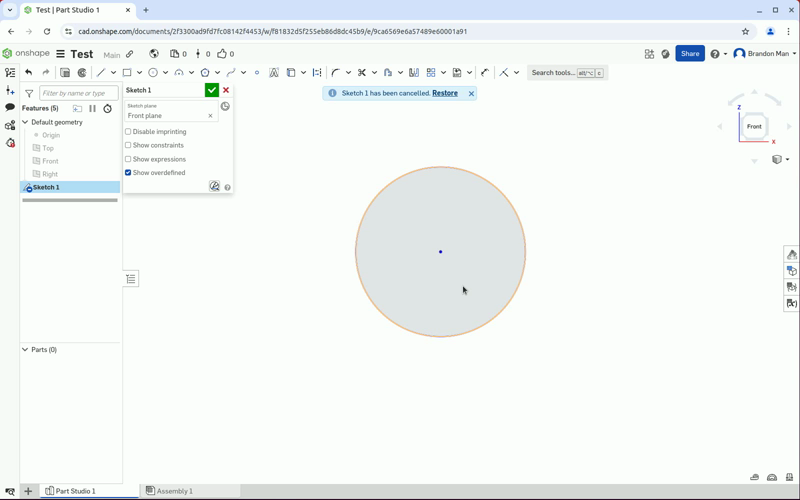
scroll(-6)
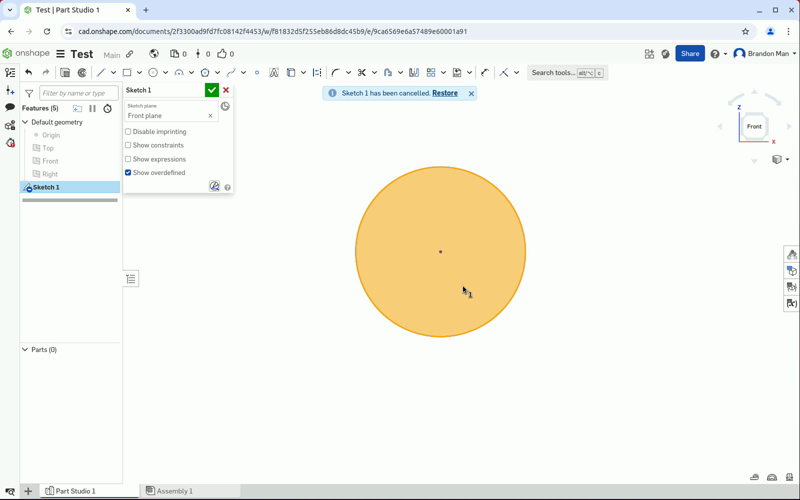
scroll(-6)
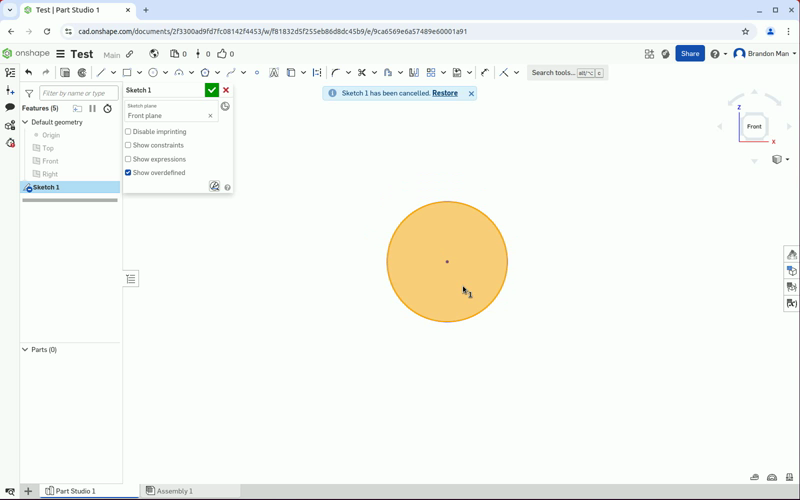
scroll(-6)
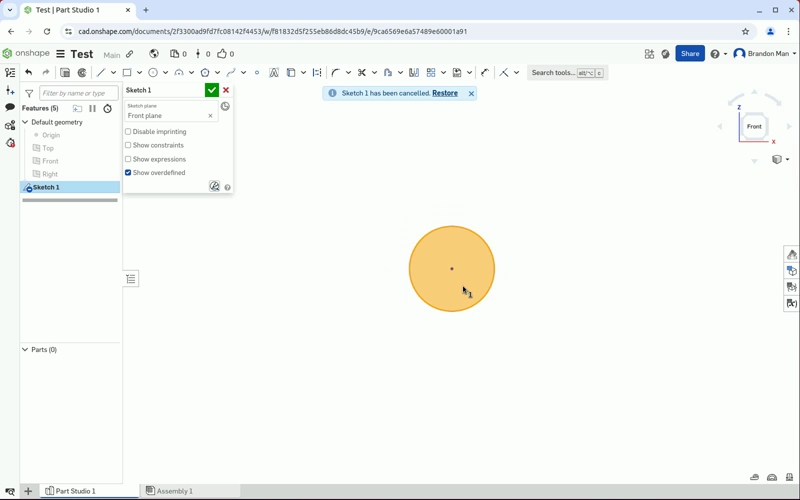
scroll(-6)
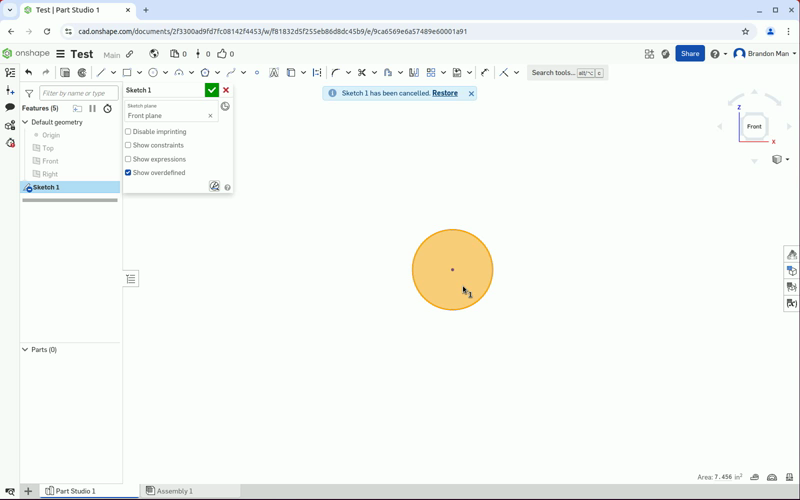
scroll(-6)
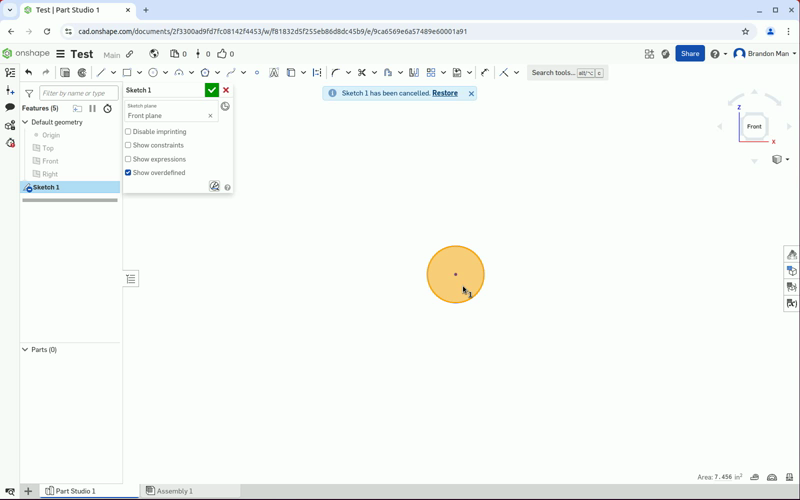
scroll(-6)
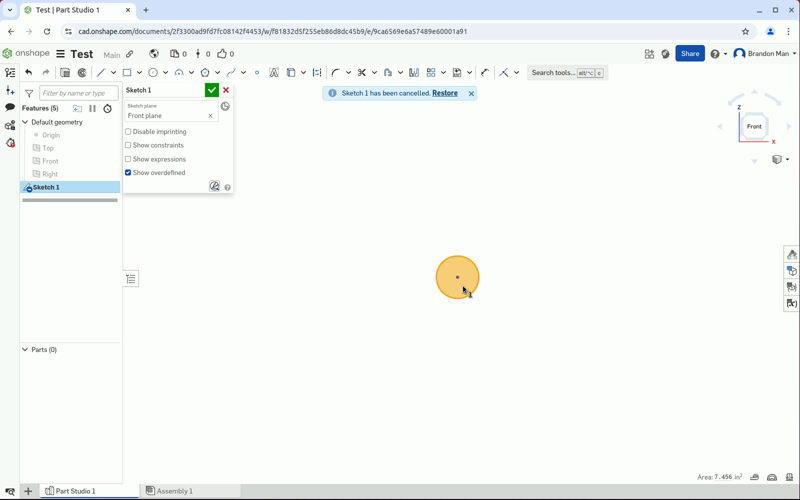
scroll(-6)
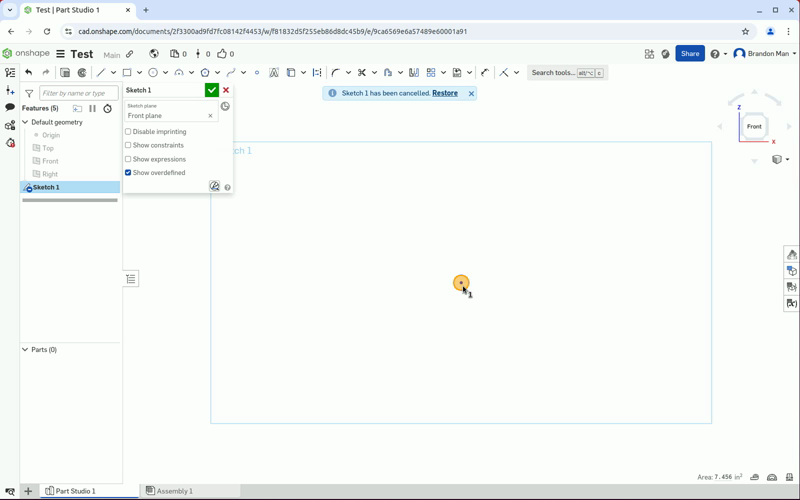
mouse_move(73, 352)
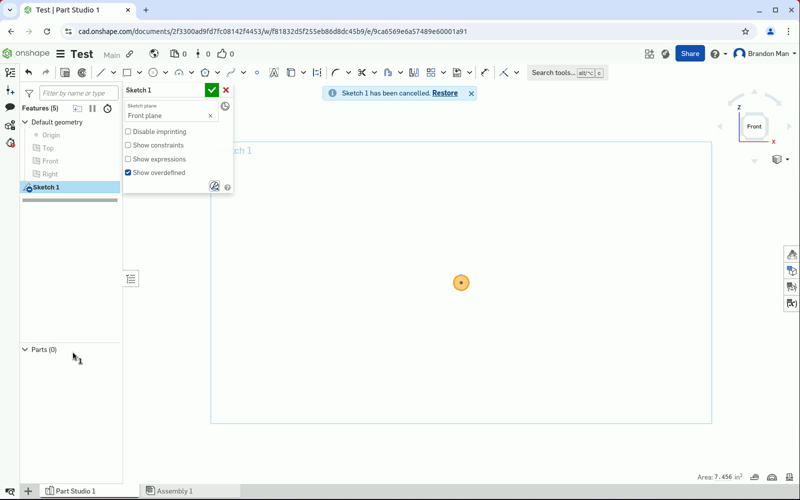
key(shift+y)
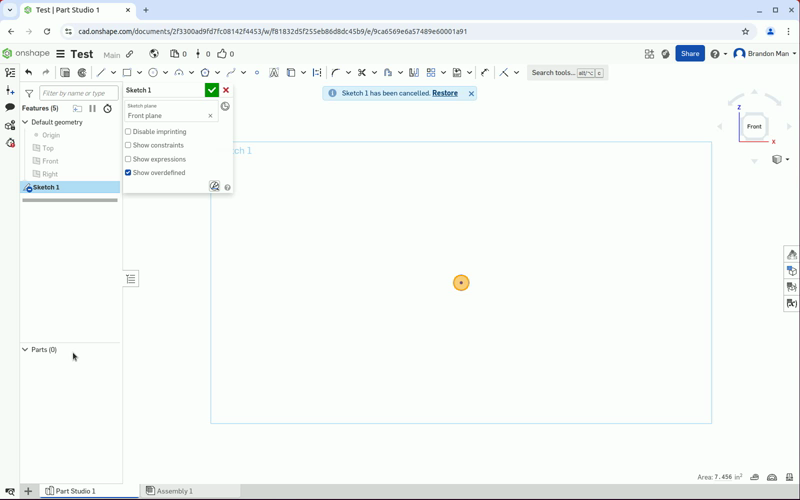
key(shift+e)
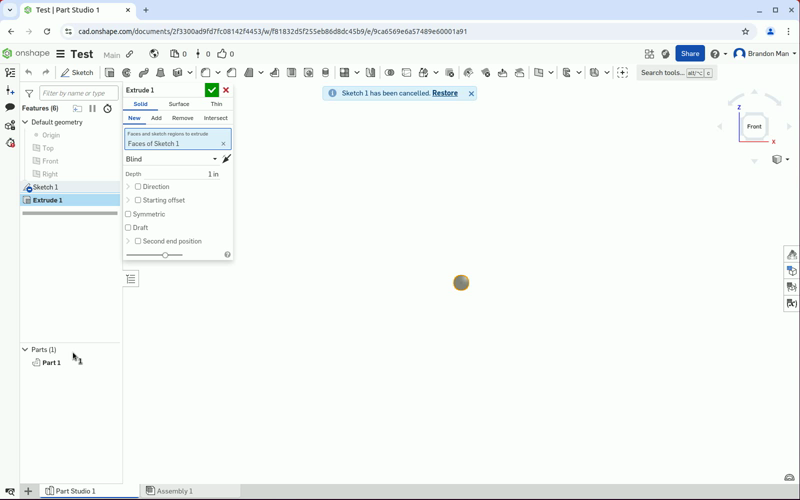
mouse_move(143, 106)
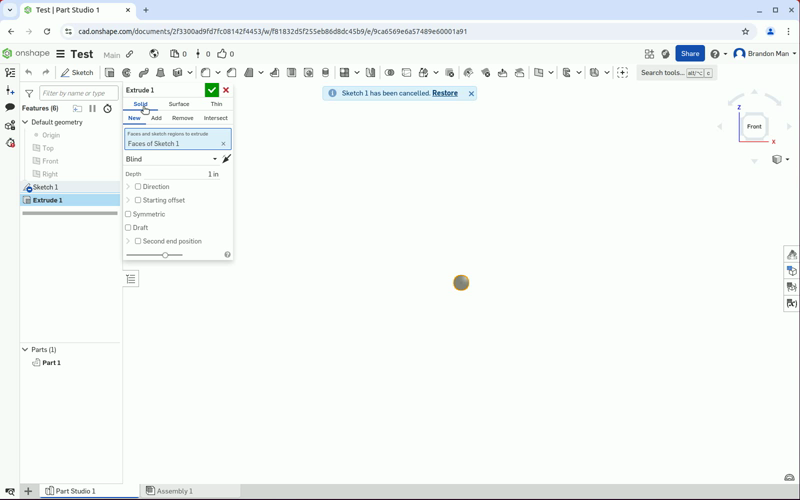
click(143, 106)
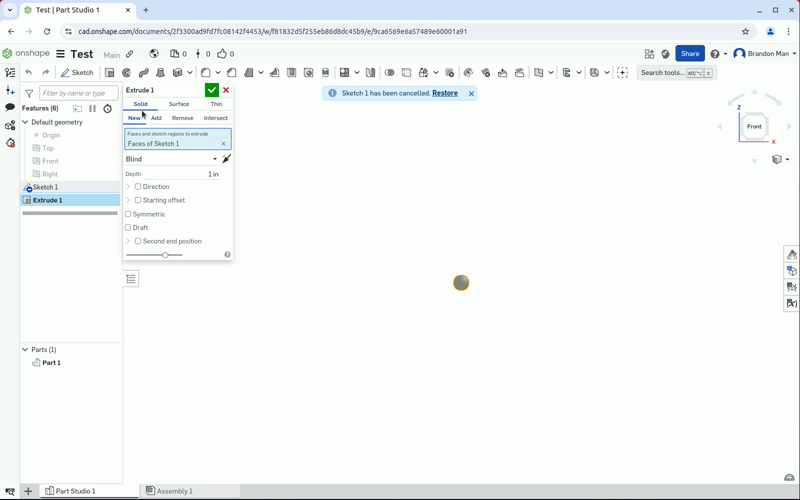
mouse_move(137, 120)
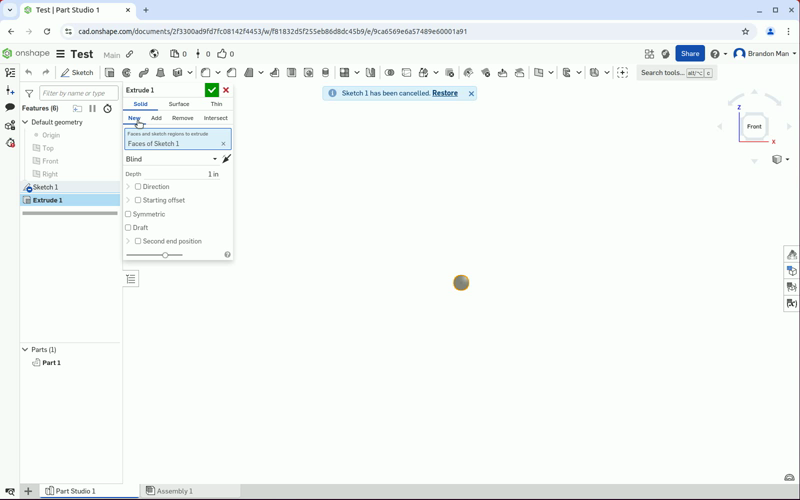
click(137, 120)
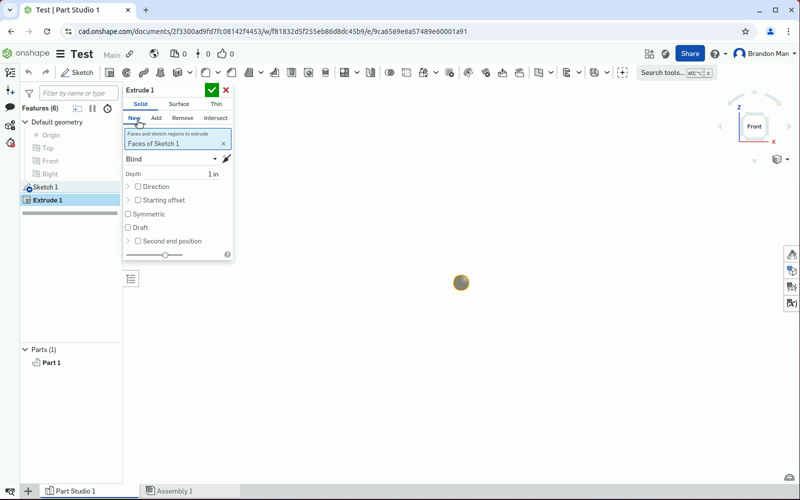
key(tab, 4)
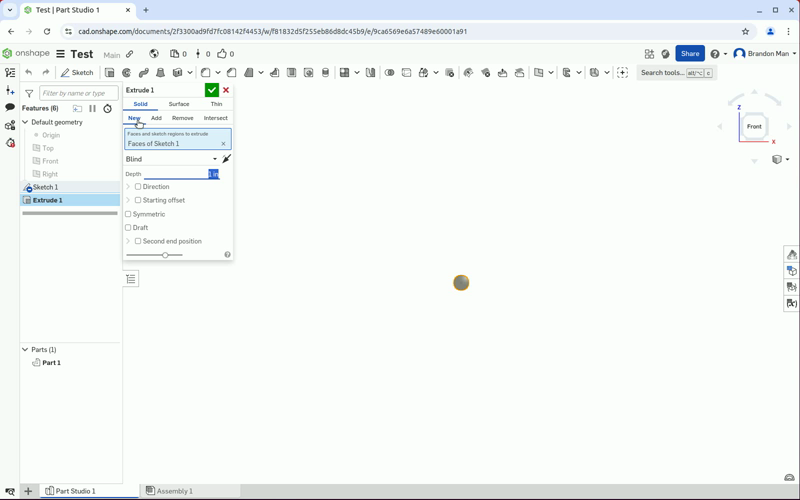
text(46.216)
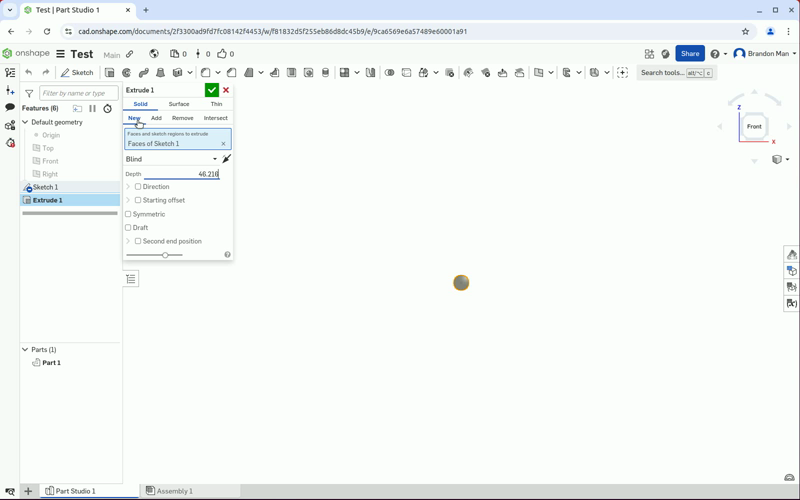
key(tab, 3)
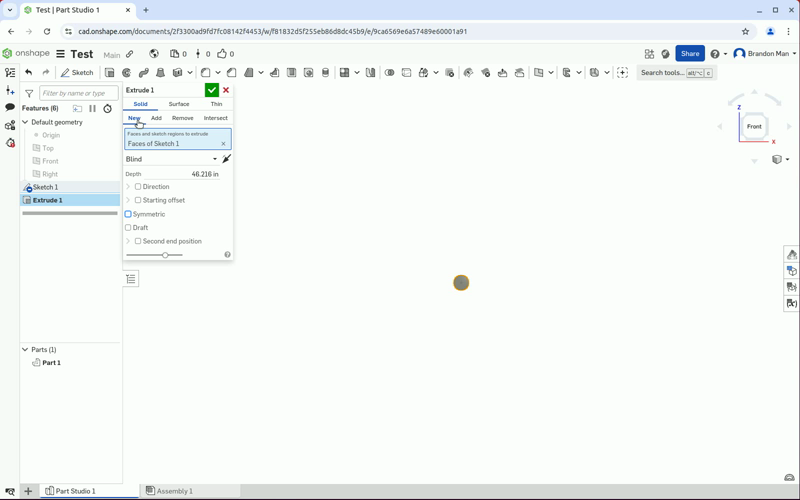
key(space)
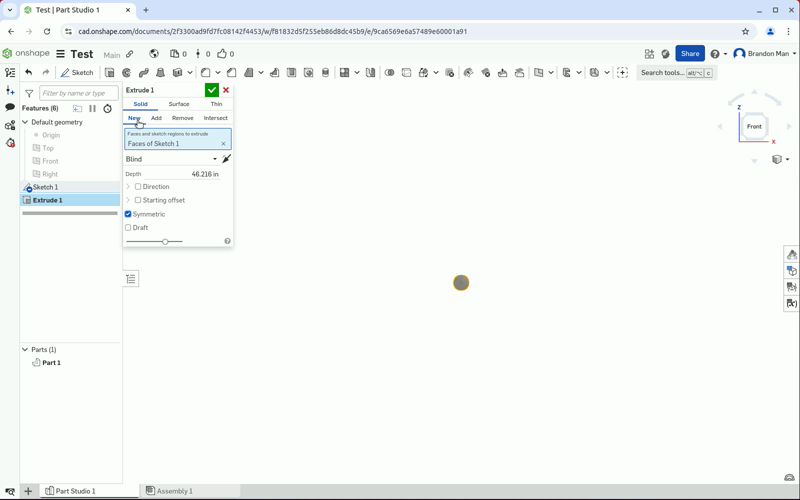
key(enter)
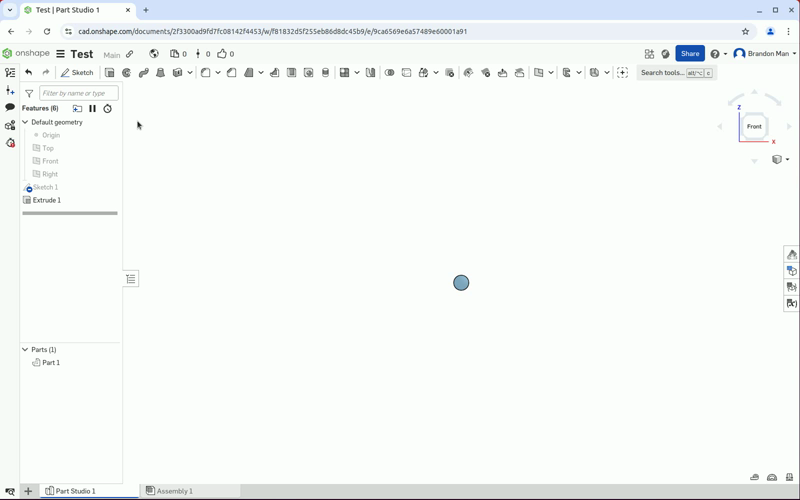
key(shift+h)
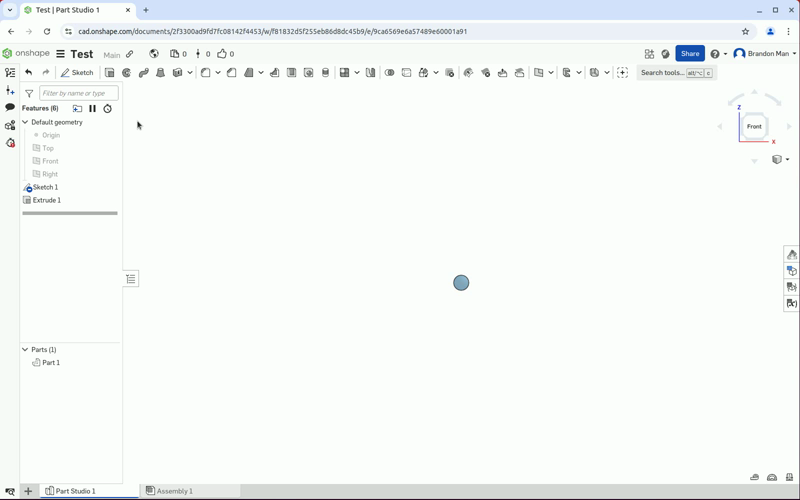
key(shift+h)
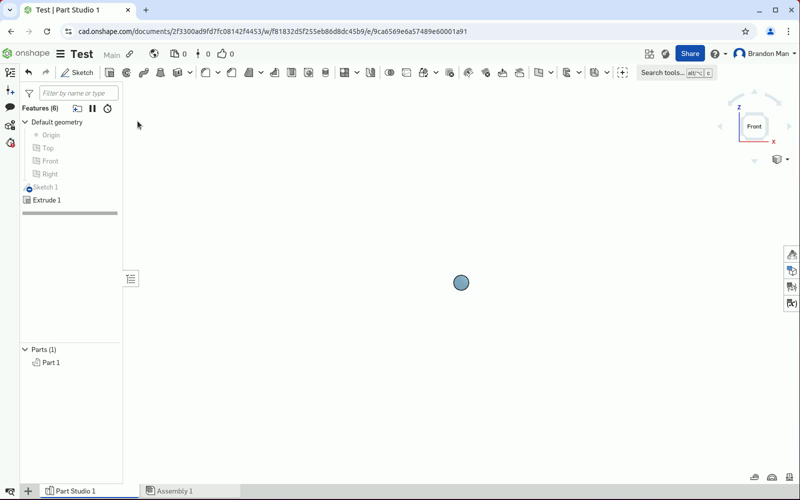
mouse_move(73, 189)
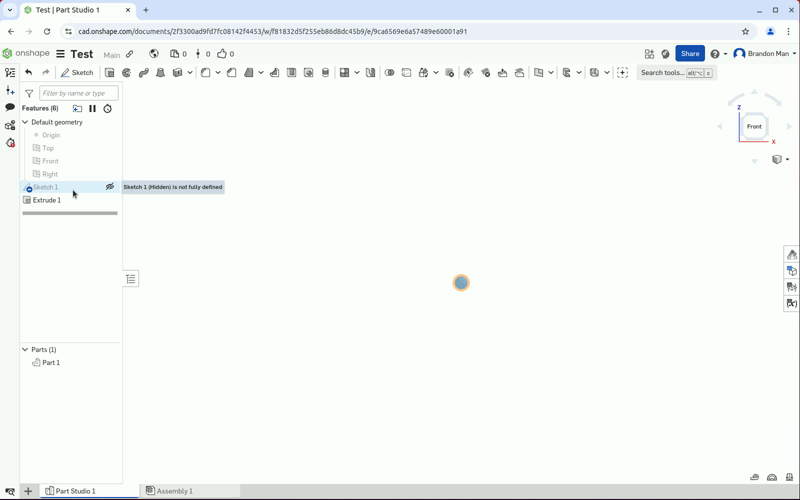
click(73, 189)
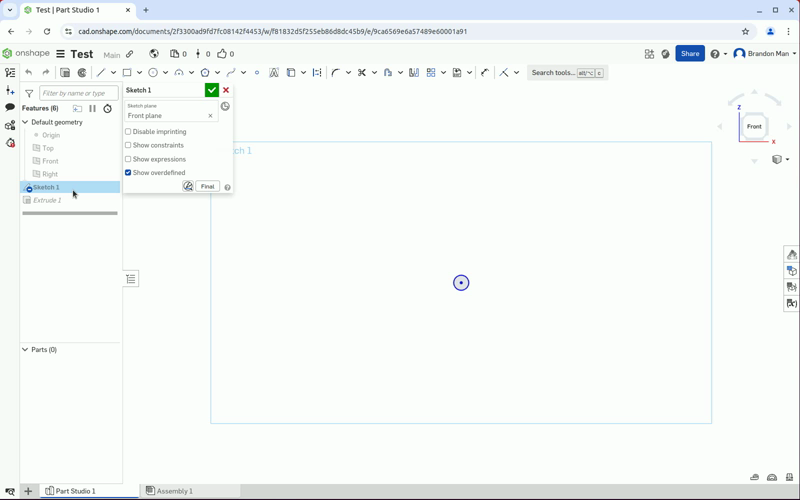
mouse_move(229, 92)
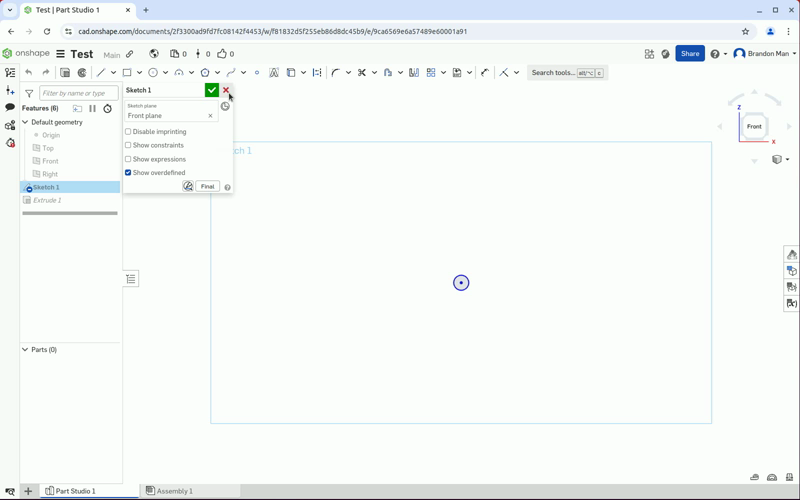
click(229, 92)
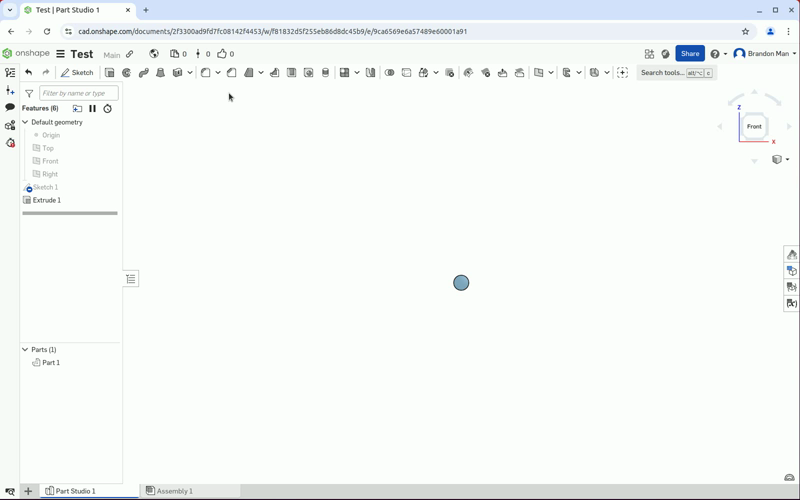
mouse_move(73, 352)
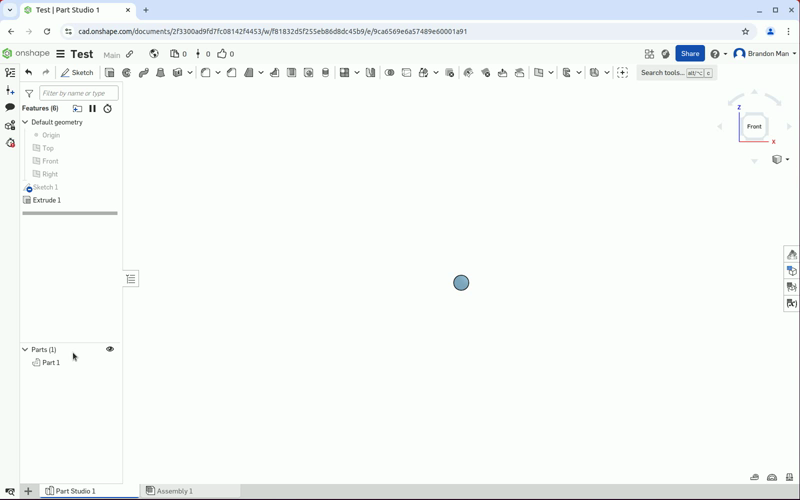
key(y)
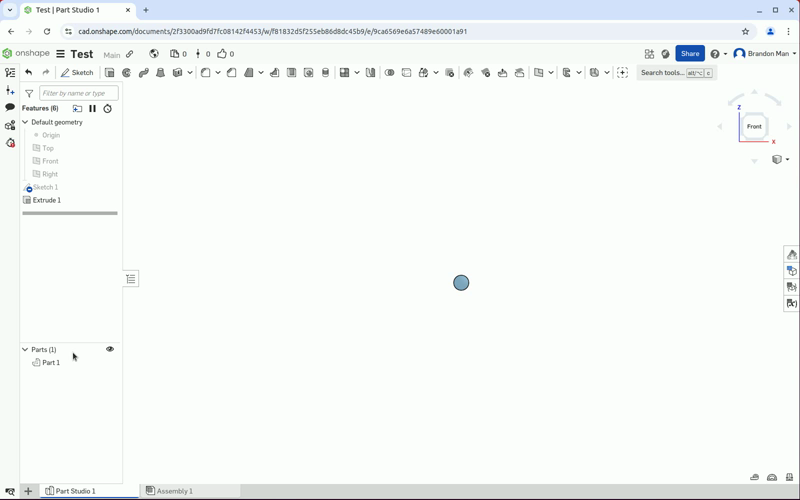
key(shift+p)
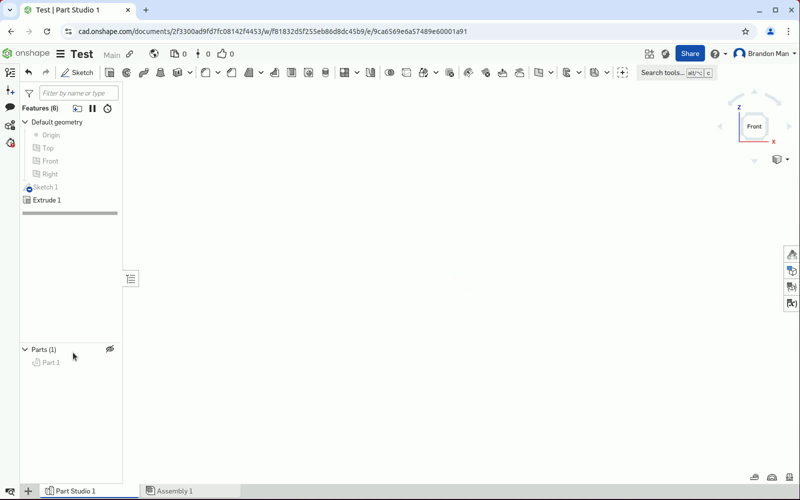
key(space)
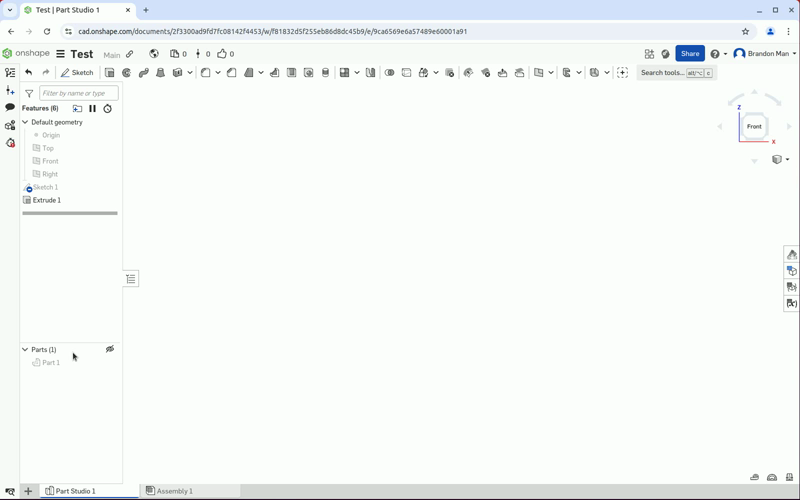
key_down(shift)
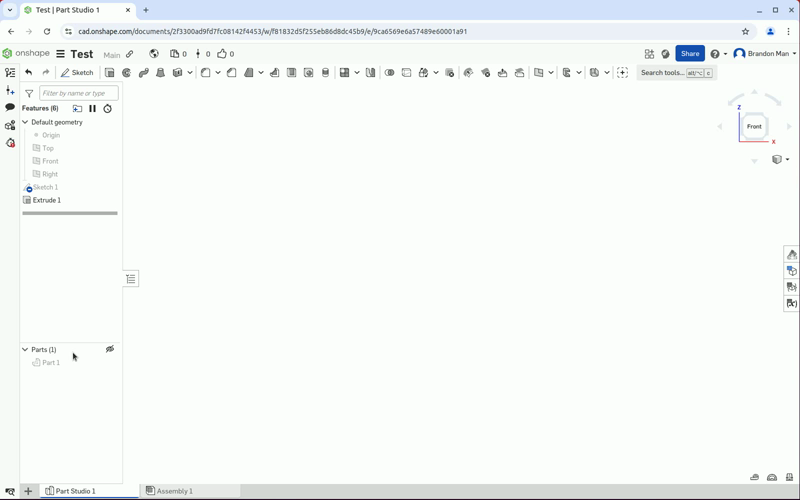
key(down)
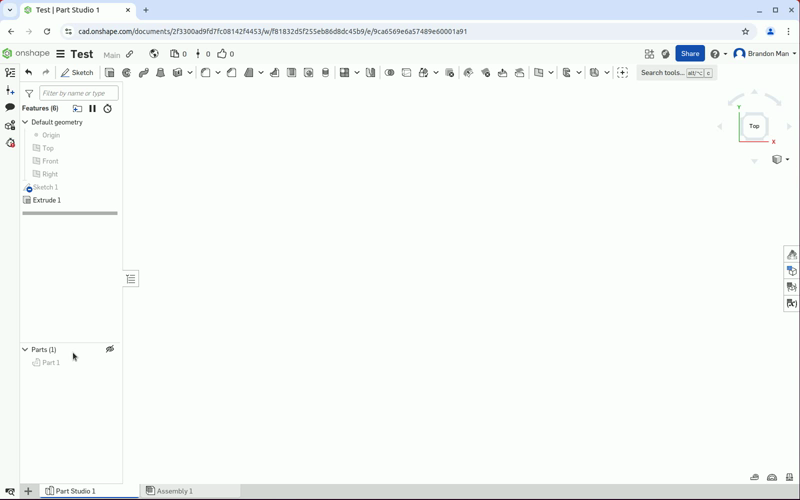
key_up(shift)
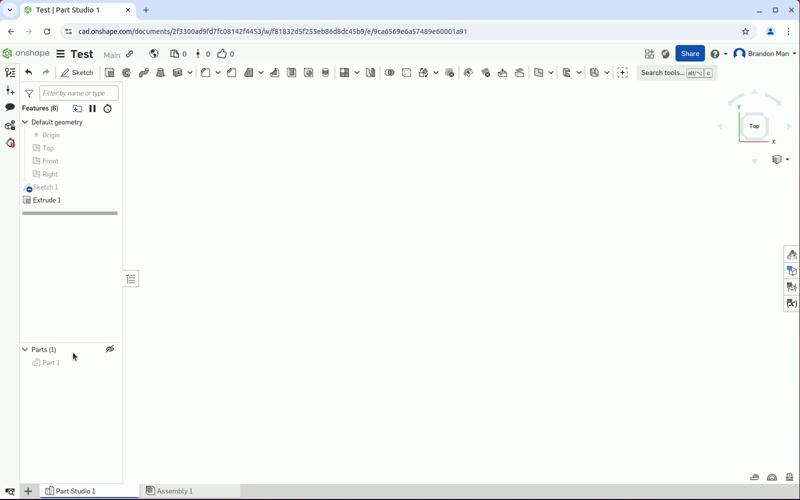
mouse_move(73, 352)
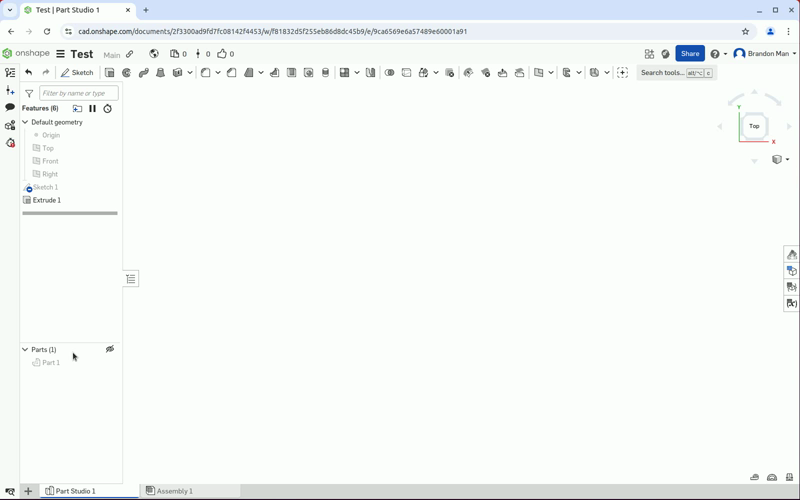
key(shift+y)
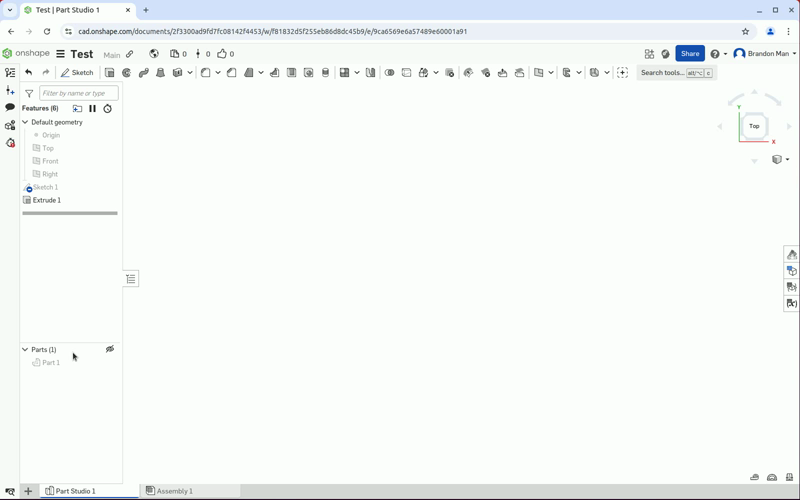
key(shift+s)
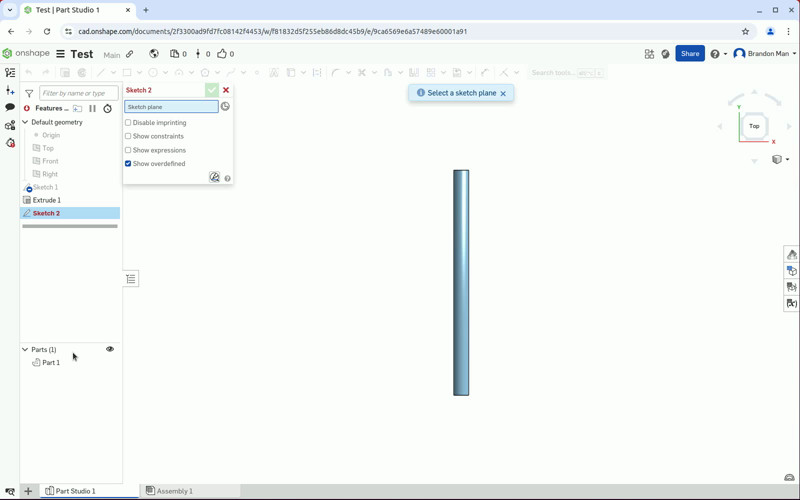
mouse_move(73, 150)
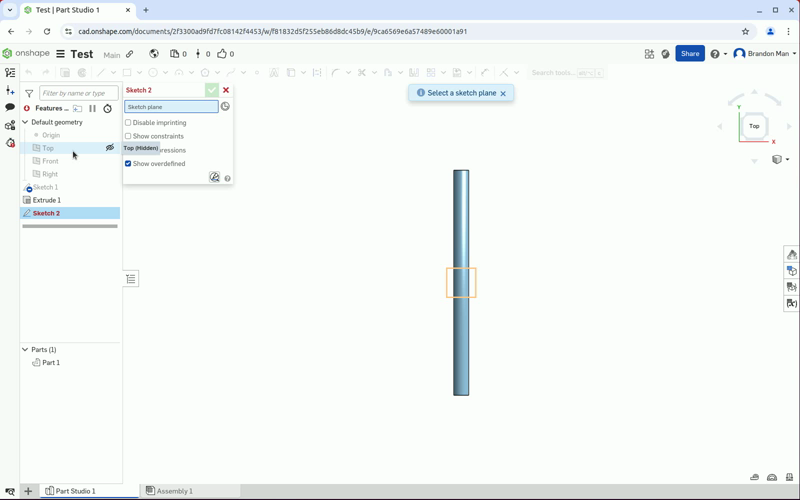
click(73, 150)
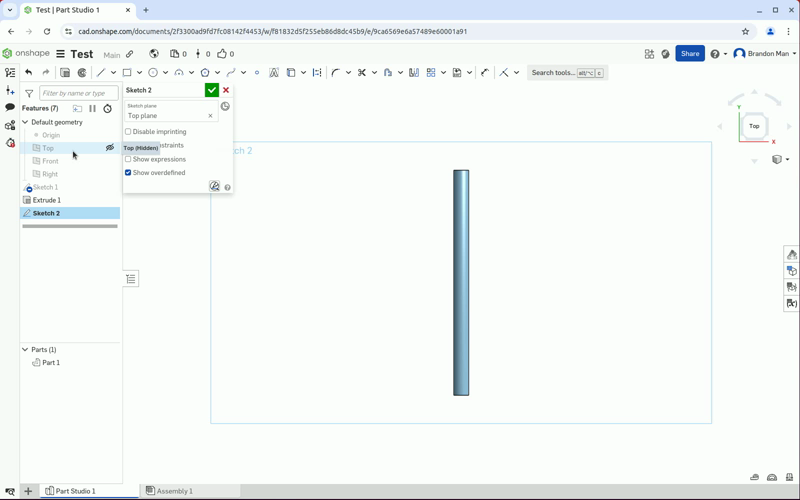
mouse_move(73, 352)
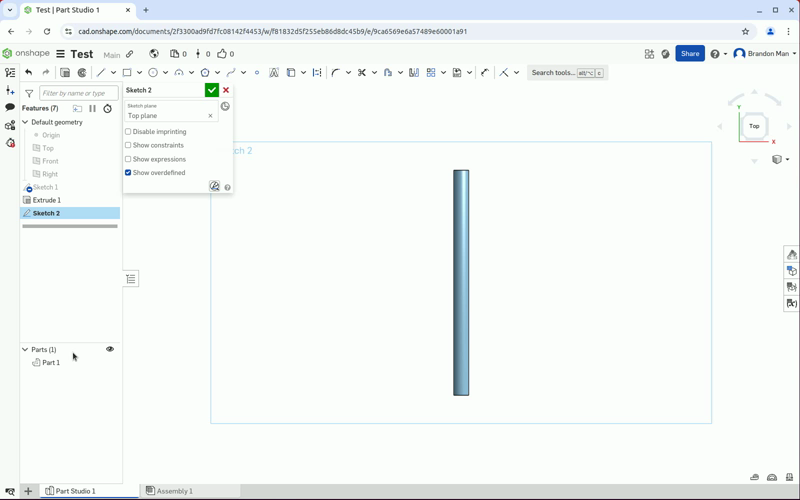
key(y)
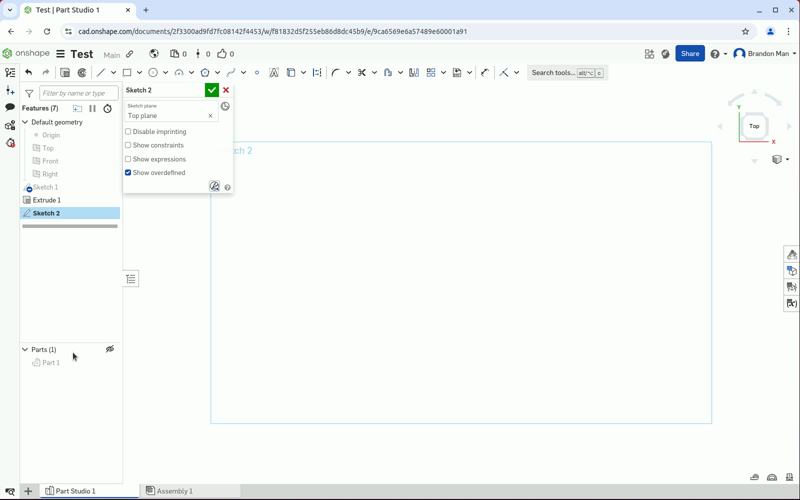
key(l)
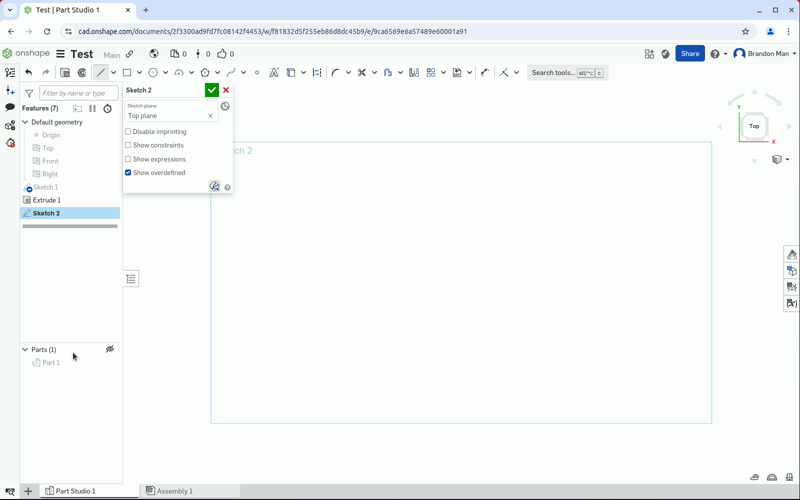
key_down(shift)
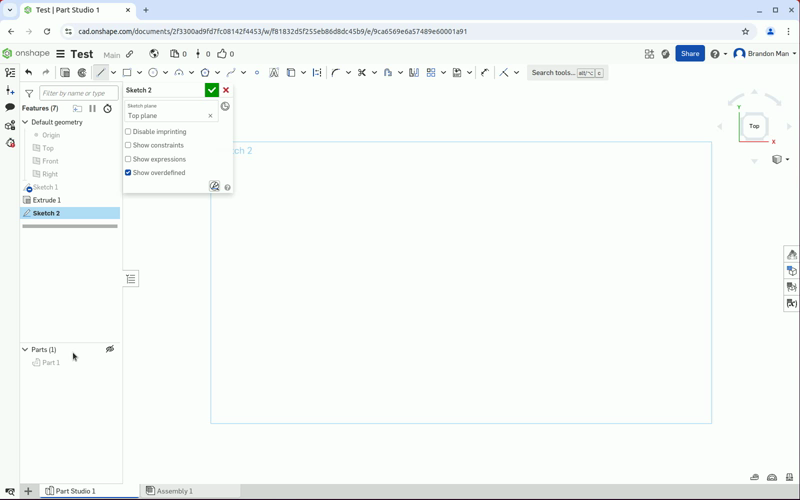
mouse_move(447, 399)
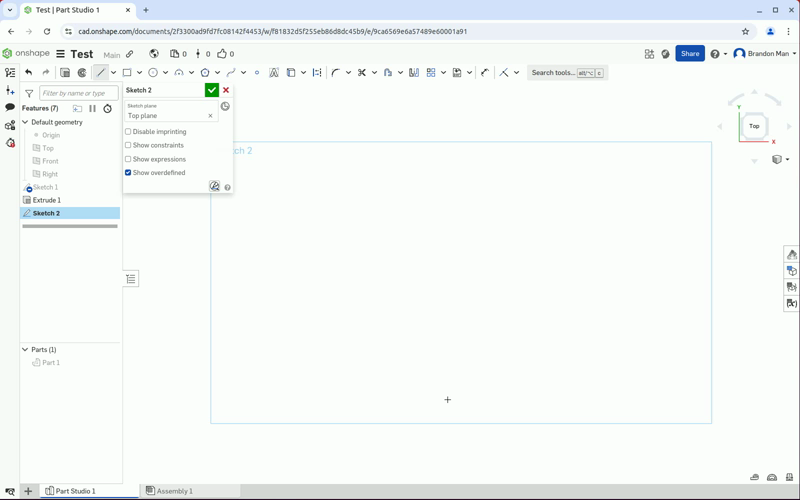
click(447, 399)
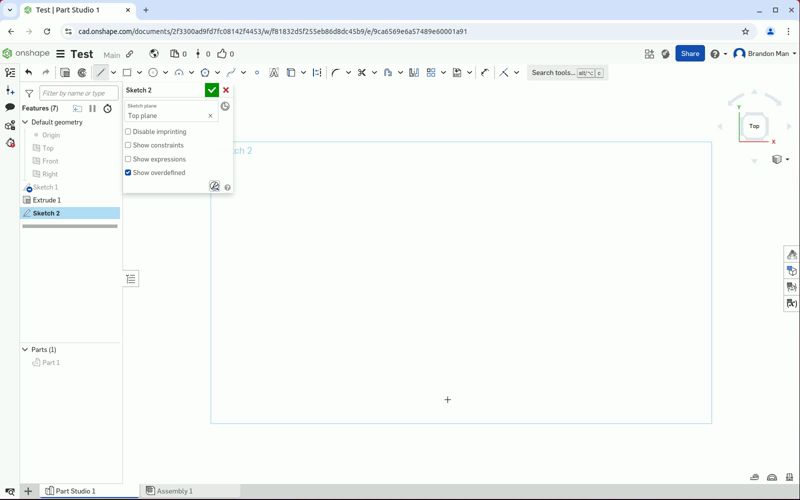
key_up(shift)
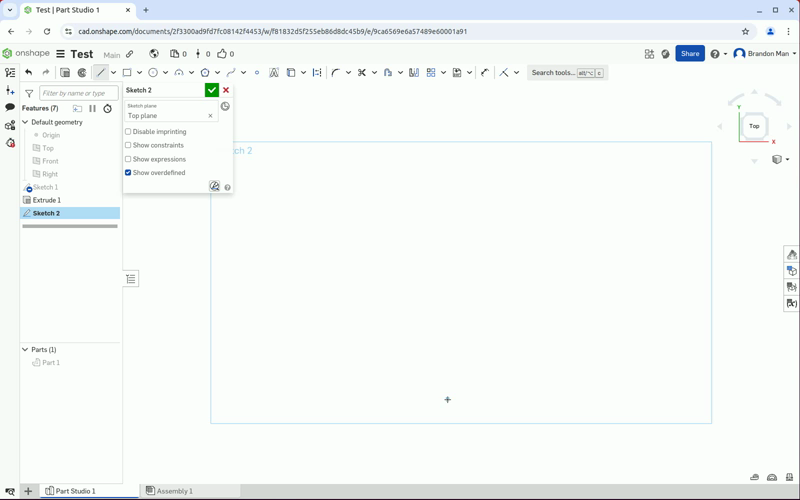
key_down(shift)
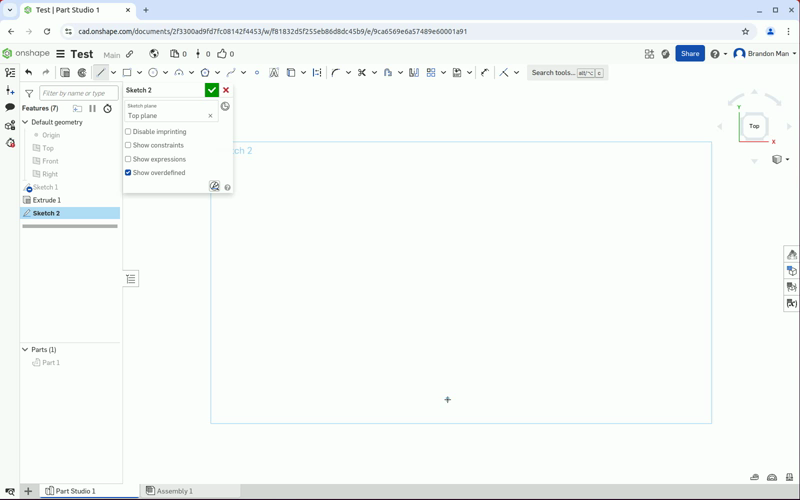
mouse_move(477, 399)
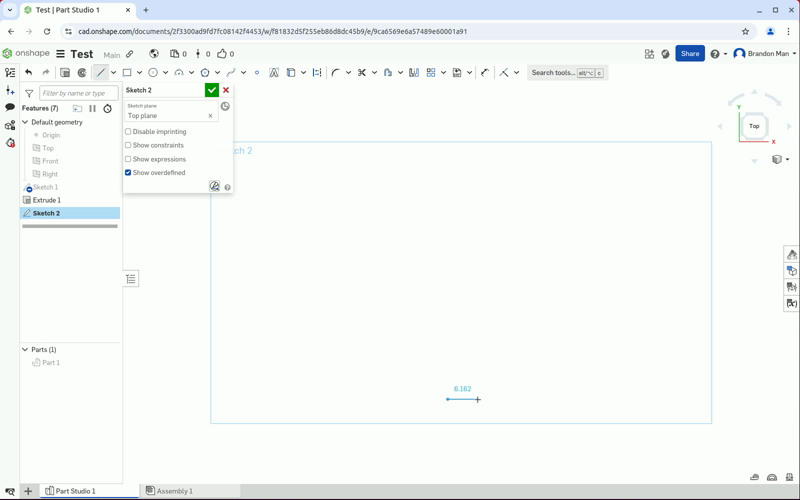
mouse_move(475, 398)
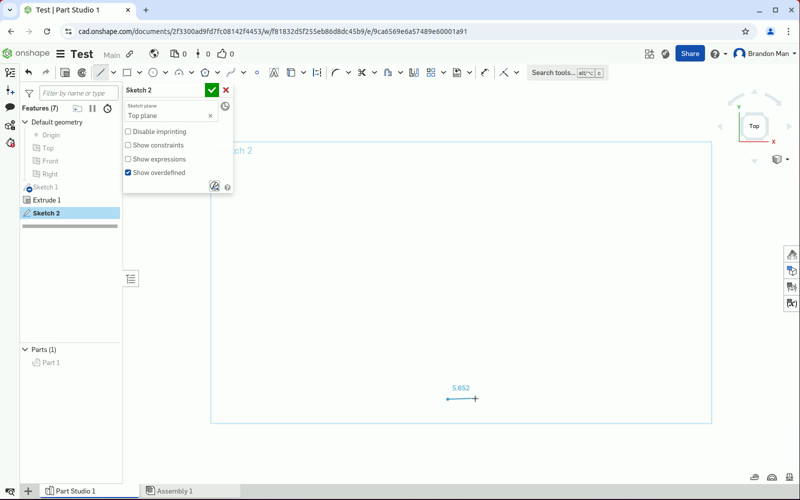
click(475, 398)
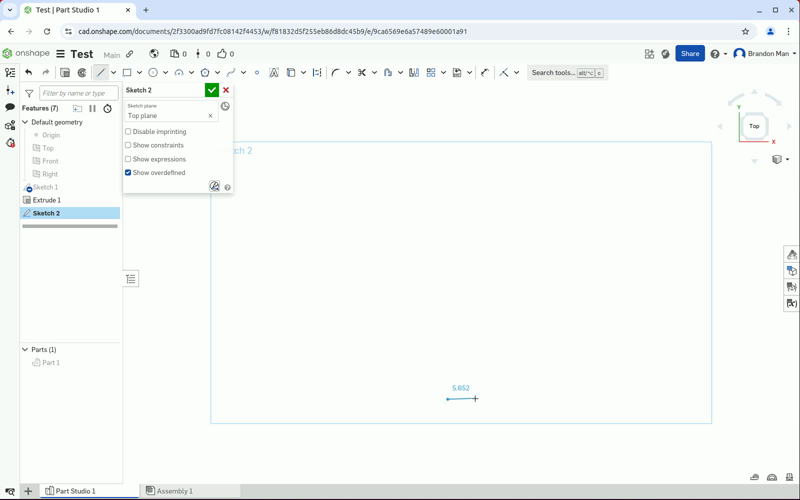
key_up(shift)
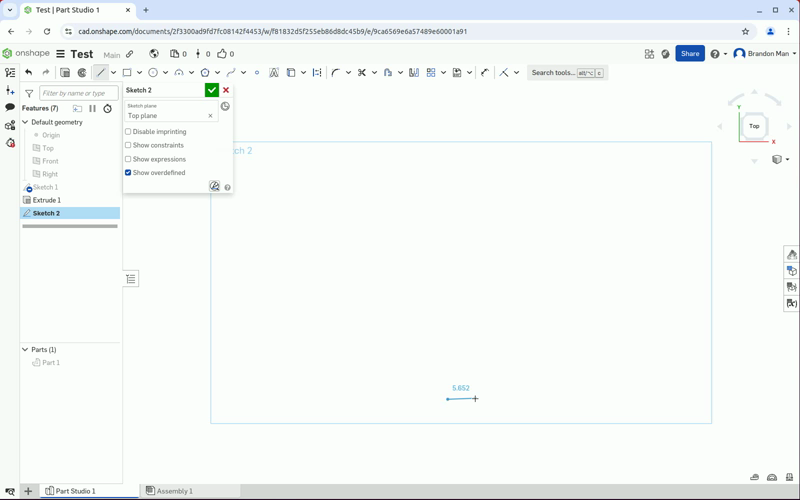
key_down(shift)
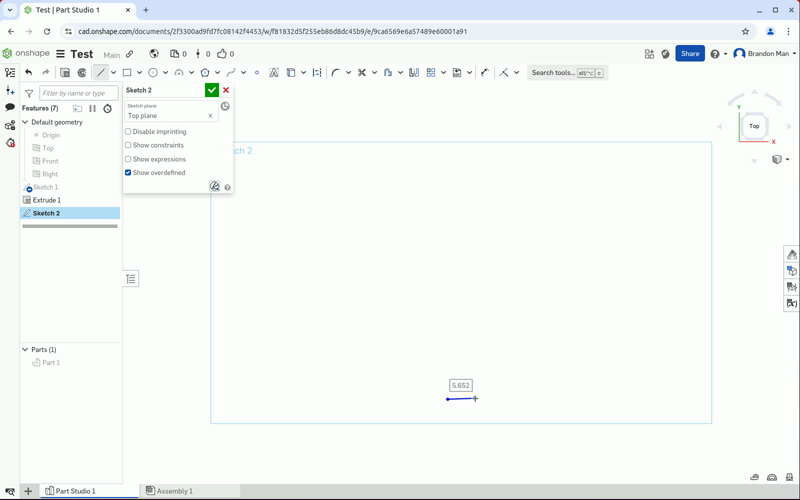
mouse_move(505, 398)
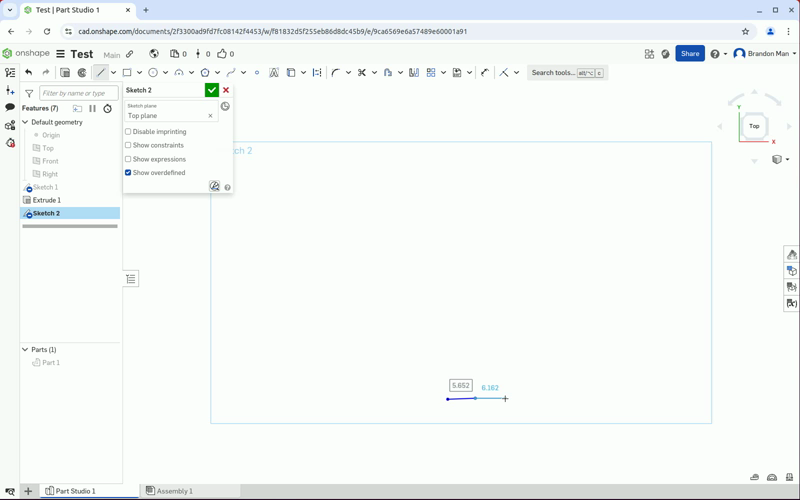
mouse_move(476, 371)
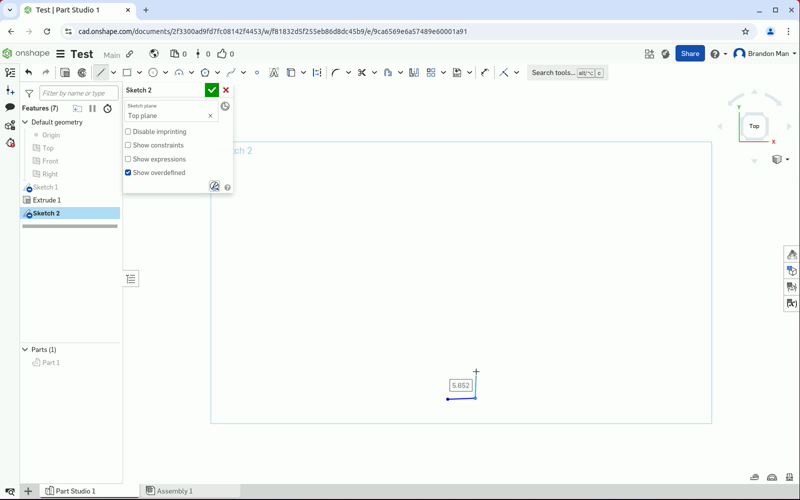
click(476, 371)
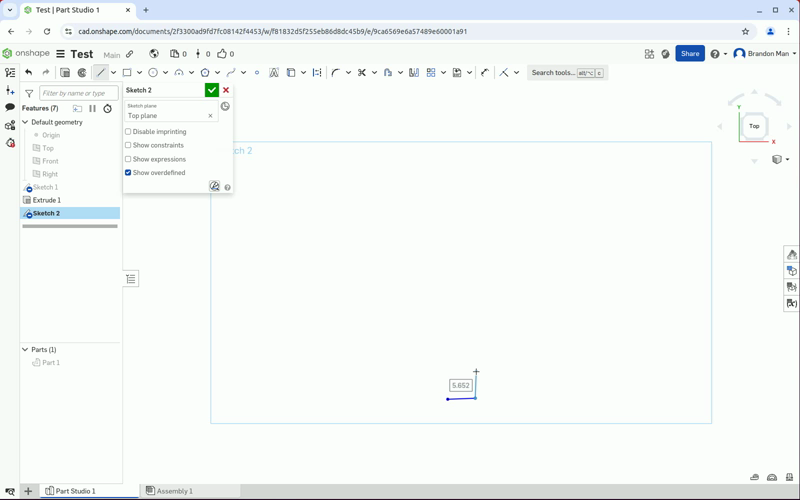
key_up(shift)
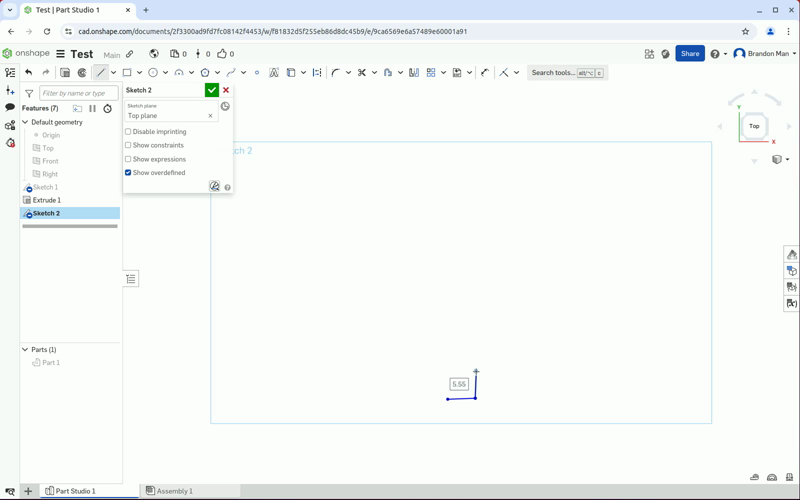
key_down(shift)
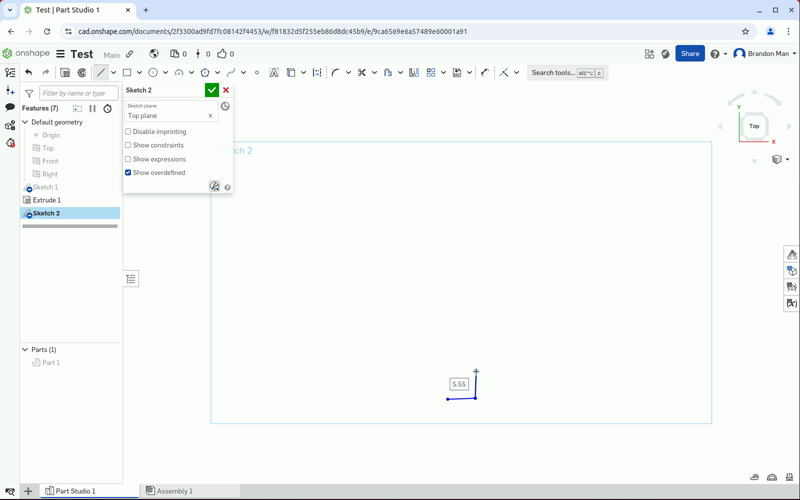
mouse_move(506, 371)
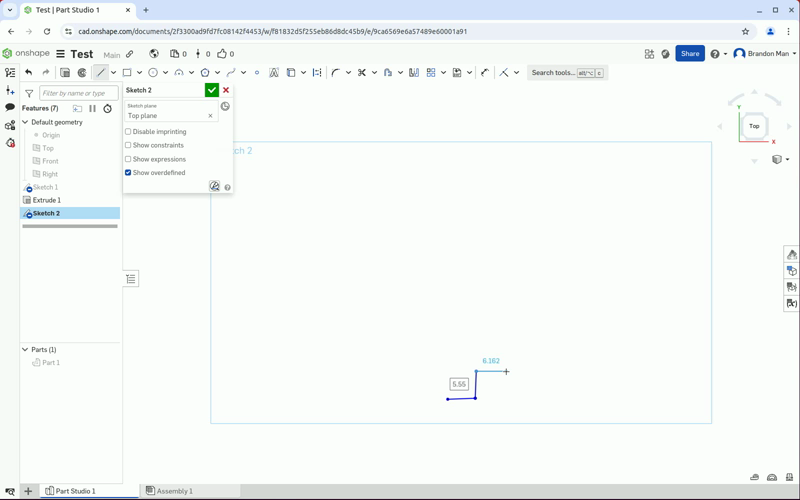
mouse_move(472, 369)
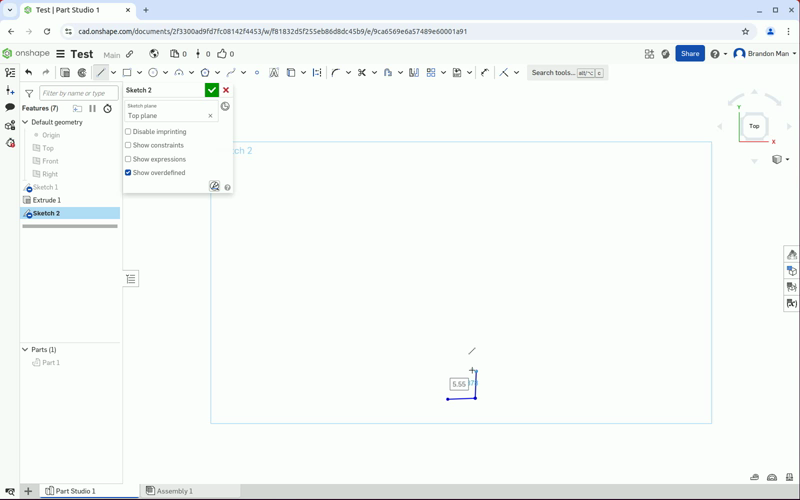
scroll(6)
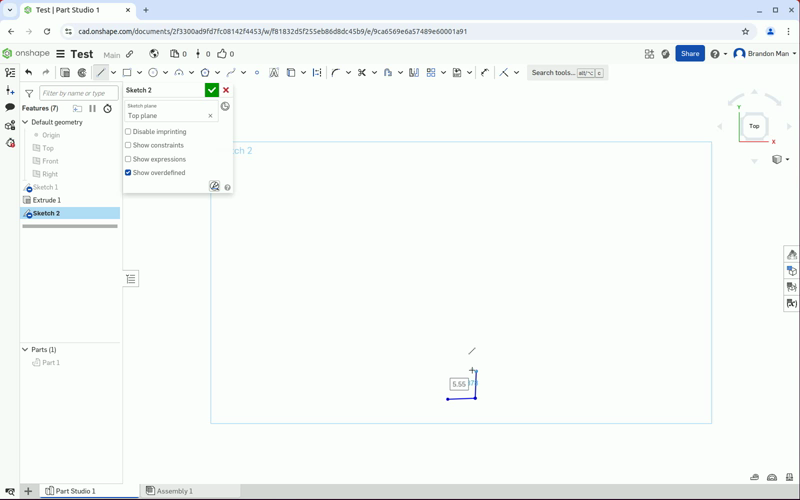
scroll(6)
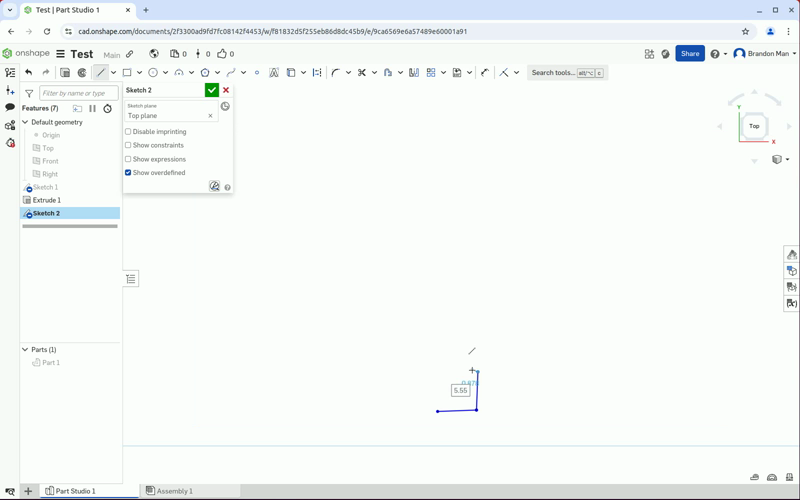
scroll(6)
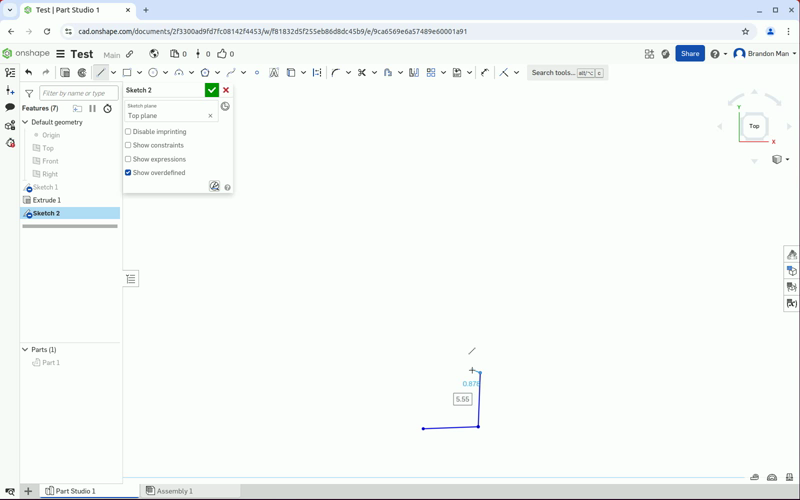
scroll(6)
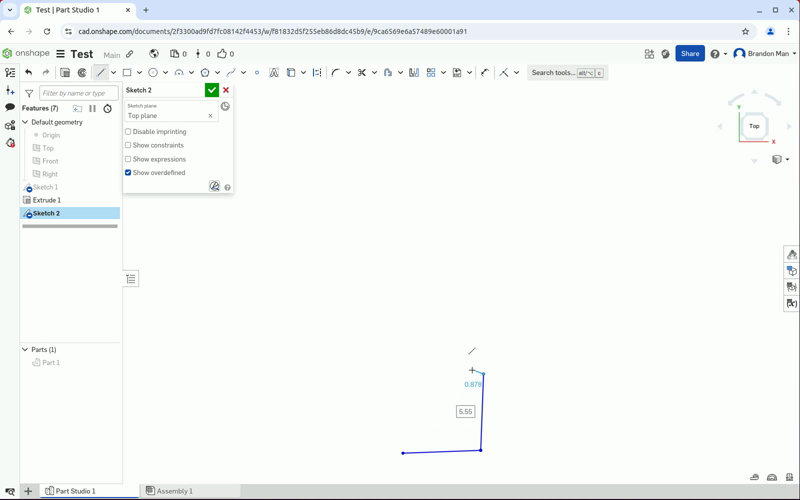
scroll(6)
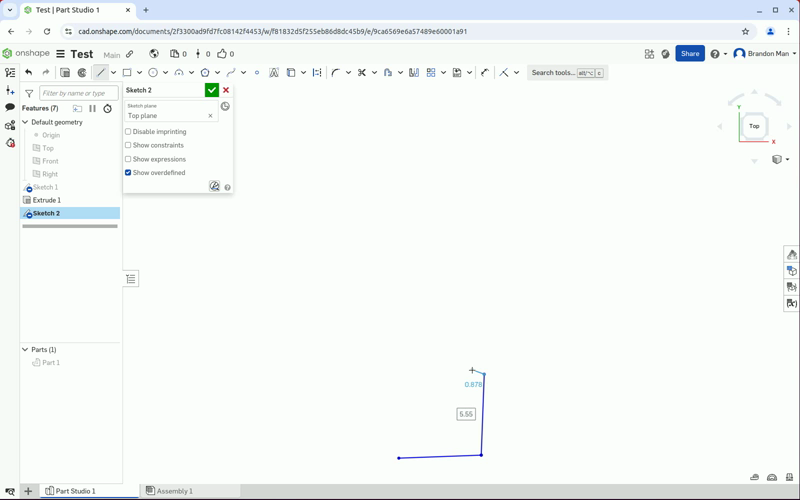
scroll(6)
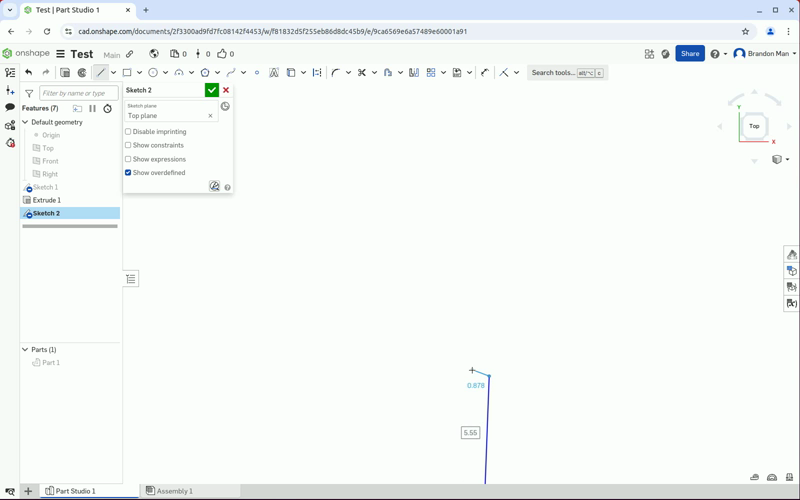
scroll(6)
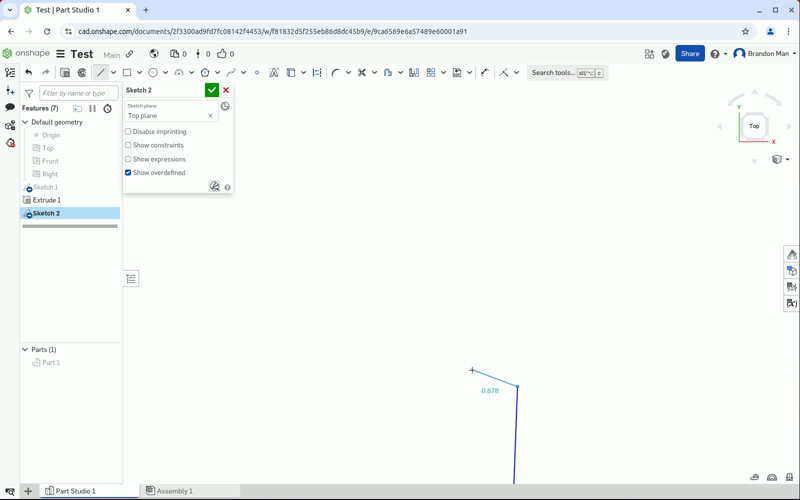
click(472, 369)
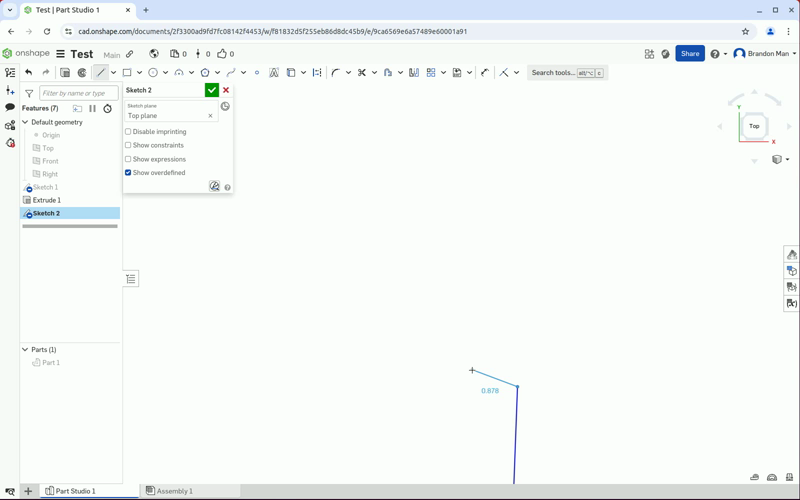
scroll(-6)
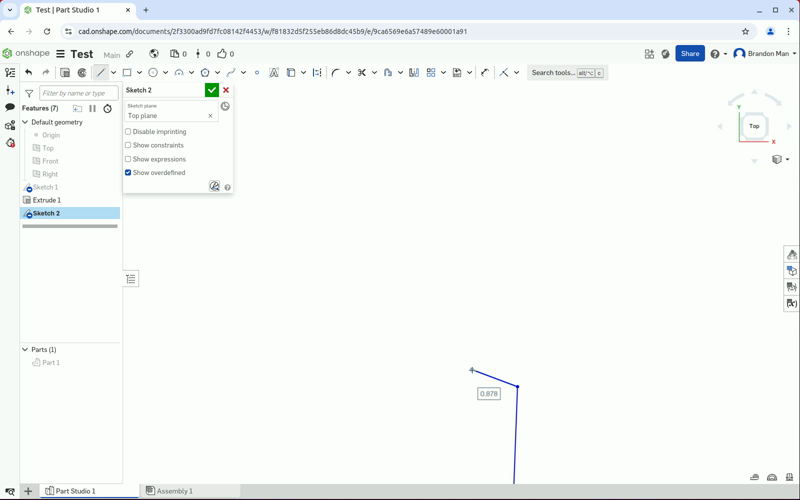
scroll(-6)
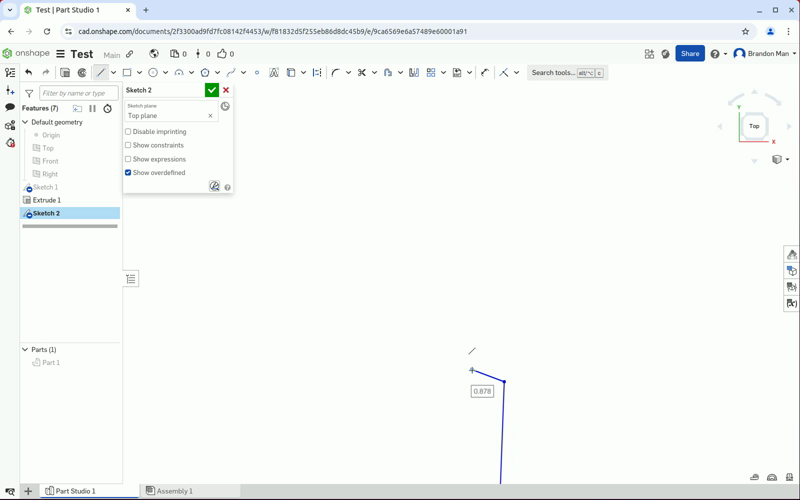
scroll(-6)
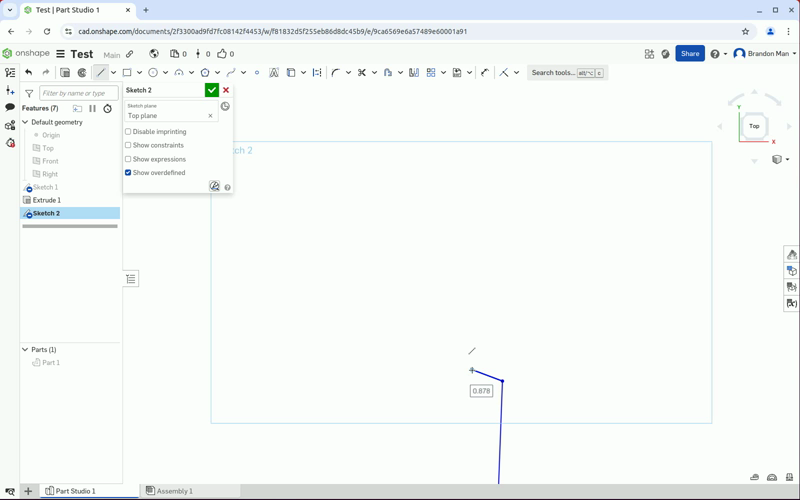
scroll(-6)
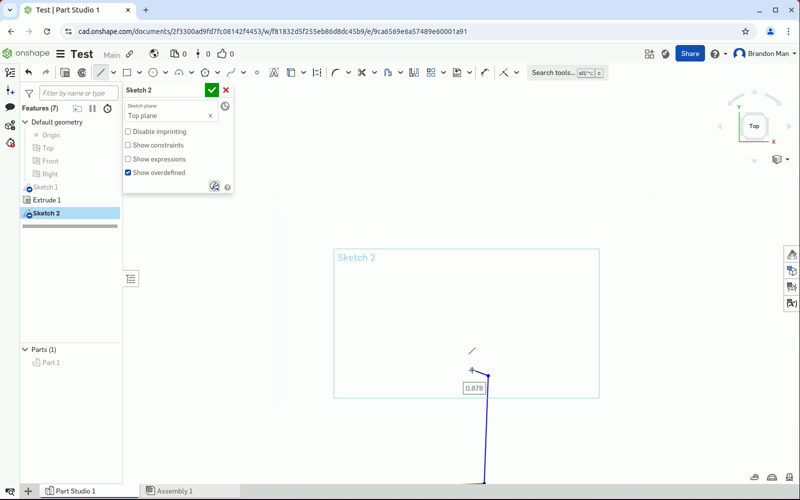
scroll(-6)
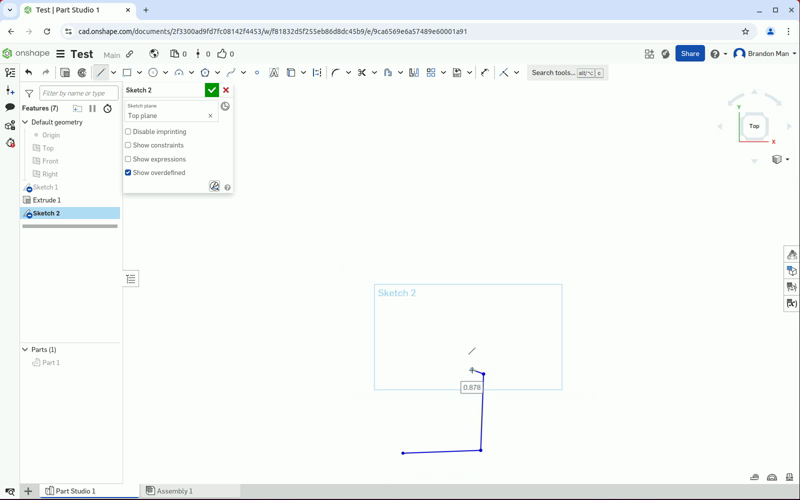
scroll(-6)
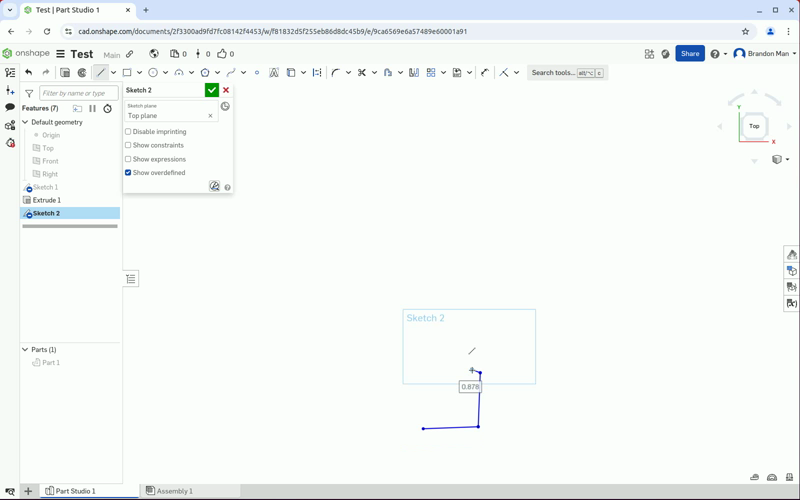
scroll(-6)
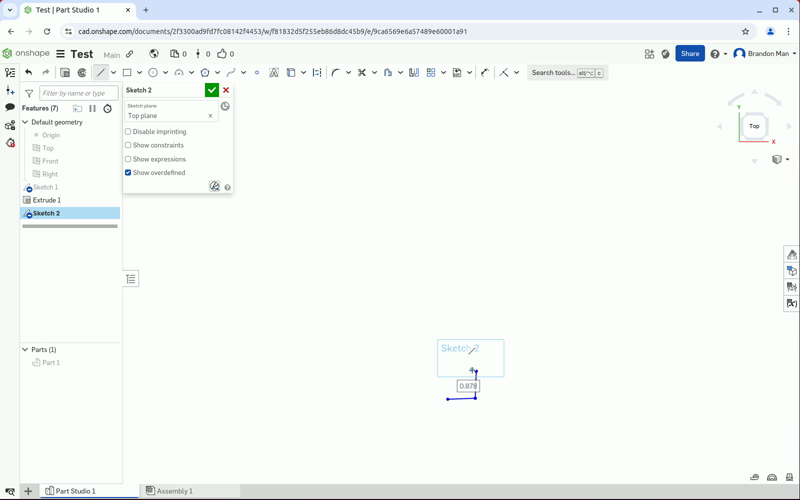
key_up(shift)
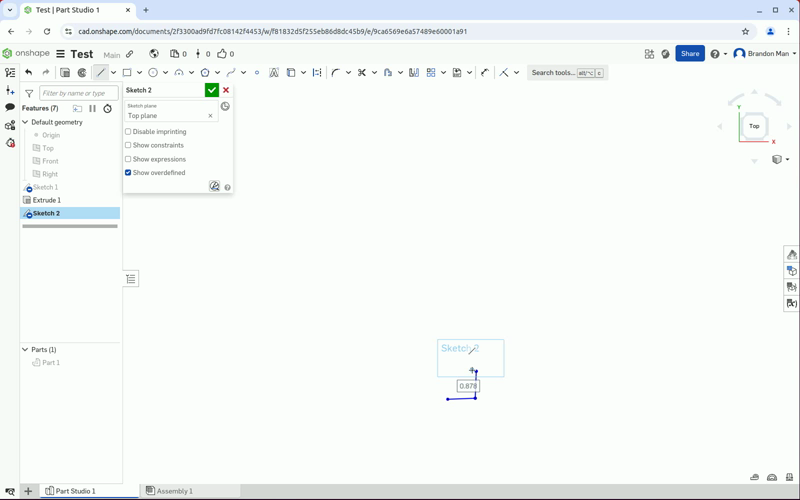
key_down(shift)
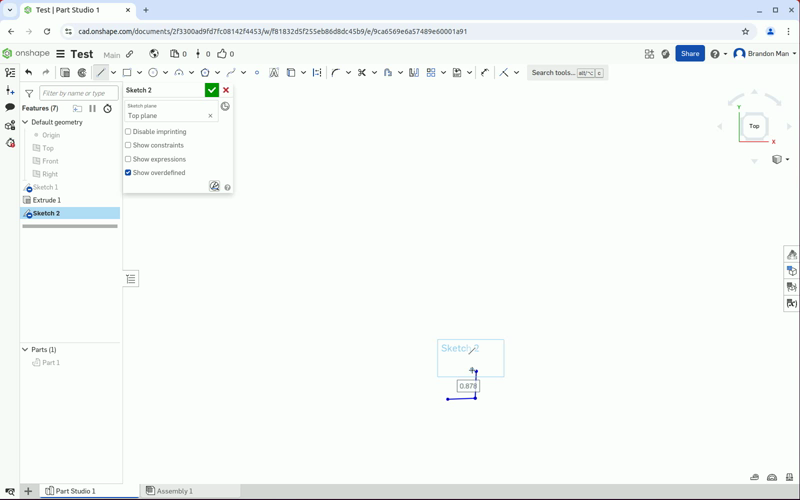
mouse_move(502, 369)
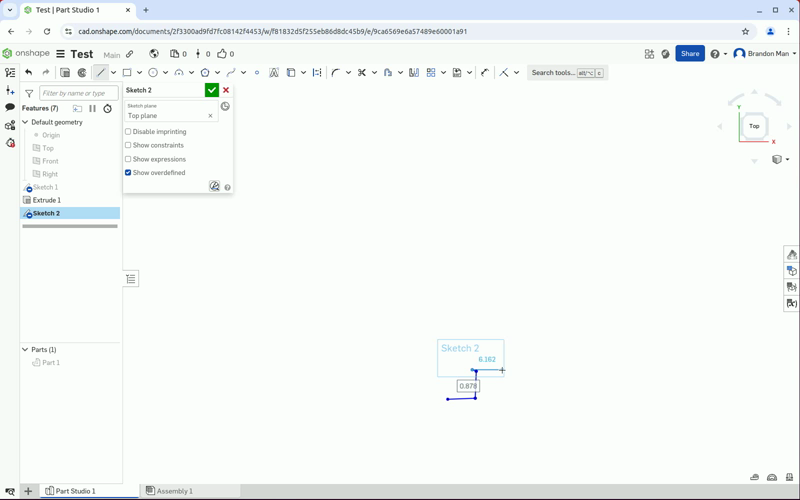
mouse_move(460, 396)
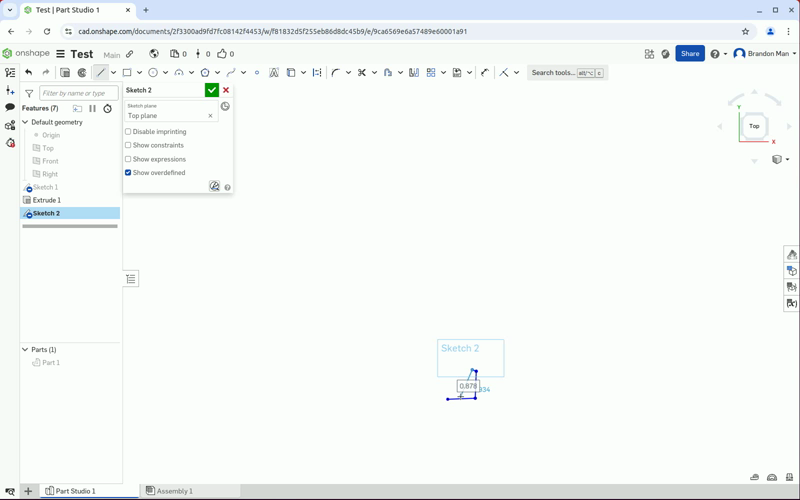
click(460, 396)
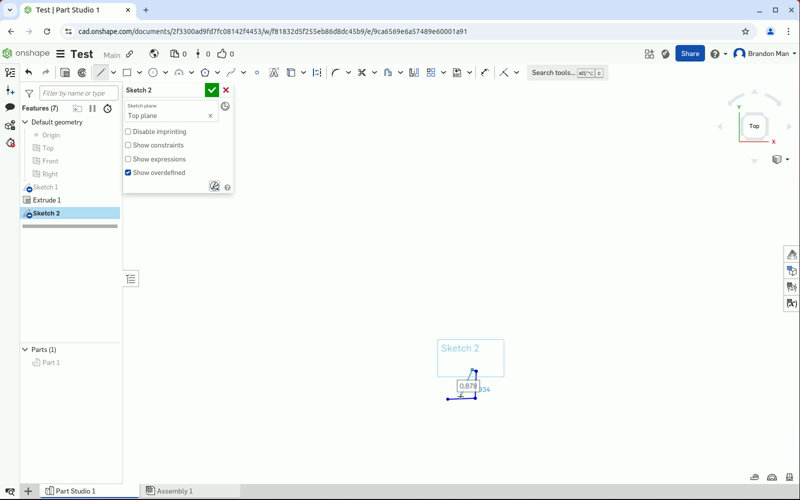
key_up(shift)
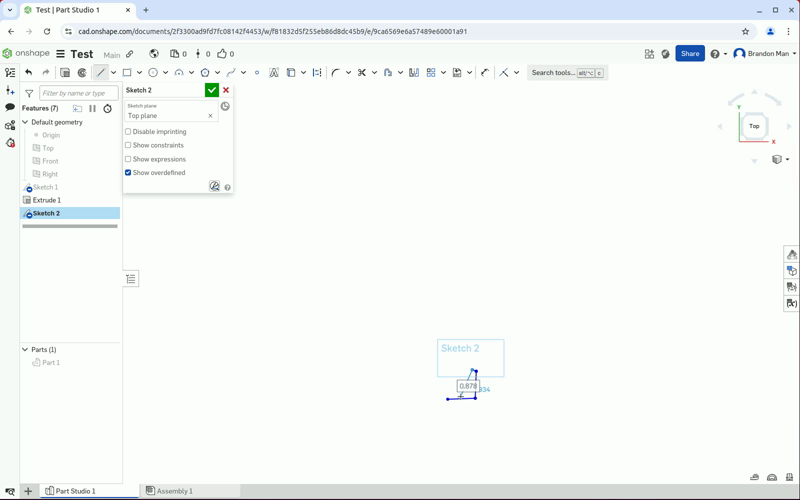
key_down(shift)
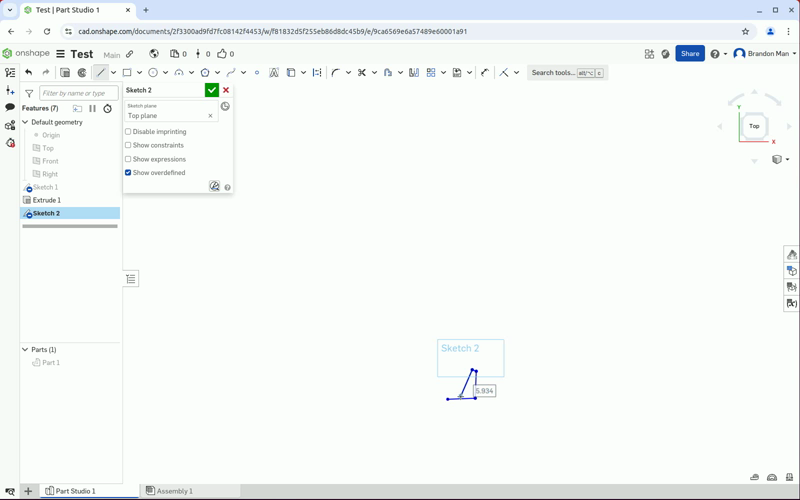
mouse_move(490, 396)
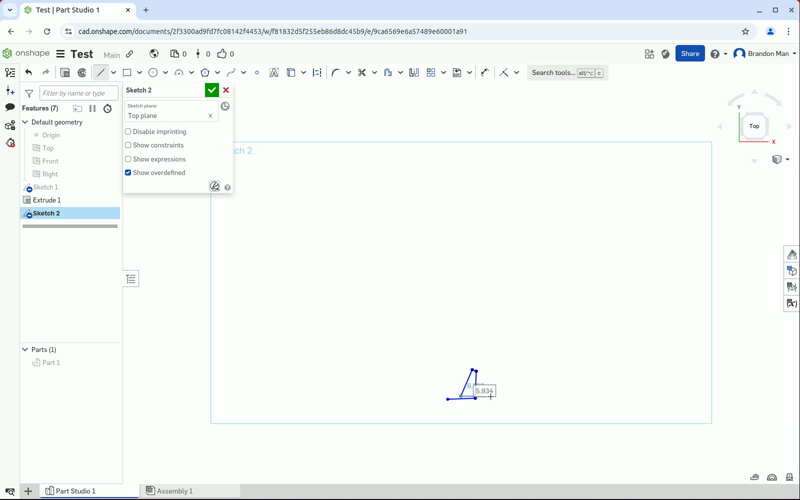
mouse_move(448, 371)
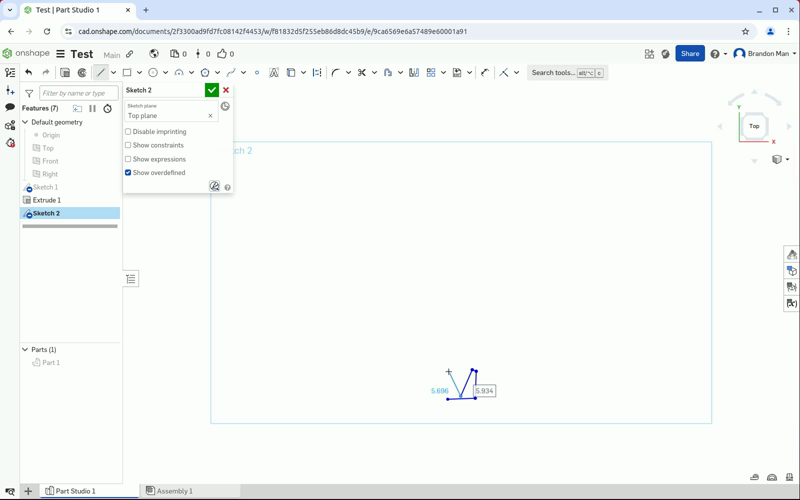
click(448, 371)
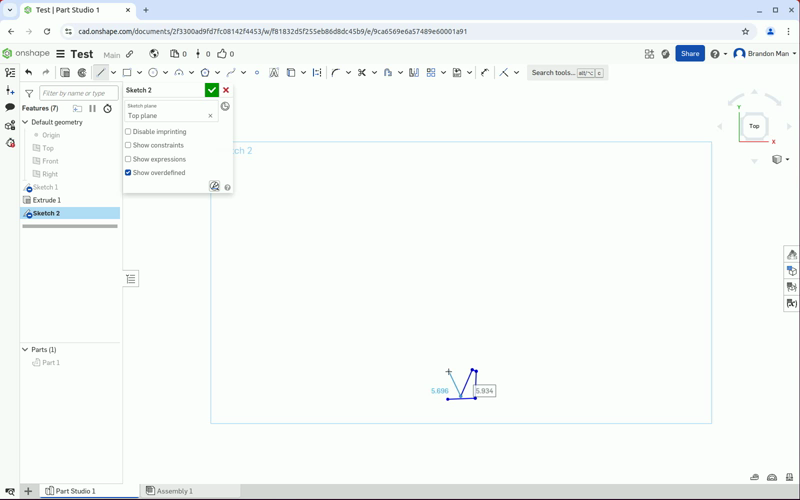
key_up(shift)
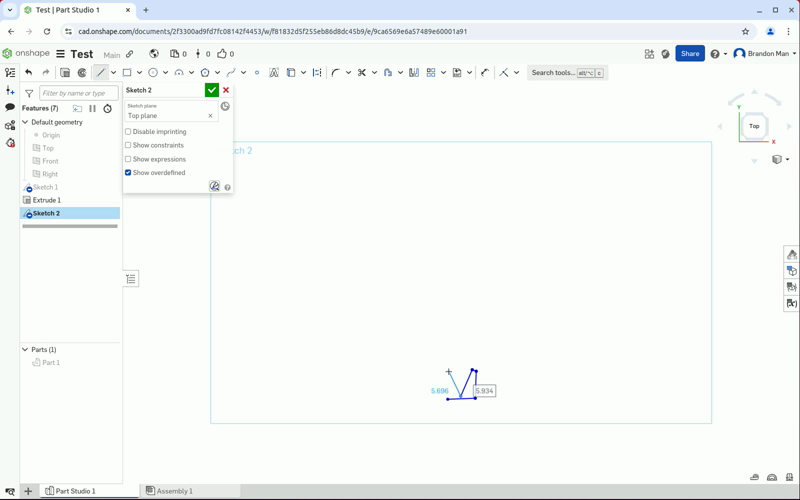
mouse_move(478, 371)
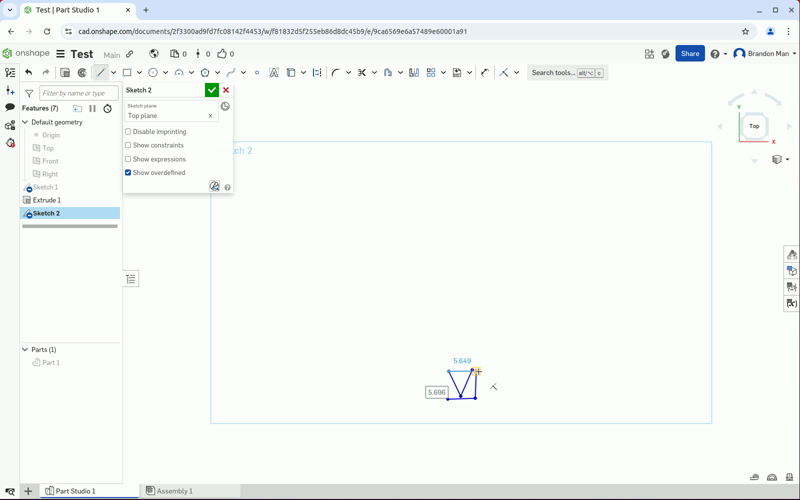
key_down(shift)
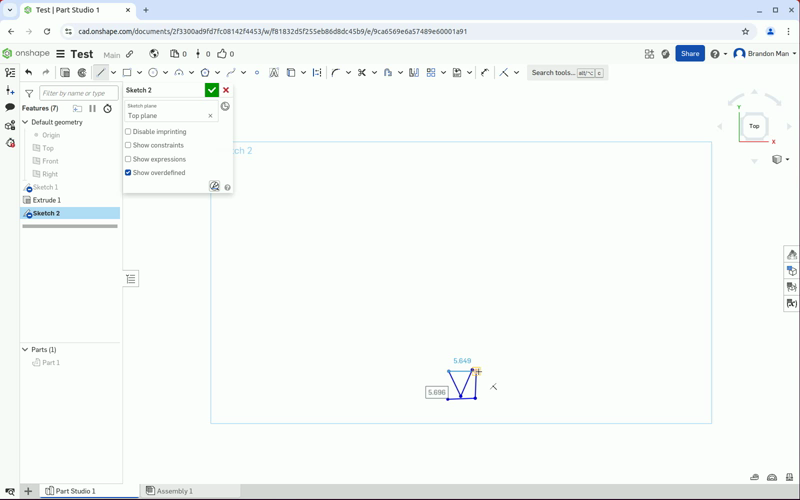
mouse_move(447, 399)
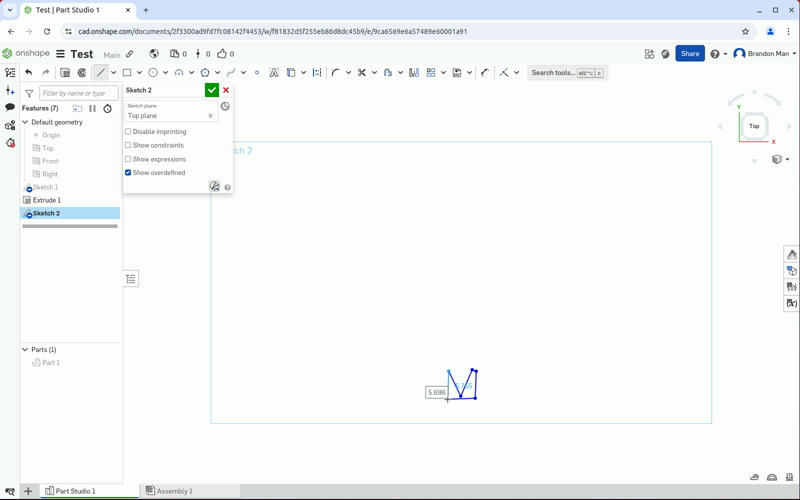
key_up(shift)
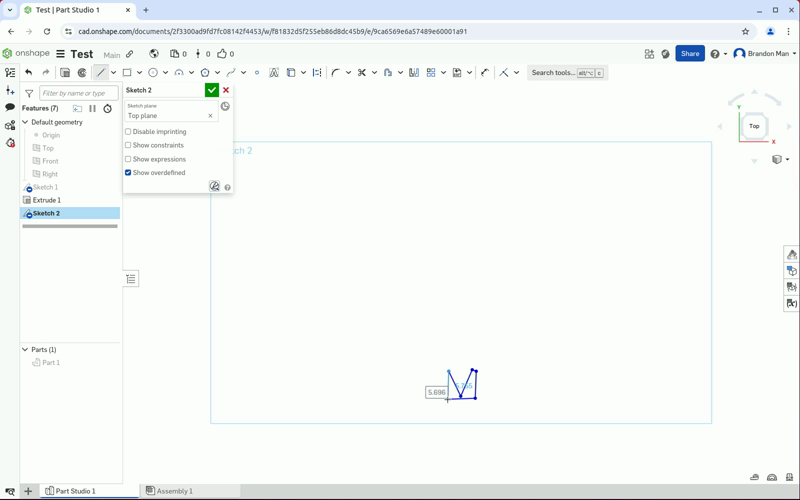
click(447, 399)
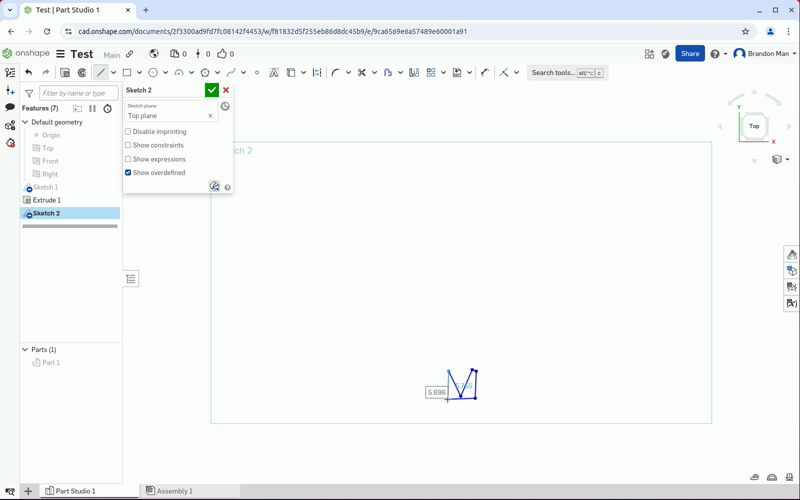
key(esc)
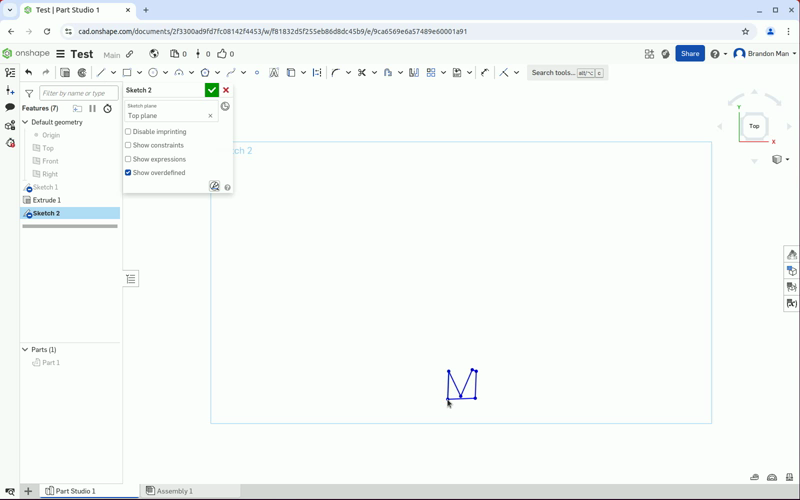
mouse_move(474, 374)
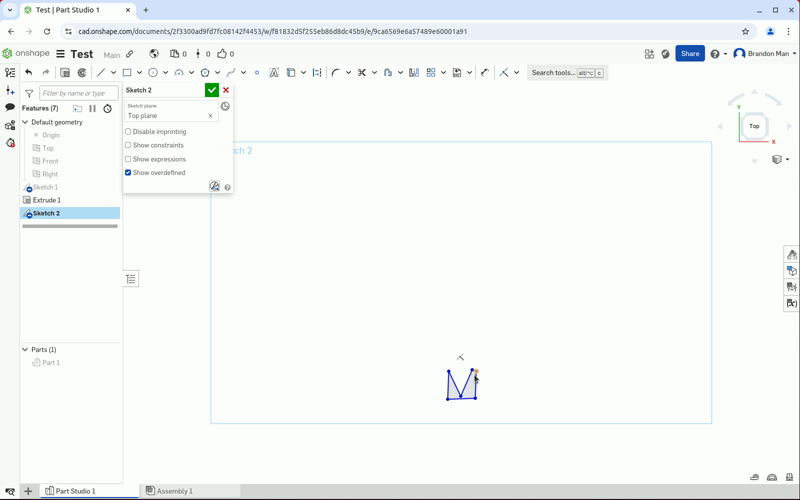
scroll(6)
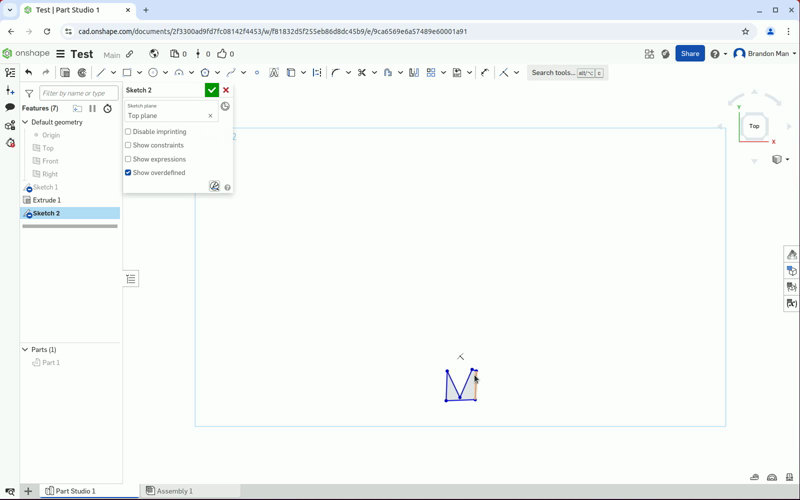
scroll(6)
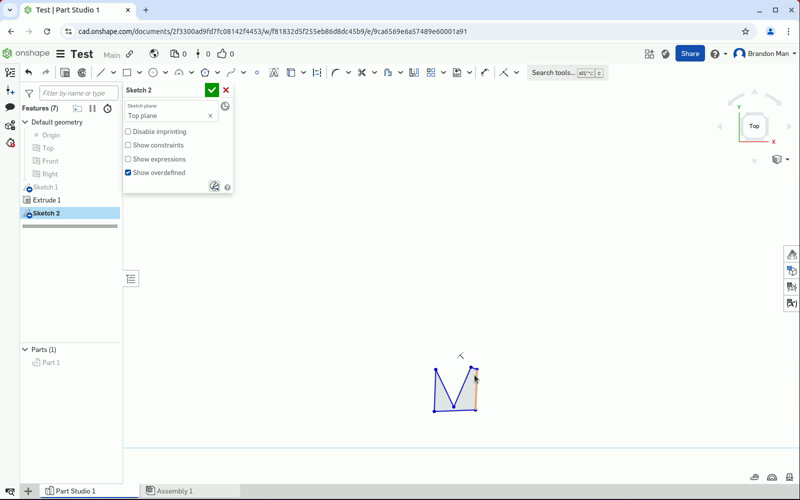
scroll(6)
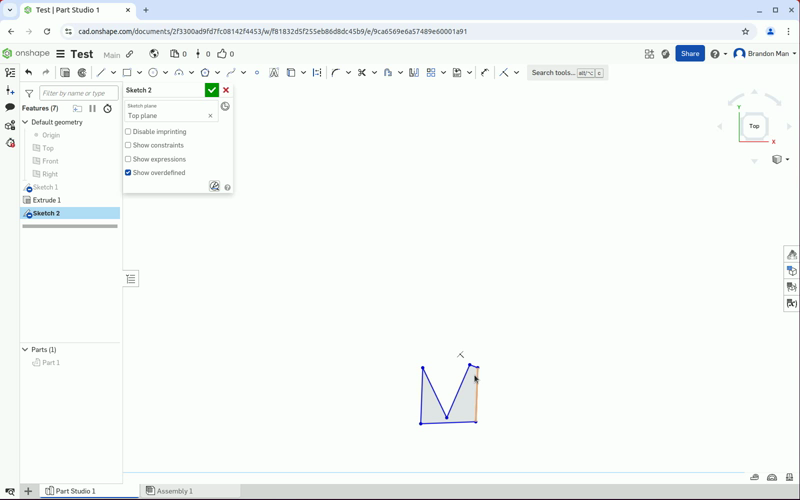
scroll(6)
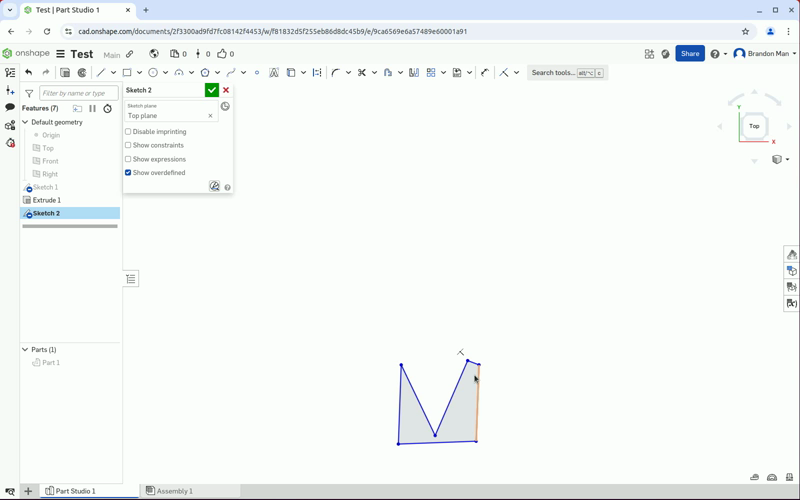
scroll(6)
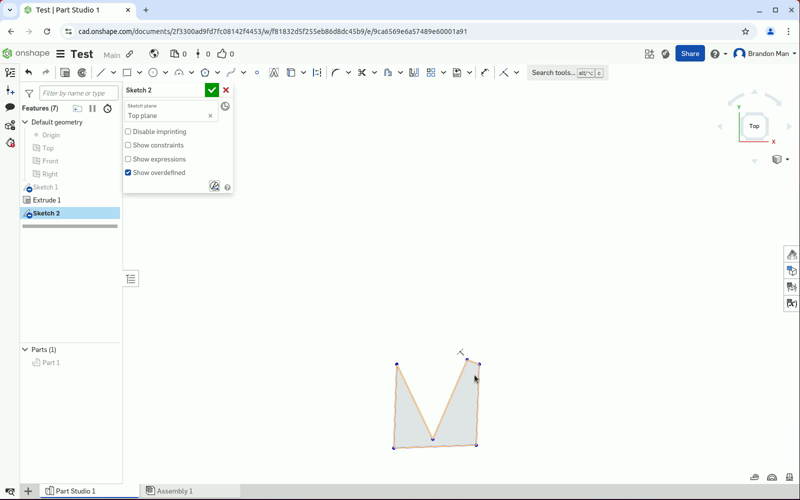
scroll(6)
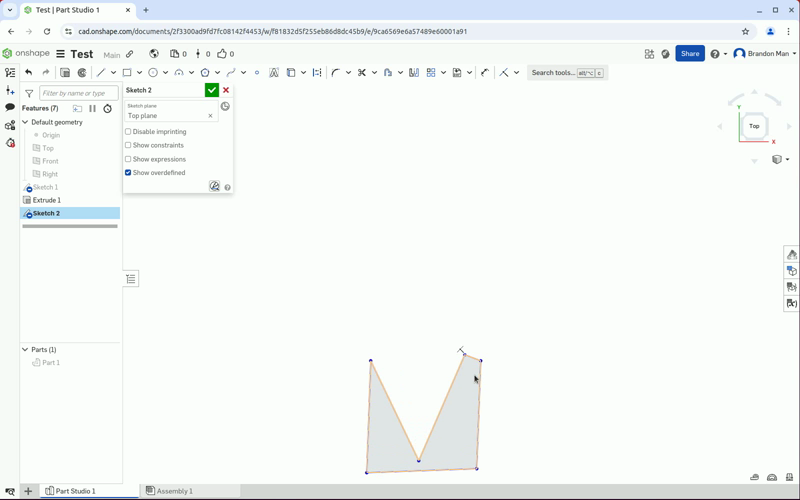
scroll(6)
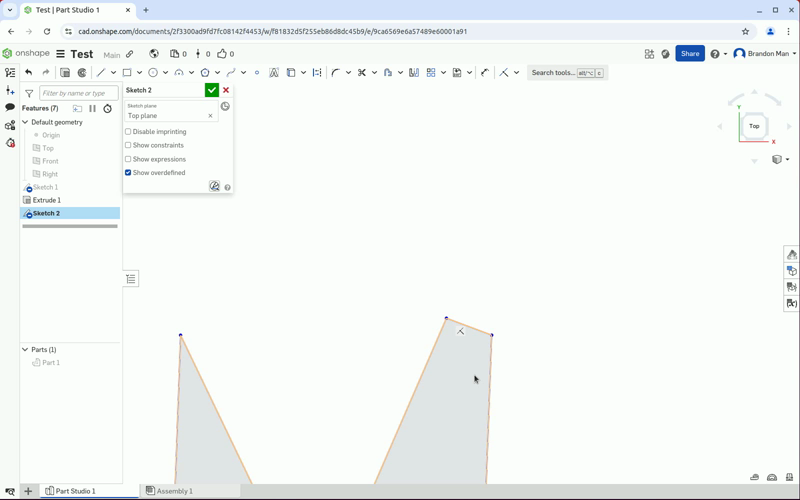
click(474, 374)
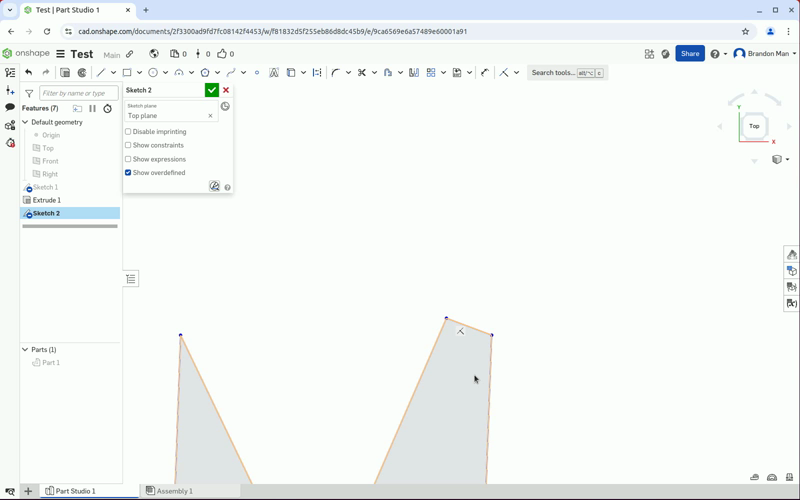
scroll(-6)
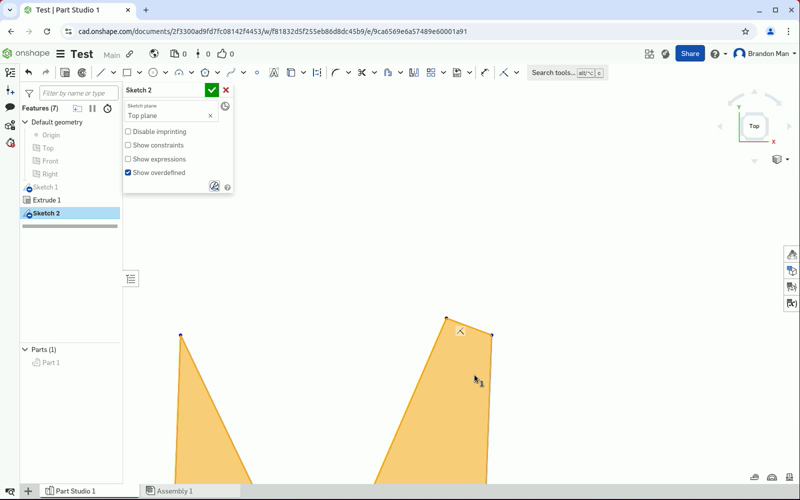
scroll(-6)
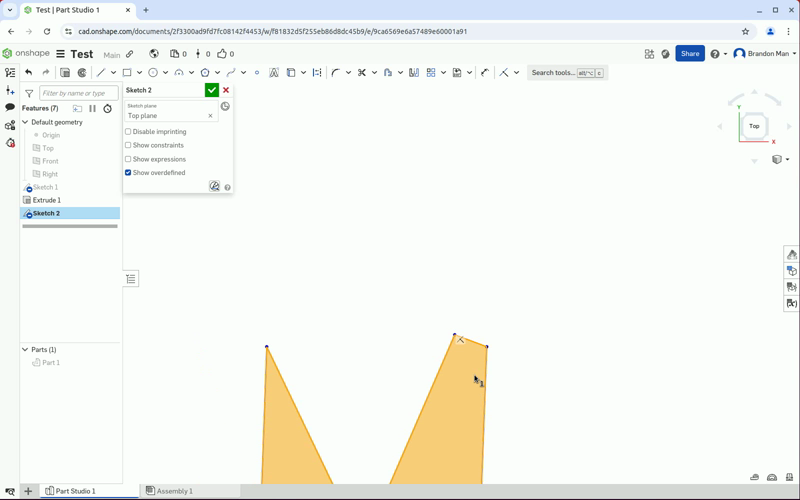
scroll(-6)
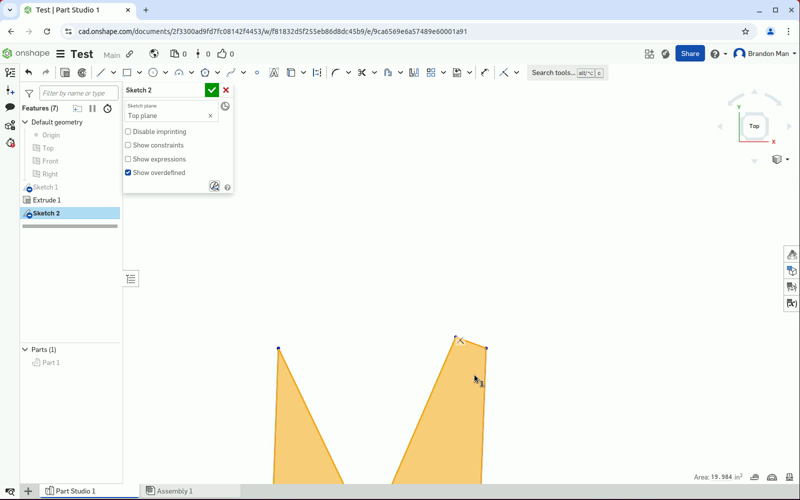
scroll(-6)
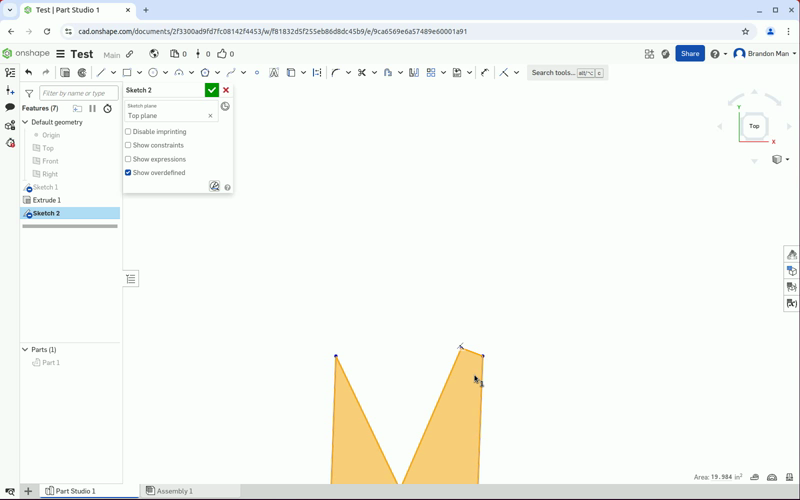
scroll(-6)
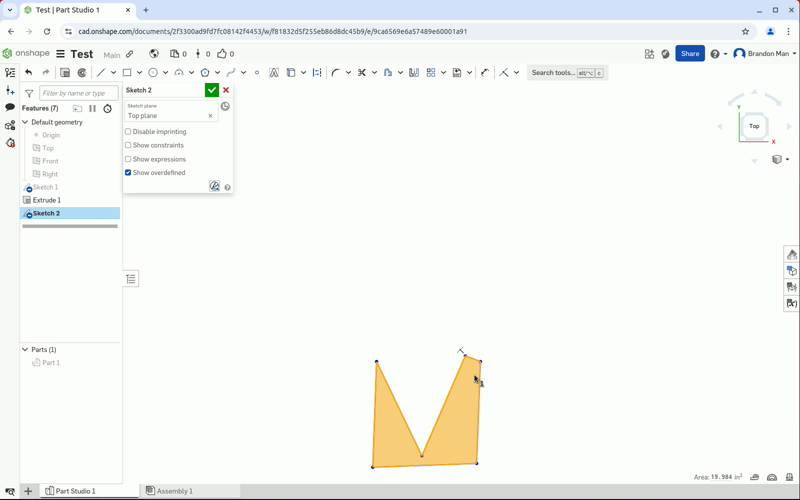
scroll(-6)
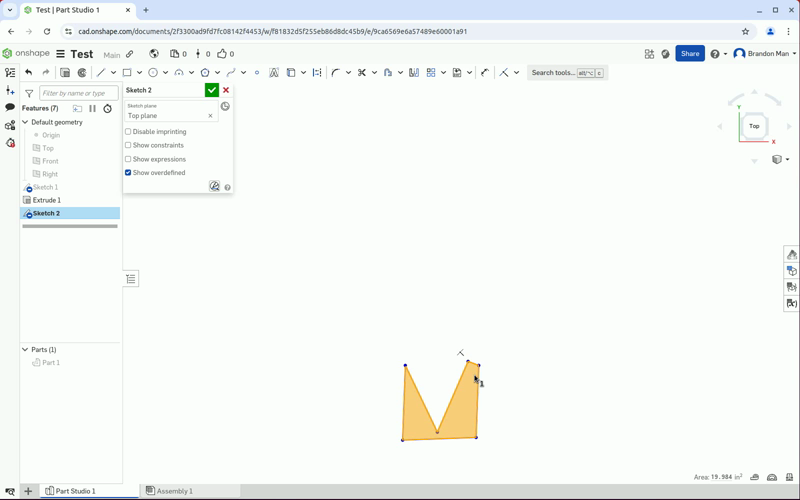
scroll(-6)
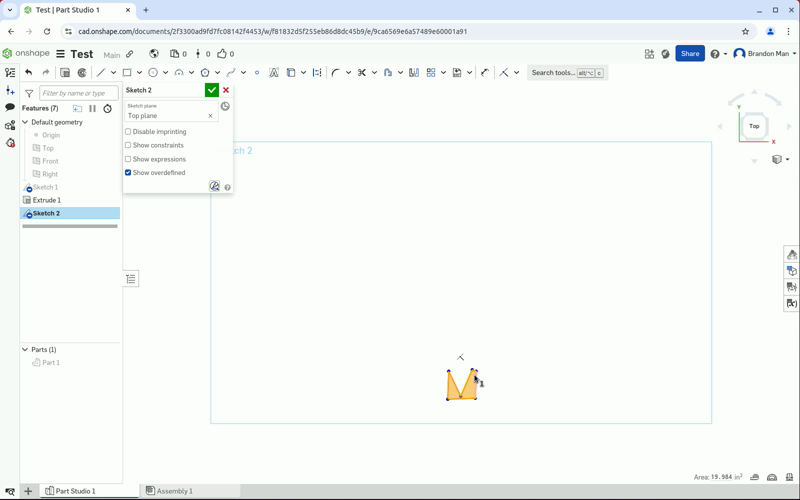
mouse_move(73, 352)
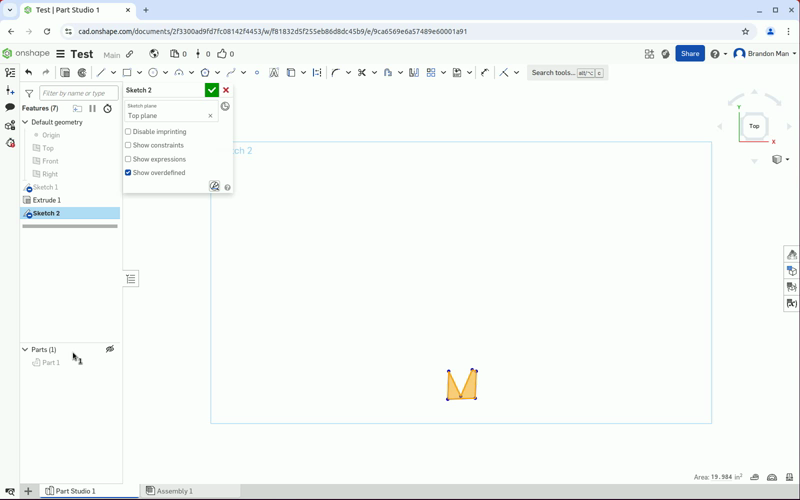
key(shift+y)
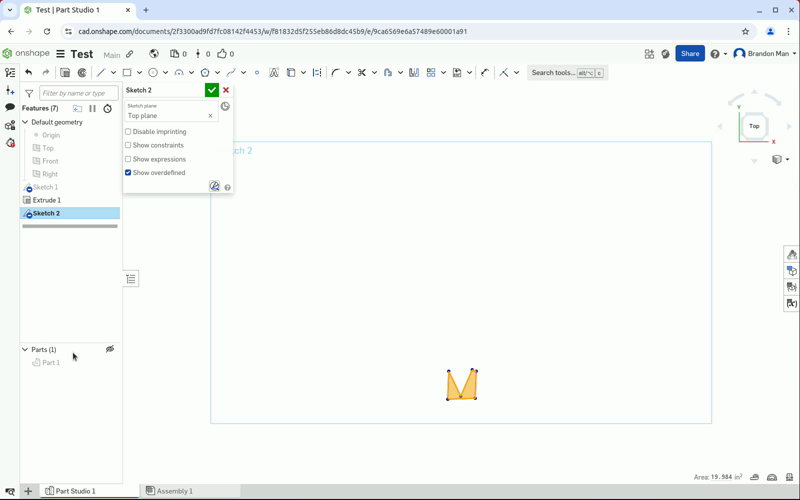
key(shift+e)
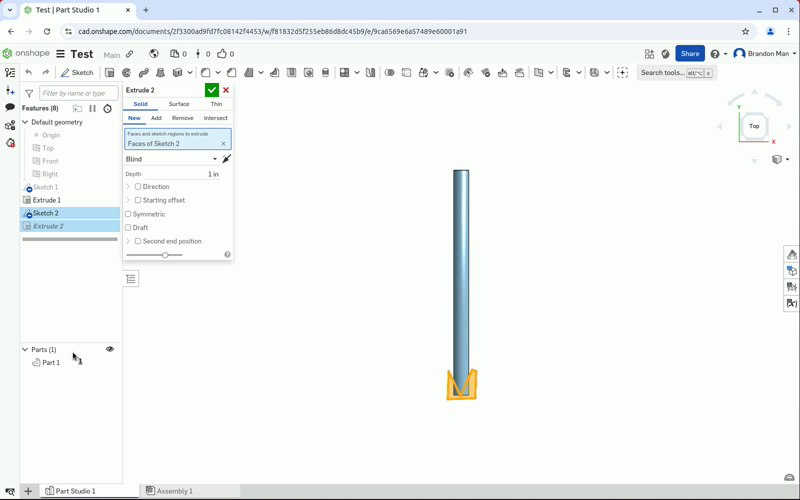
mouse_move(143, 106)
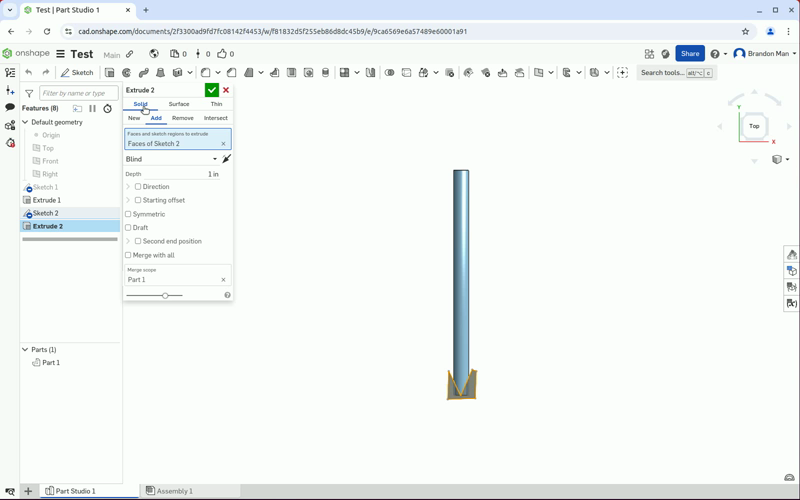
click(143, 106)
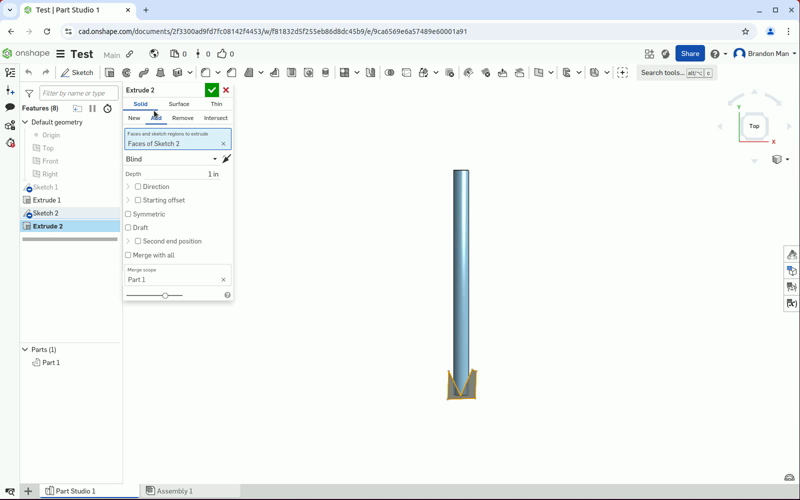
mouse_move(186, 120)
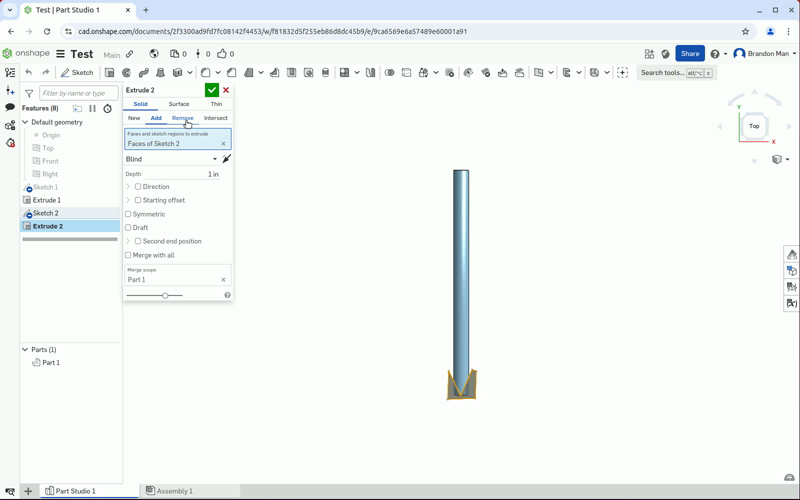
click(186, 120)
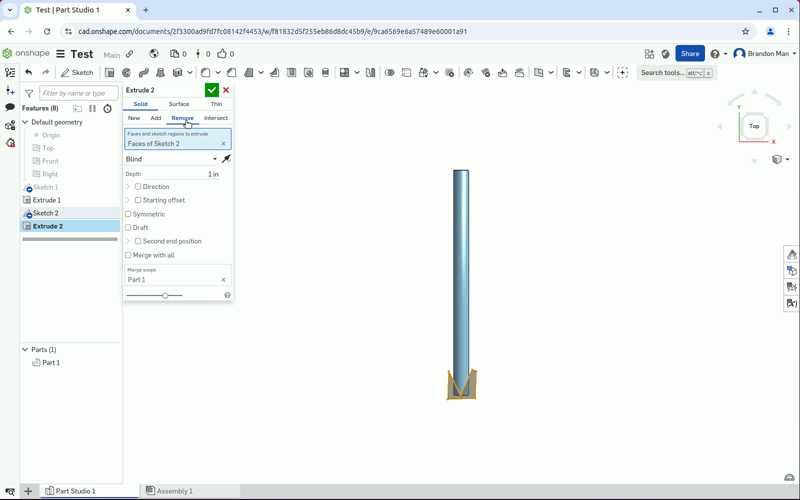
key(tab, 4)
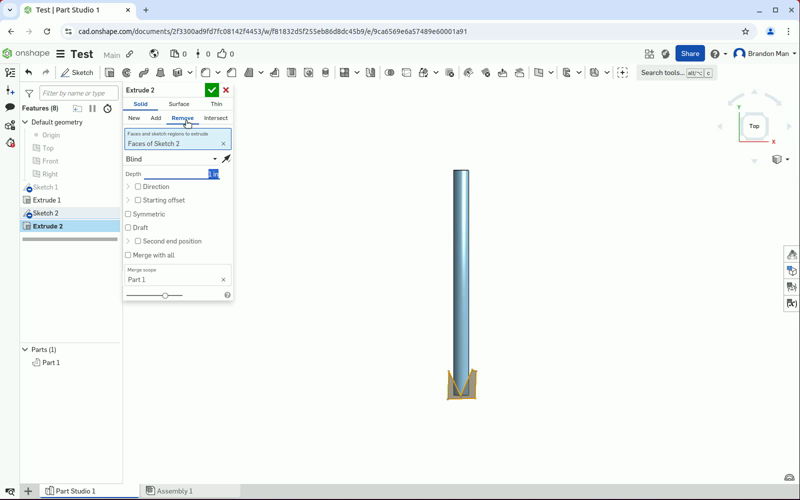
text(-14.442)
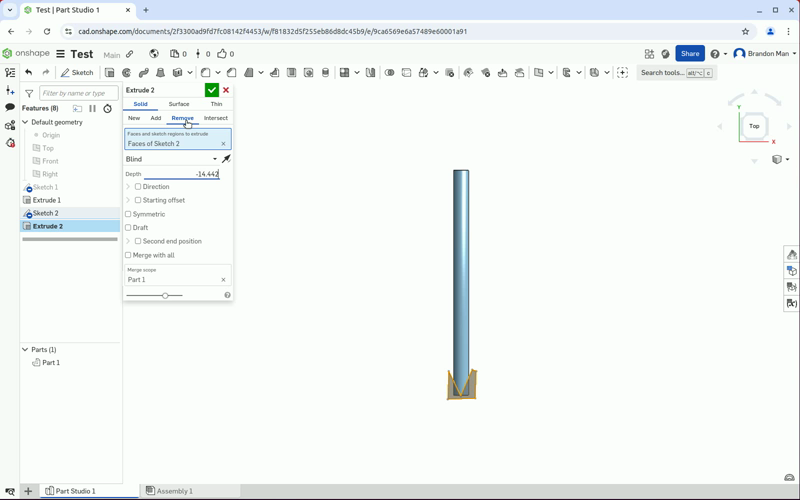
key(tab, 3)
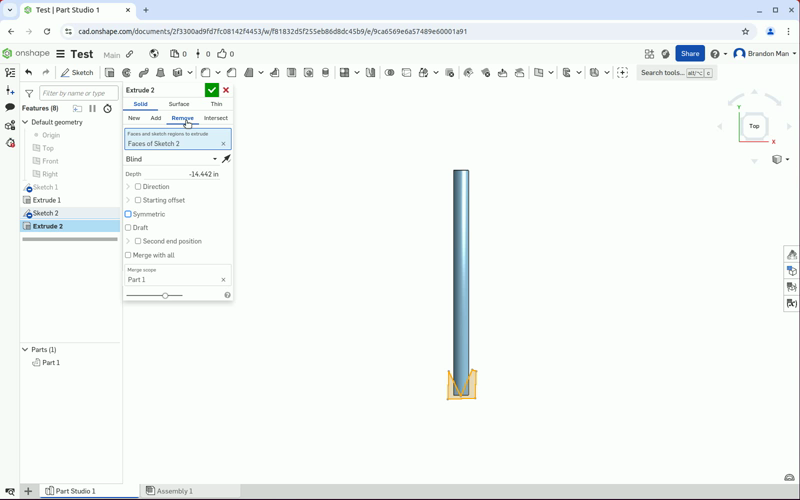
key(space)
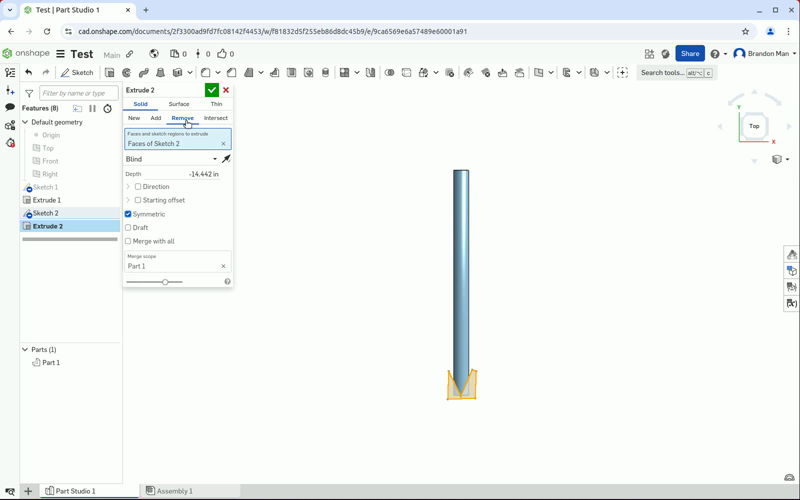
key(tab, 2)
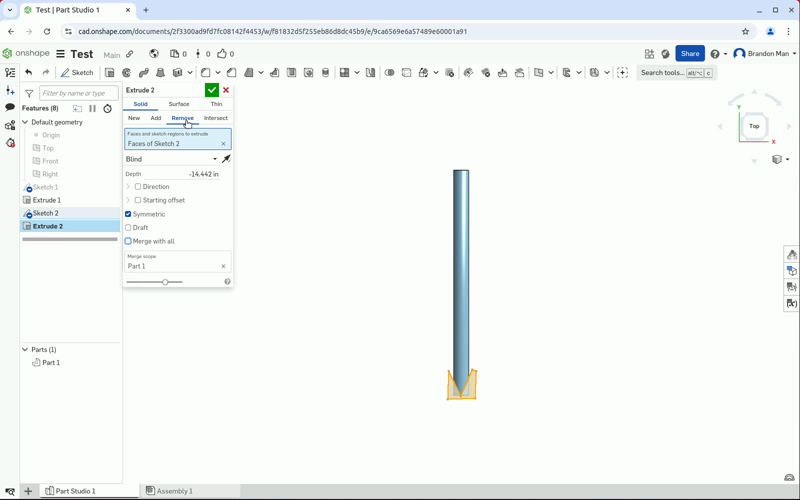
key(space)
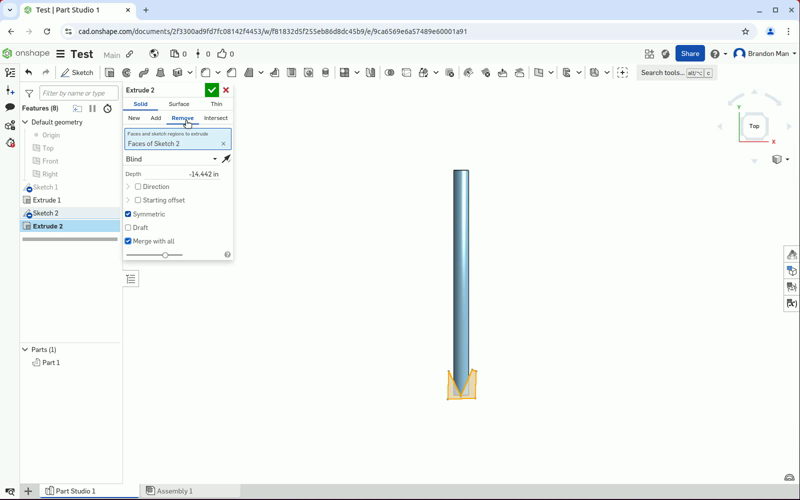
key(enter)
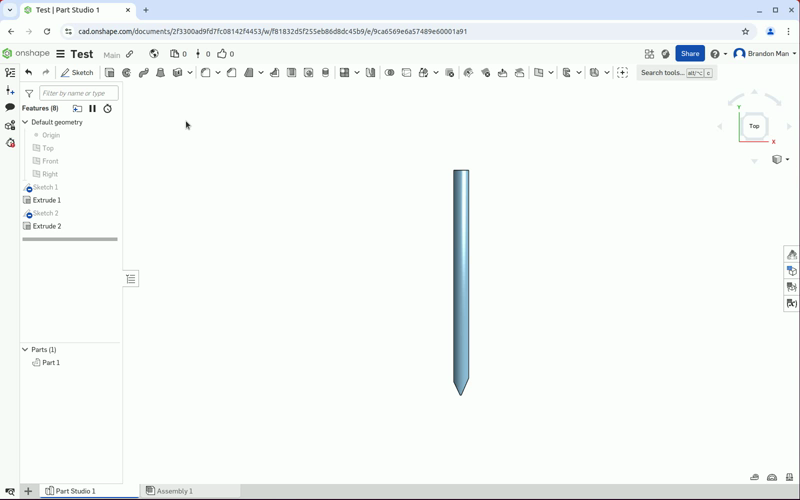
key(shift+h)
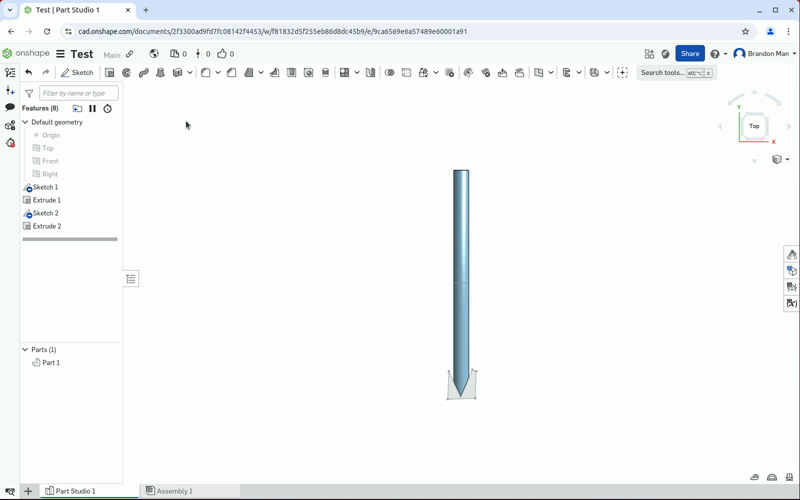
key(shift+h)
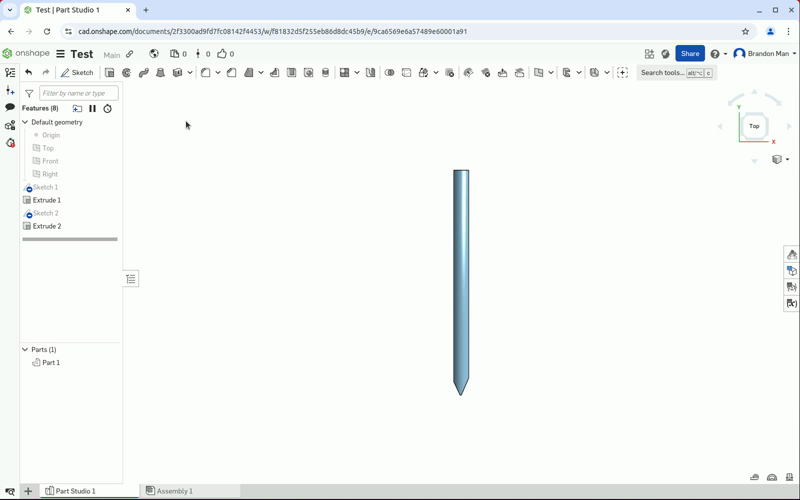
mouse_move(73, 189)
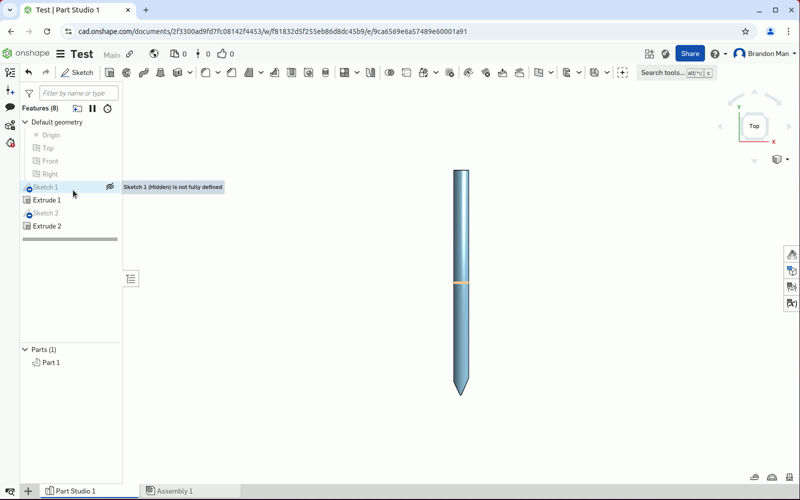
click(73, 189)
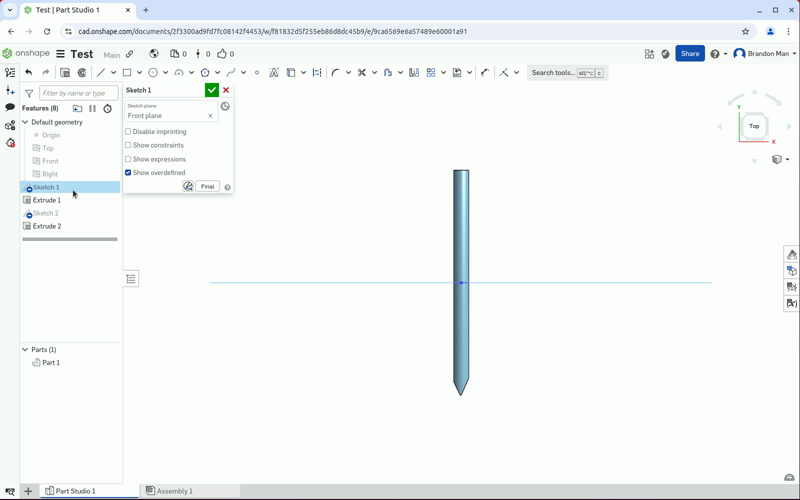
mouse_move(229, 92)
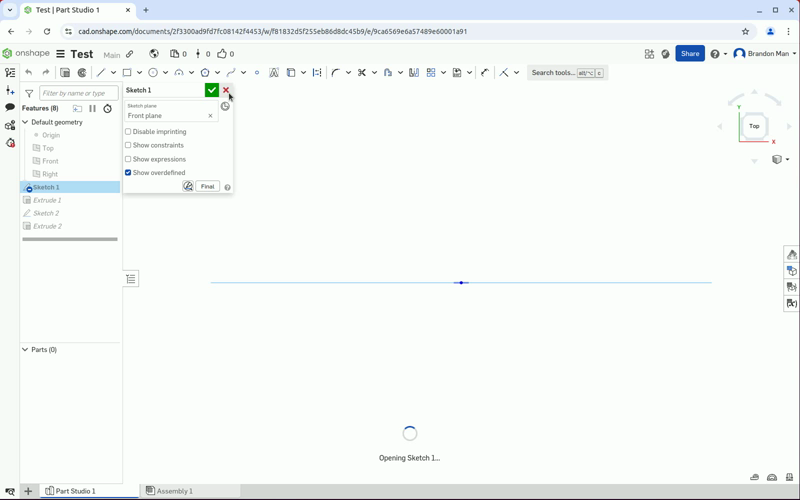
click(229, 92)
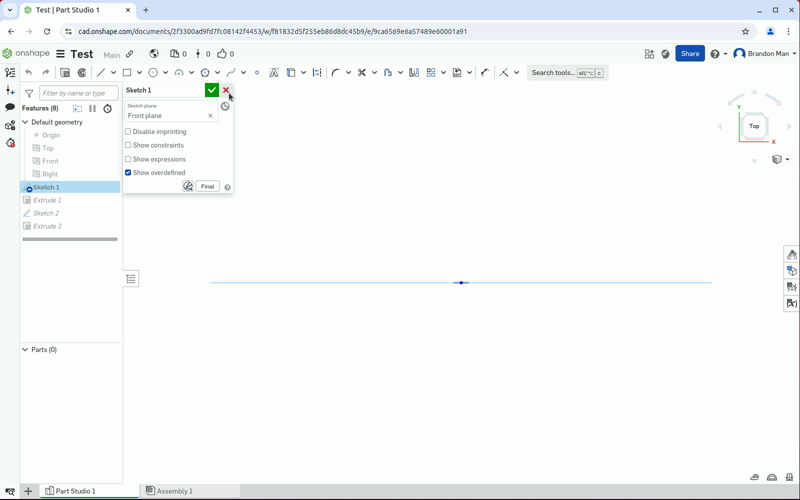
key(shift+s)
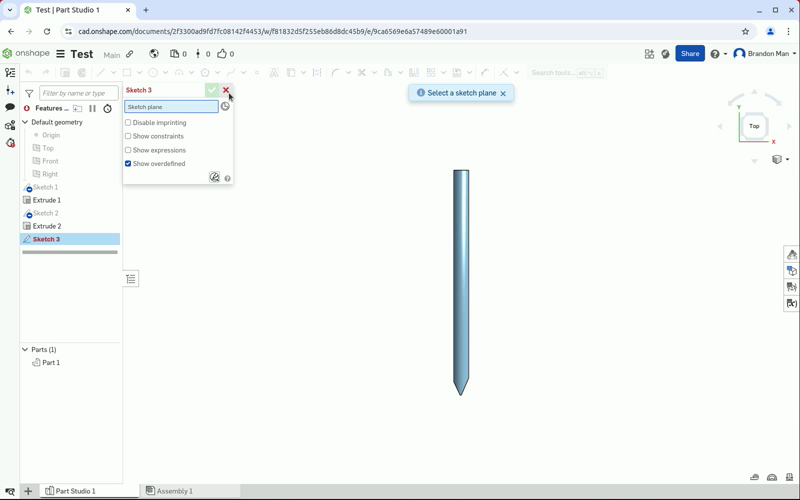
mouse_move(73, 150)
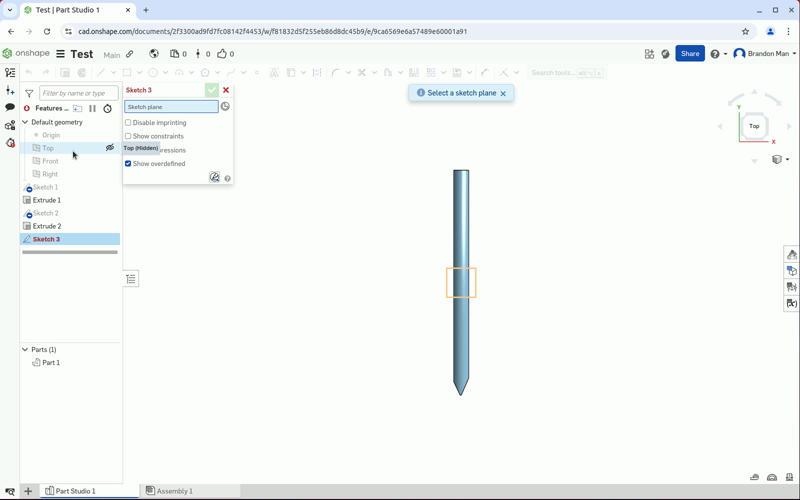
click(73, 150)
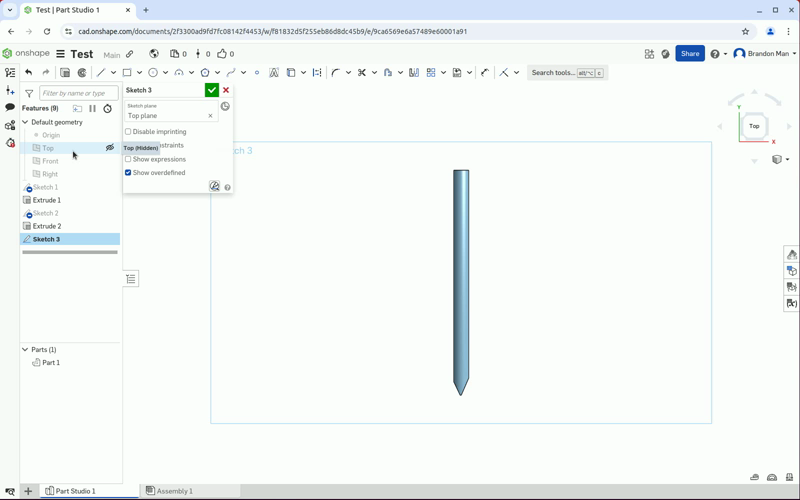
mouse_move(73, 352)
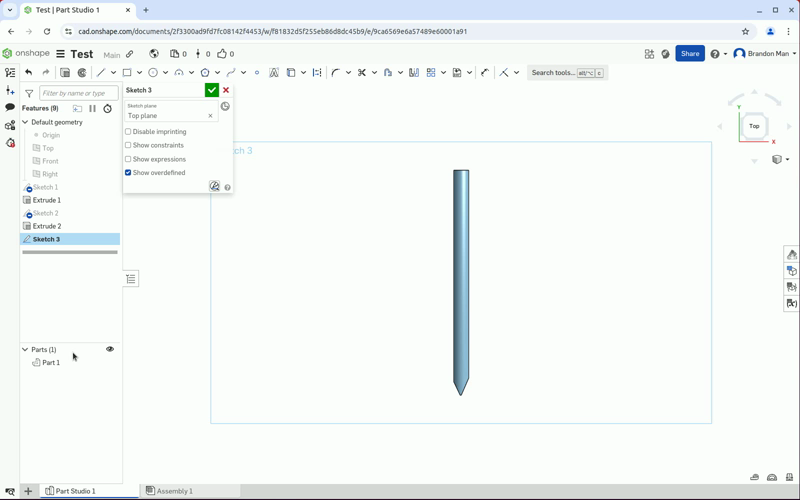
key(y)
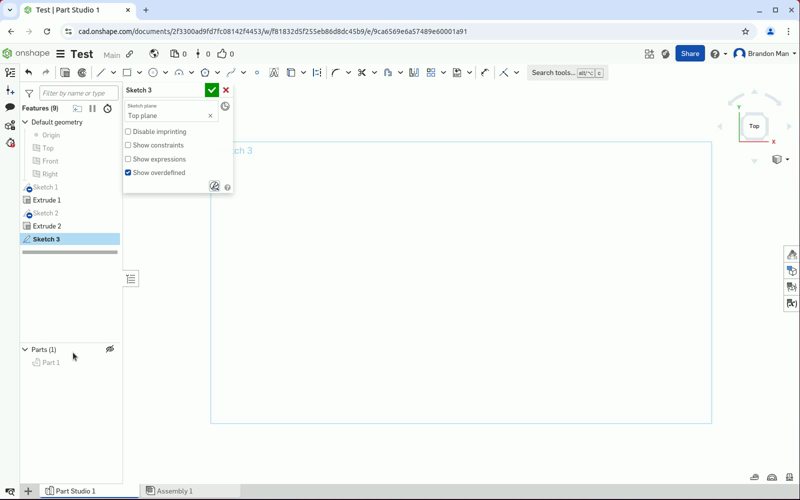
key(l)
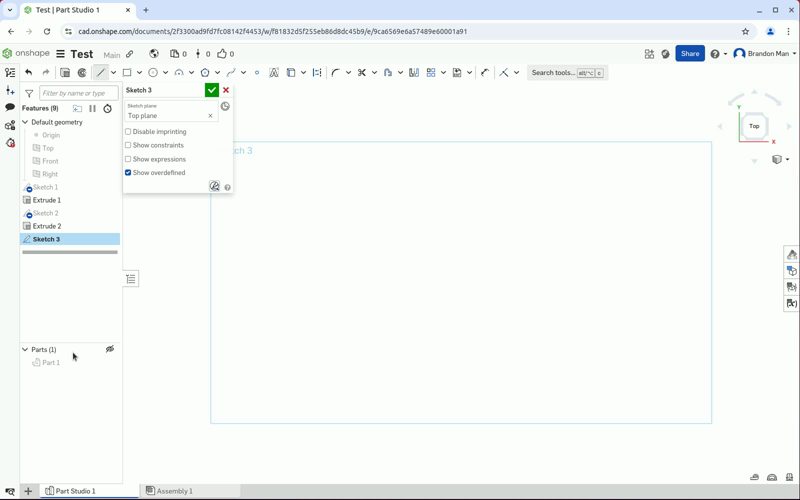
key_down(shift)
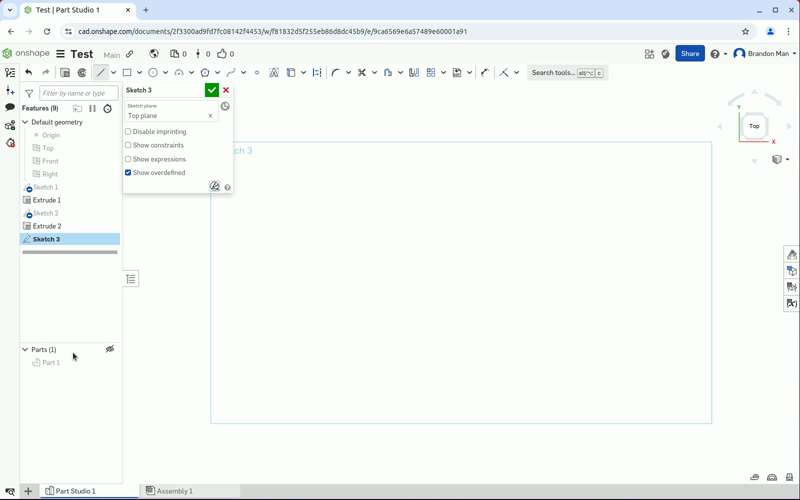
mouse_move(451, 189)
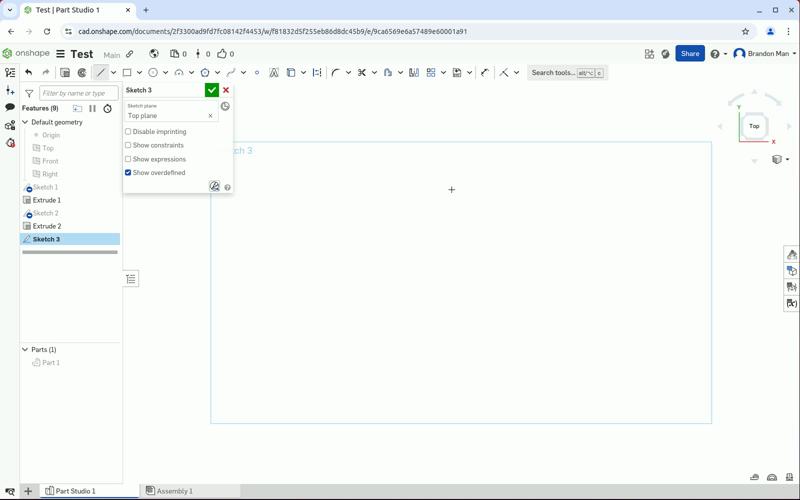
click(451, 189)
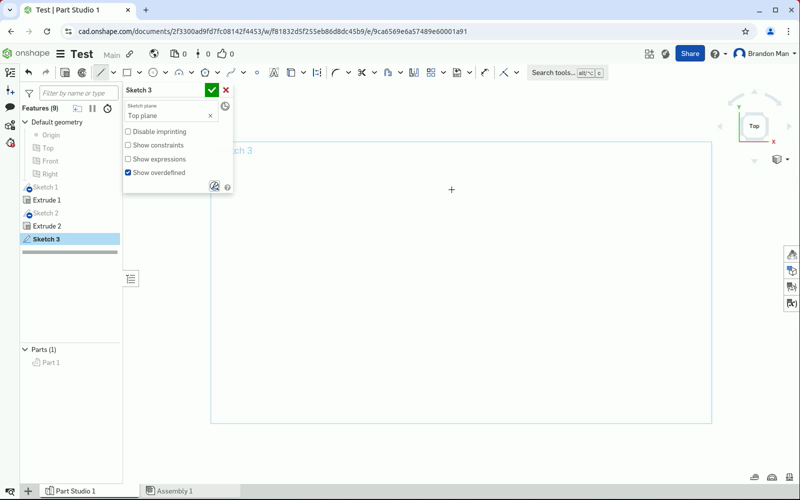
key_up(shift)
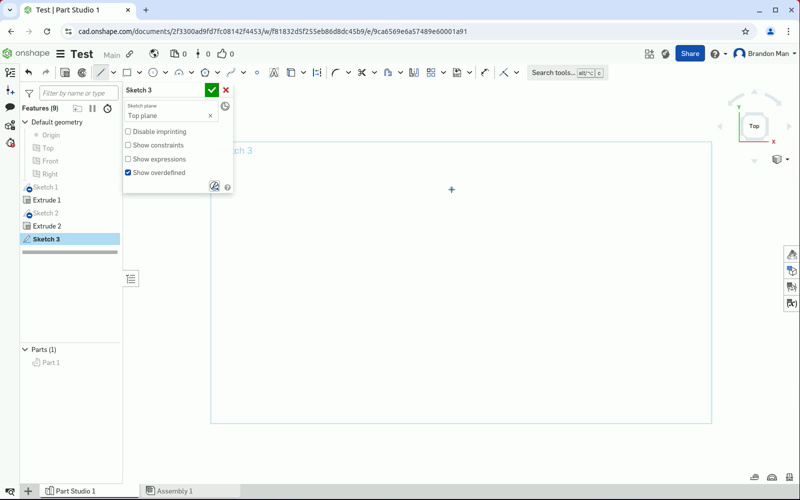
key_down(shift)
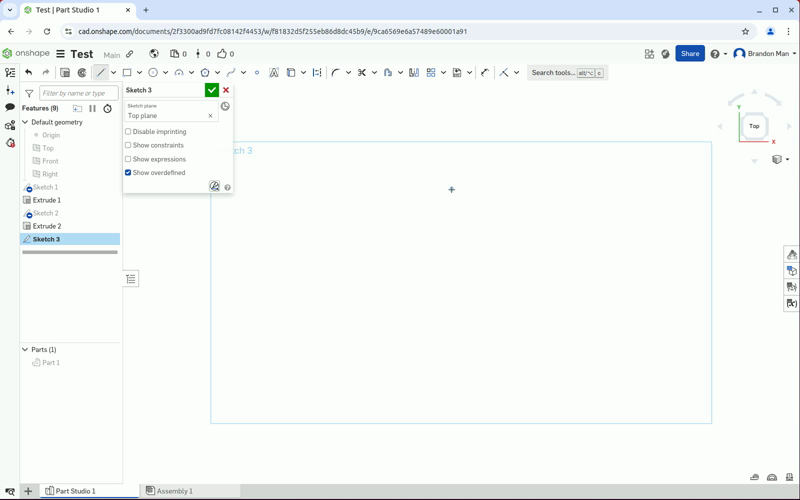
mouse_move(481, 189)
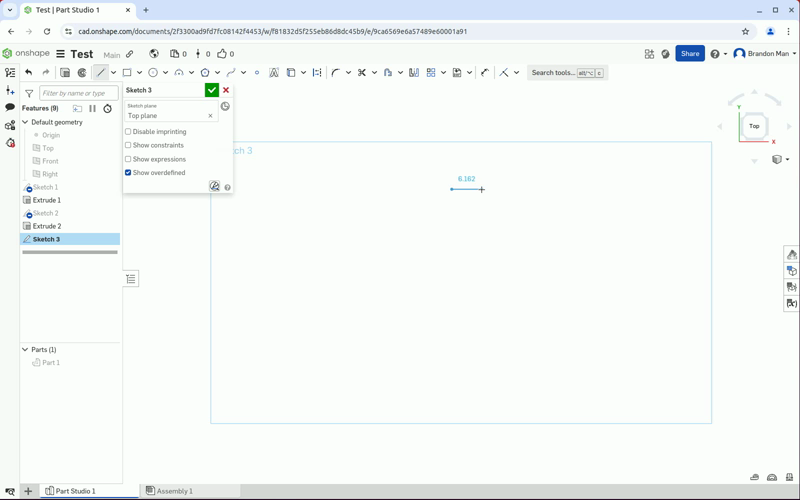
mouse_move(461, 168)
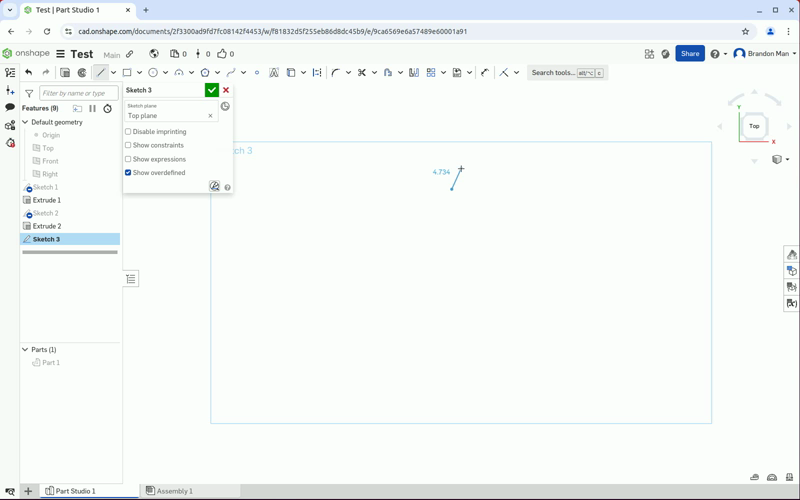
click(461, 168)
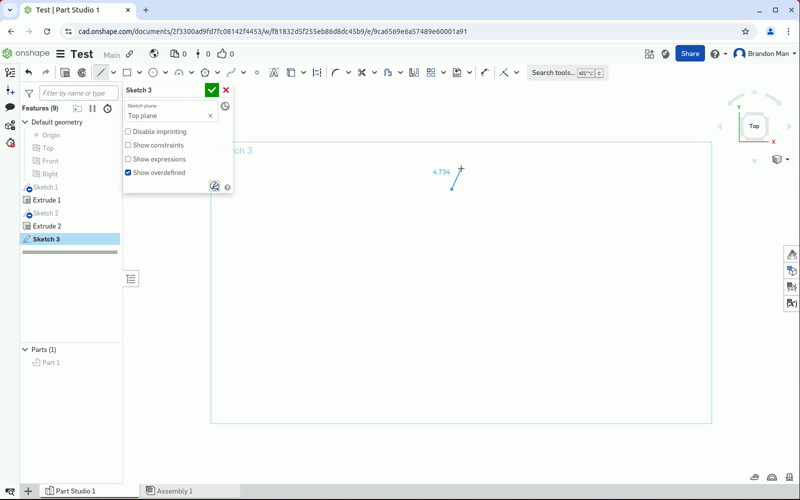
key_up(shift)
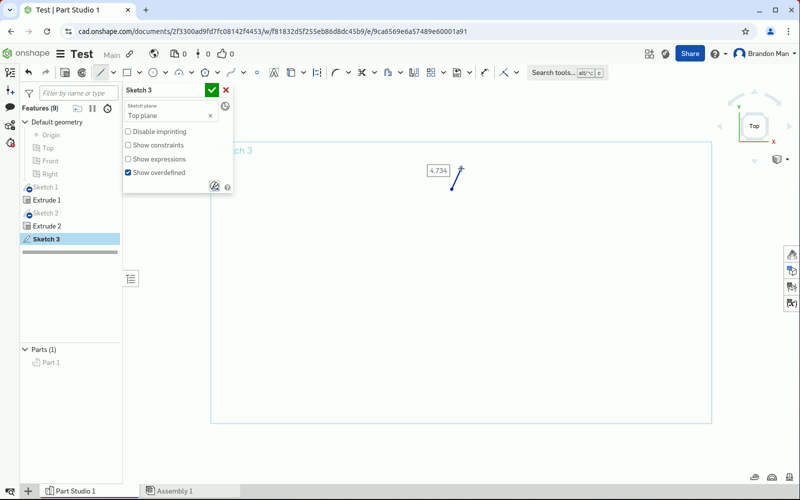
key_down(shift)
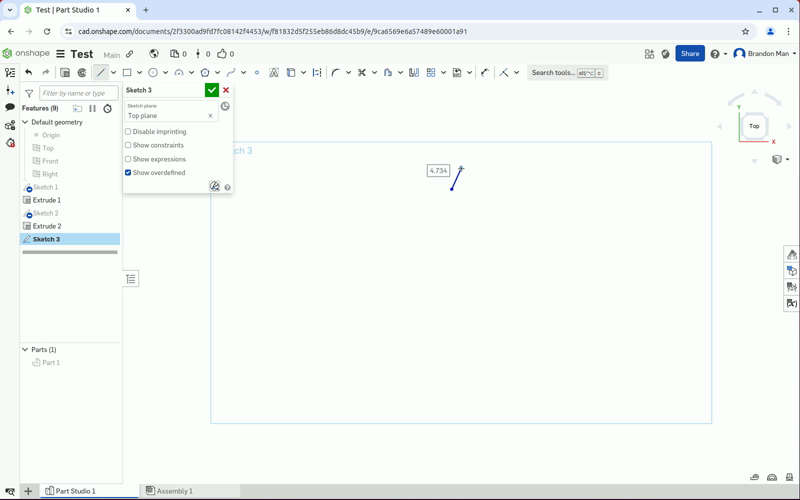
mouse_move(491, 168)
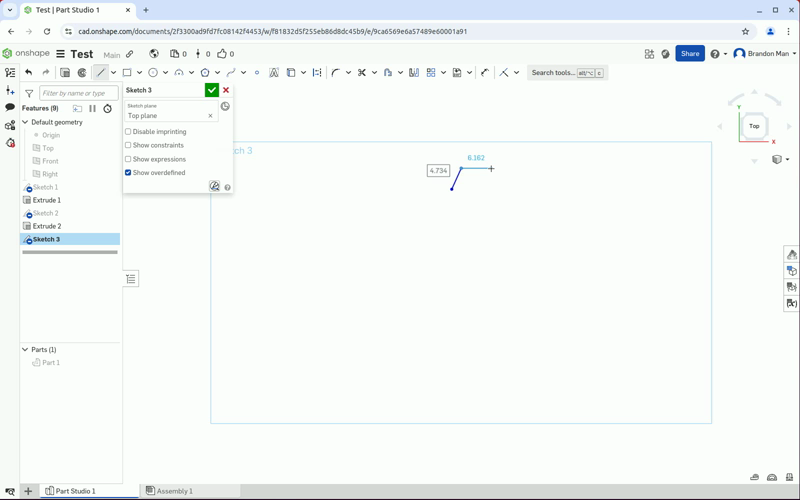
mouse_move(470, 189)
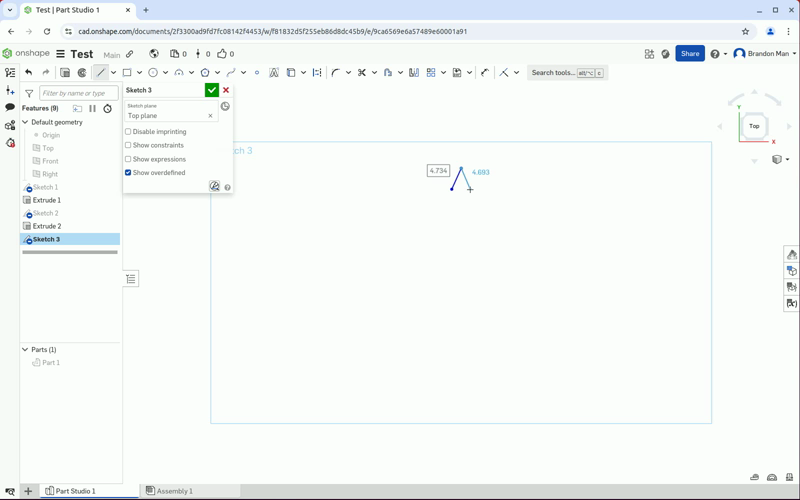
click(470, 189)
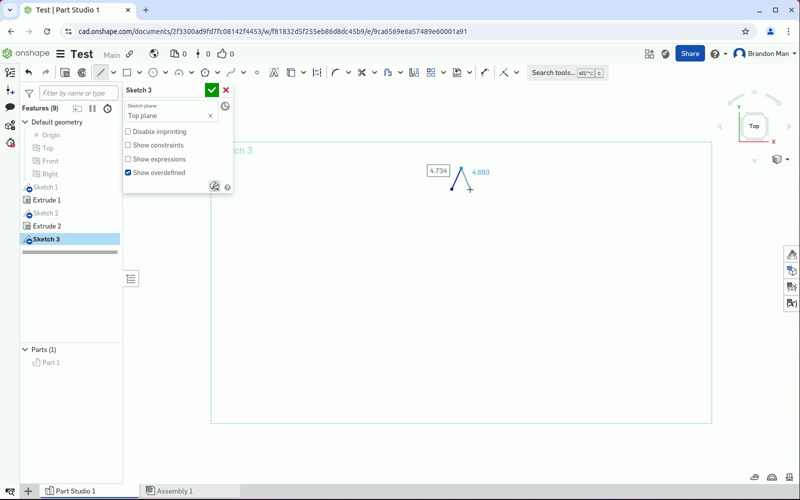
key_up(shift)
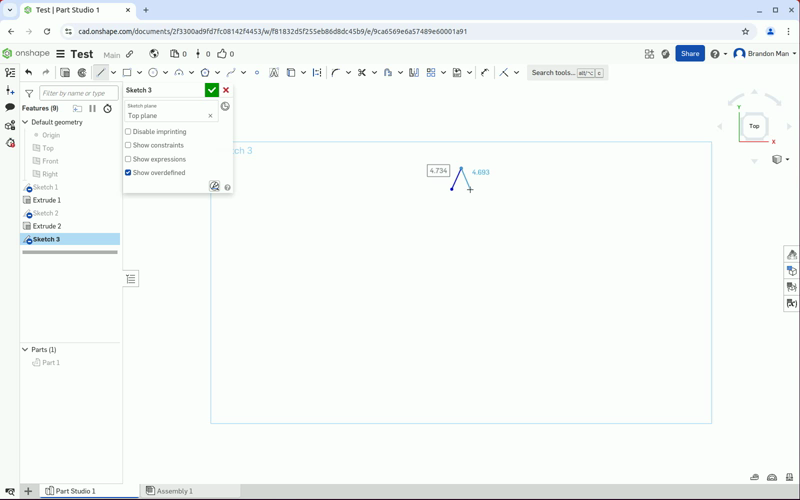
key_down(shift)
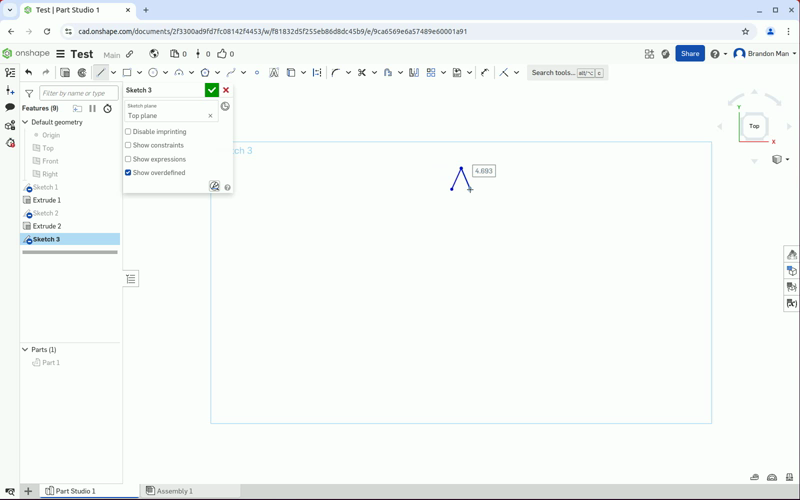
mouse_move(500, 189)
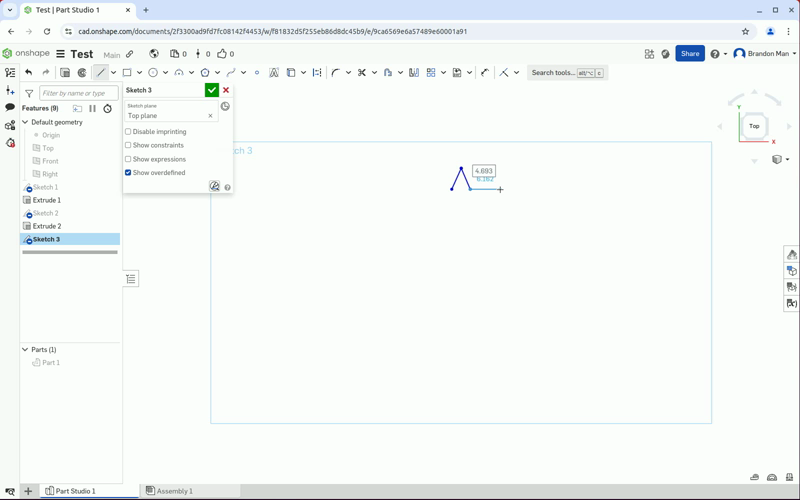
mouse_move(470, 165)
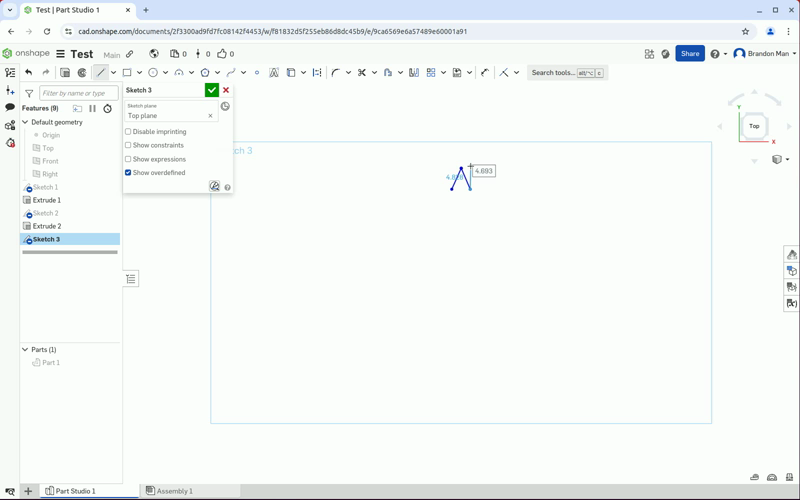
click(470, 165)
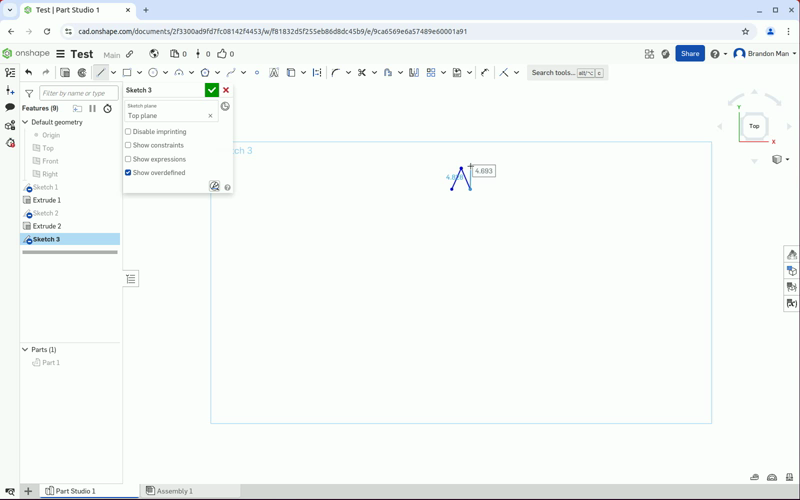
key_up(shift)
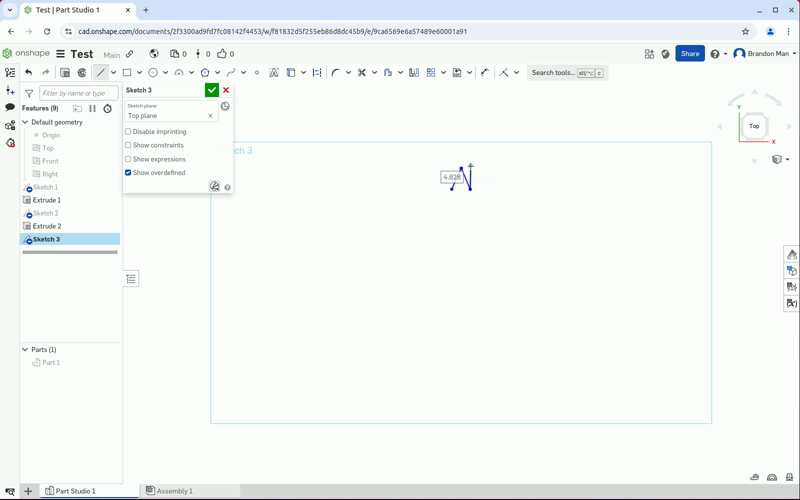
key_down(shift)
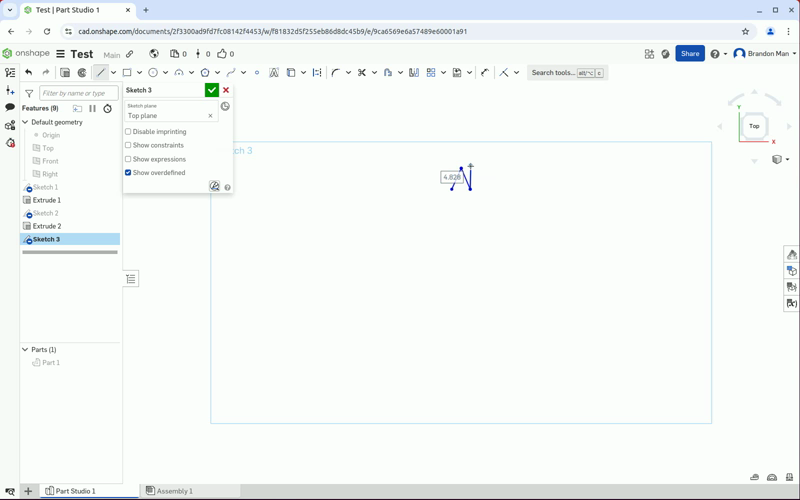
mouse_move(501, 165)
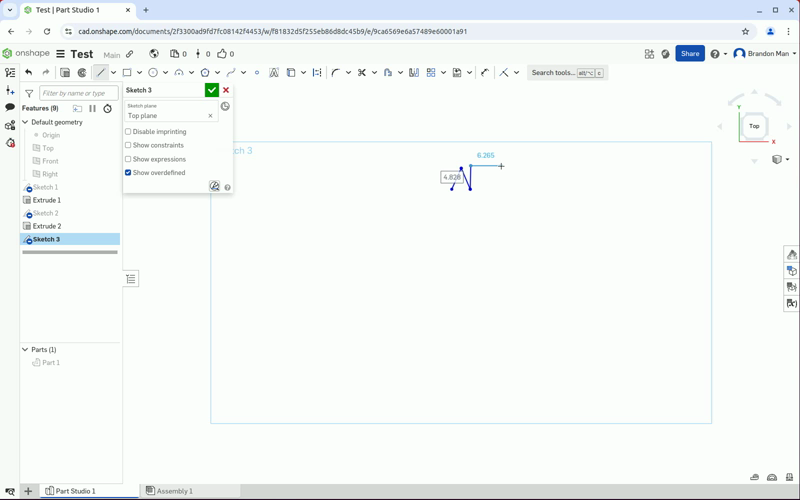
mouse_move(451, 165)
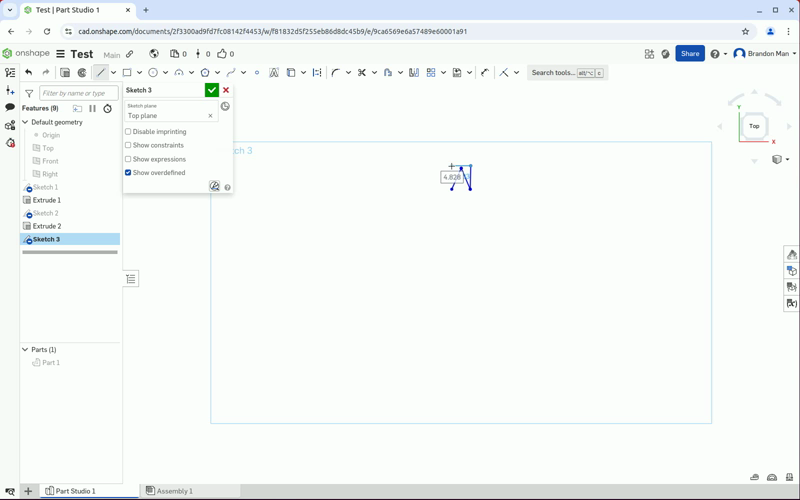
click(451, 165)
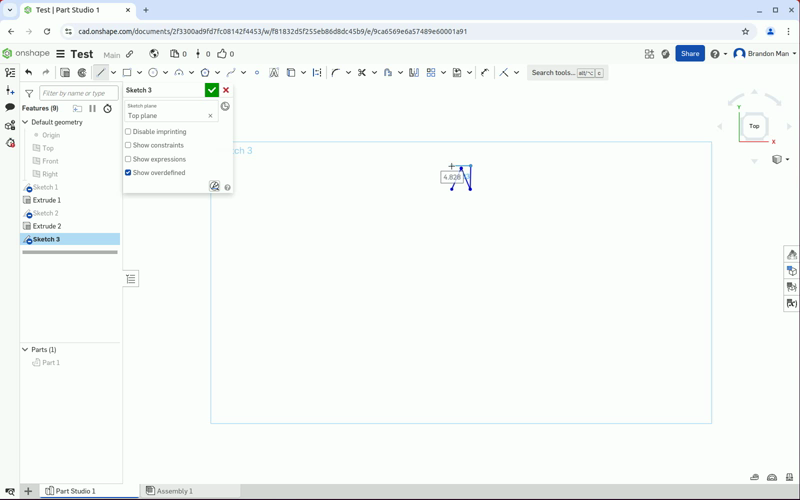
key_up(shift)
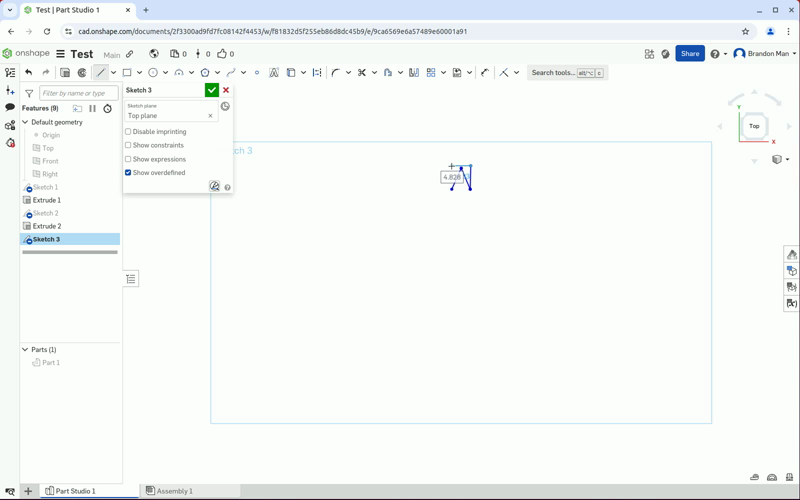
mouse_move(481, 165)
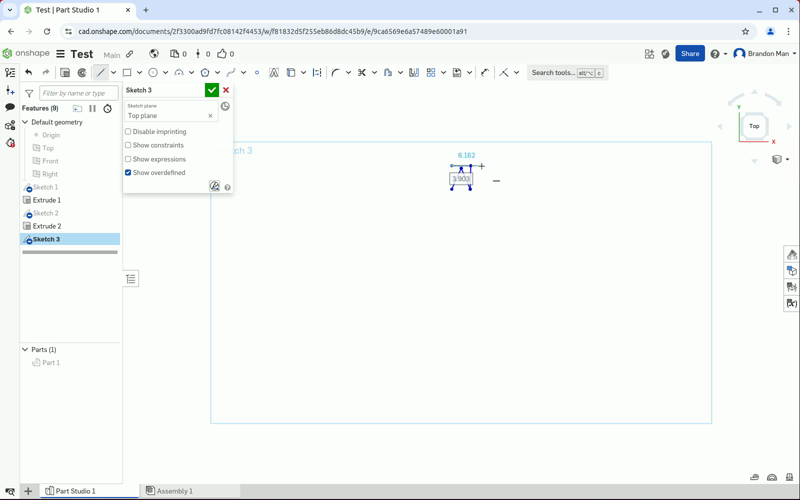
key_down(shift)
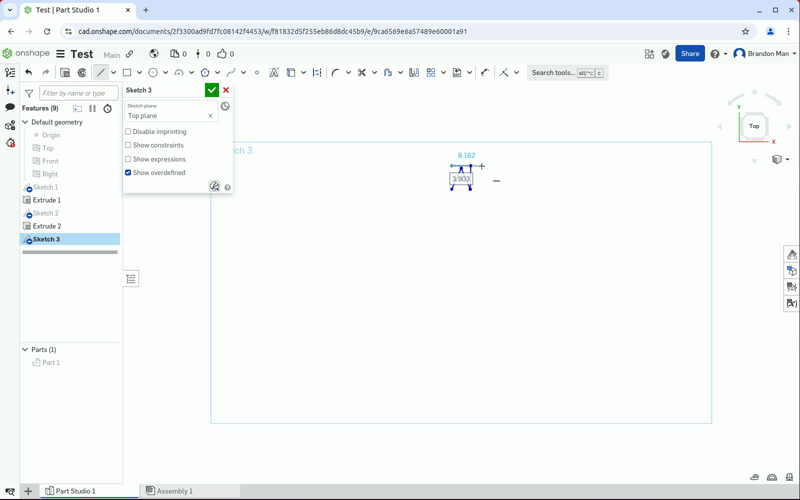
mouse_move(451, 189)
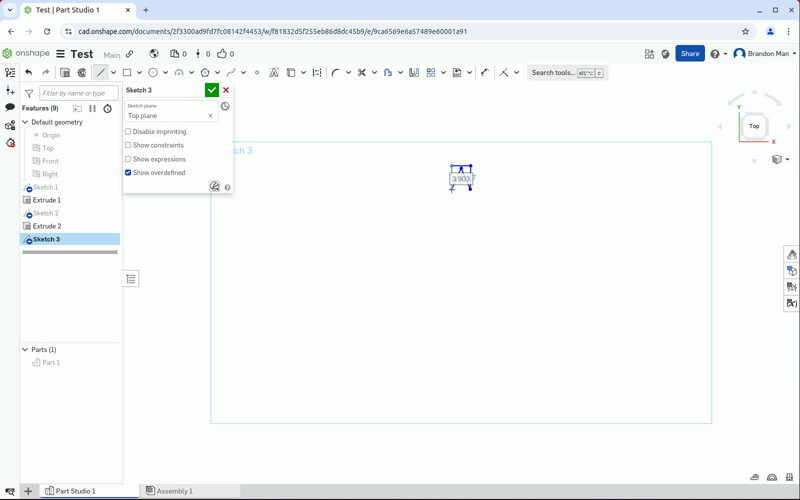
key_up(shift)
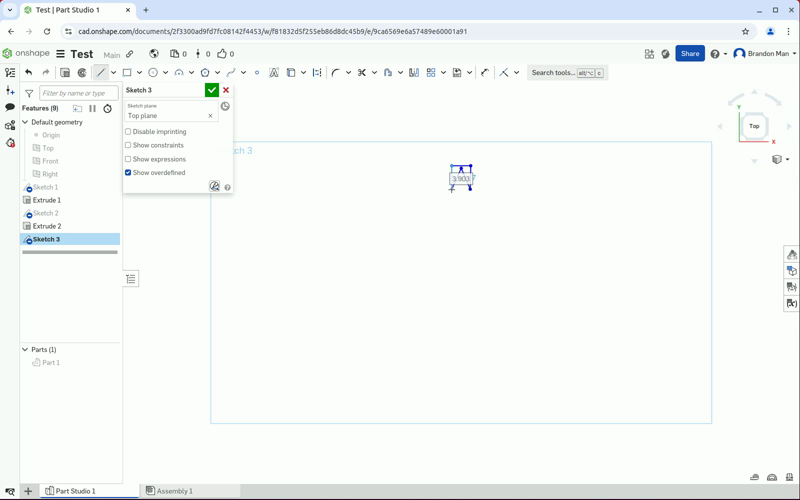
click(451, 189)
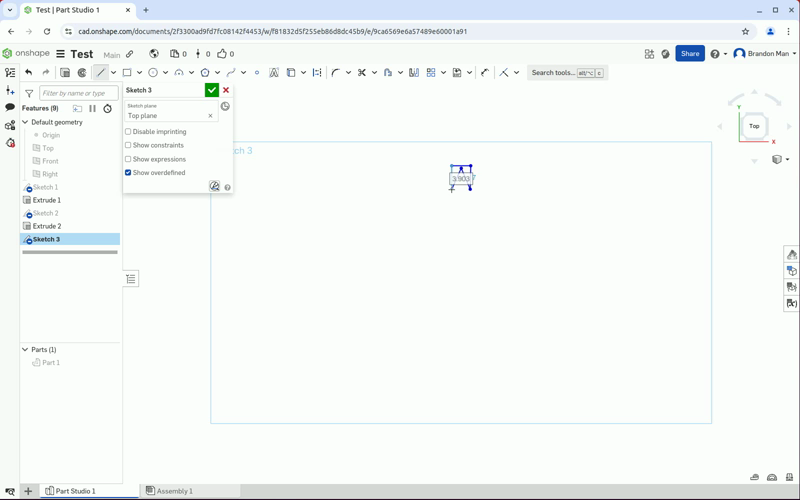
key(esc)
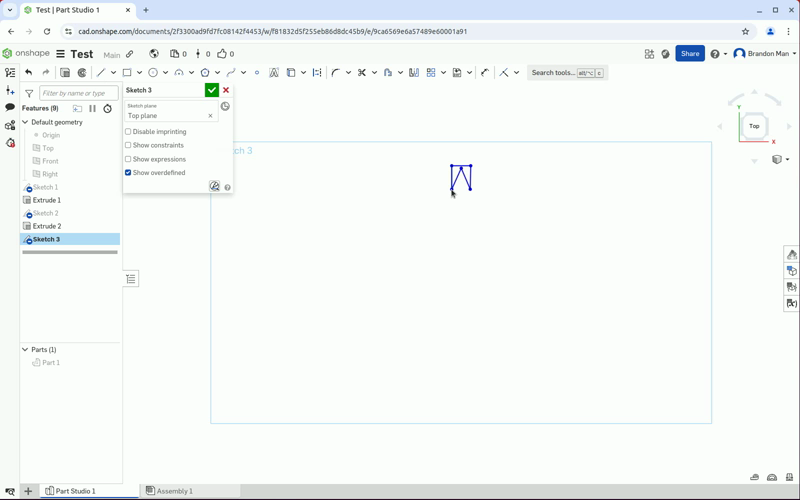
mouse_move(464, 170)
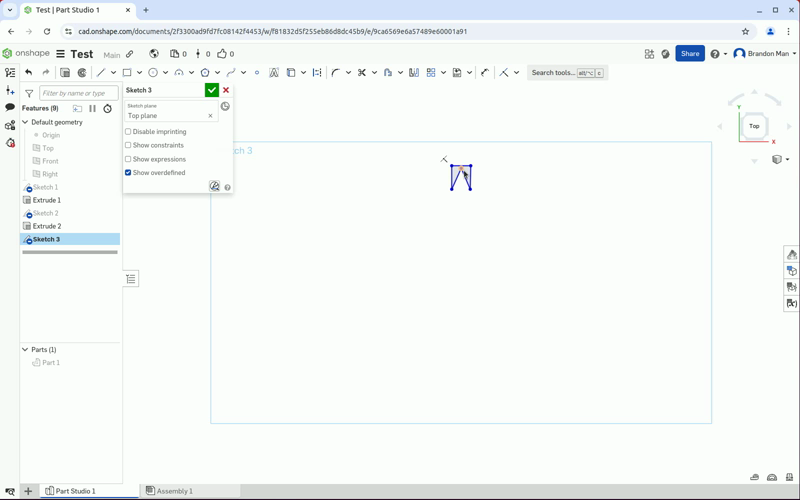
scroll(6)
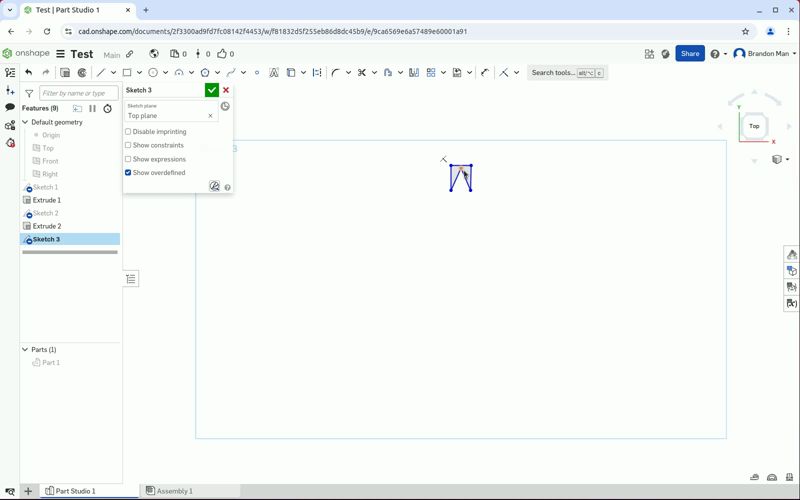
scroll(6)
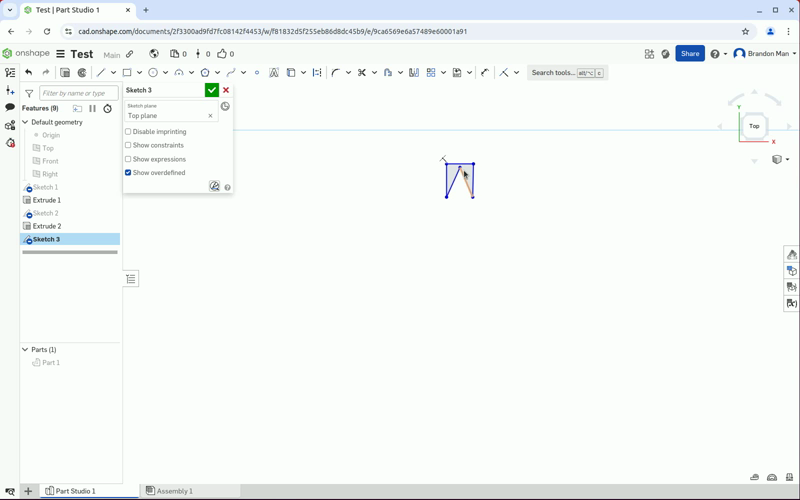
scroll(6)
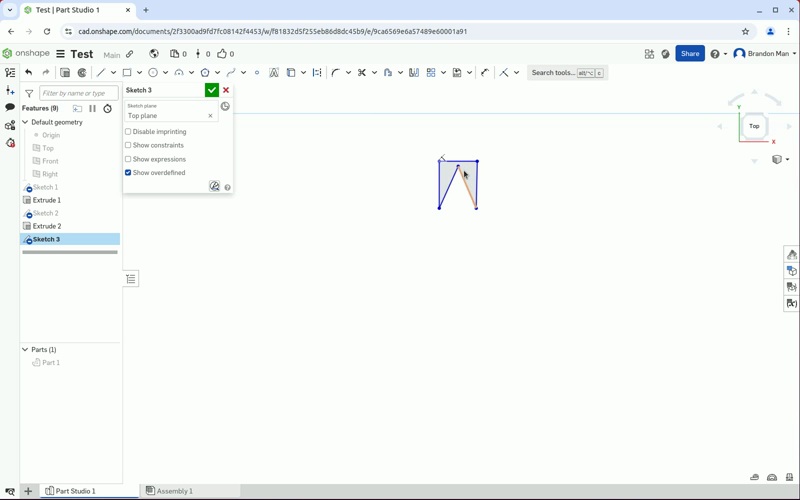
scroll(6)
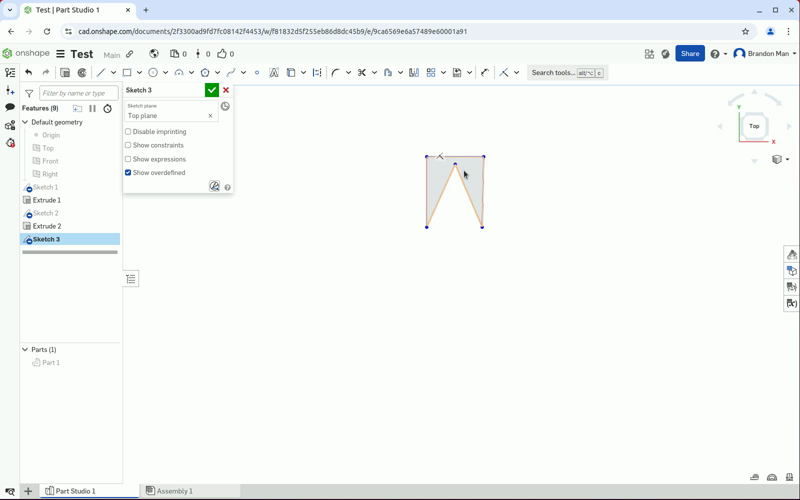
scroll(6)
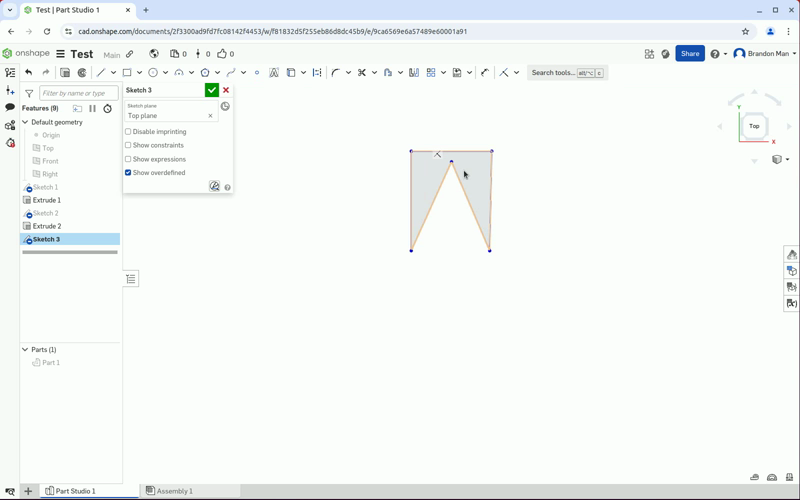
scroll(6)
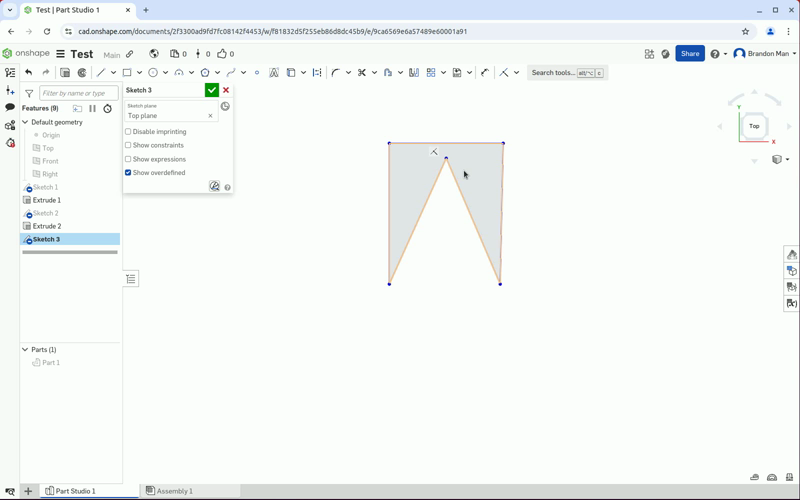
scroll(6)
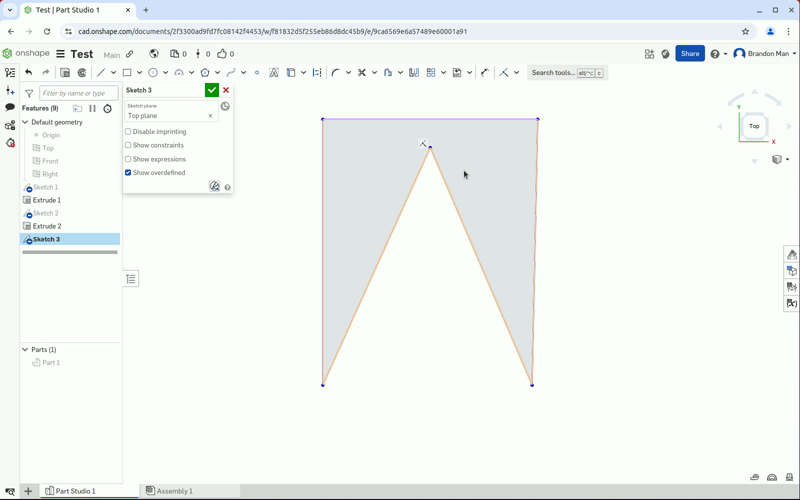
click(464, 170)
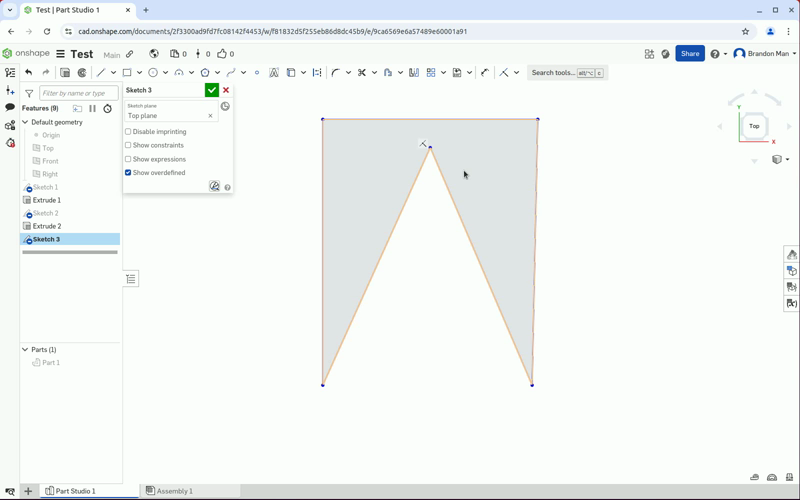
scroll(-6)
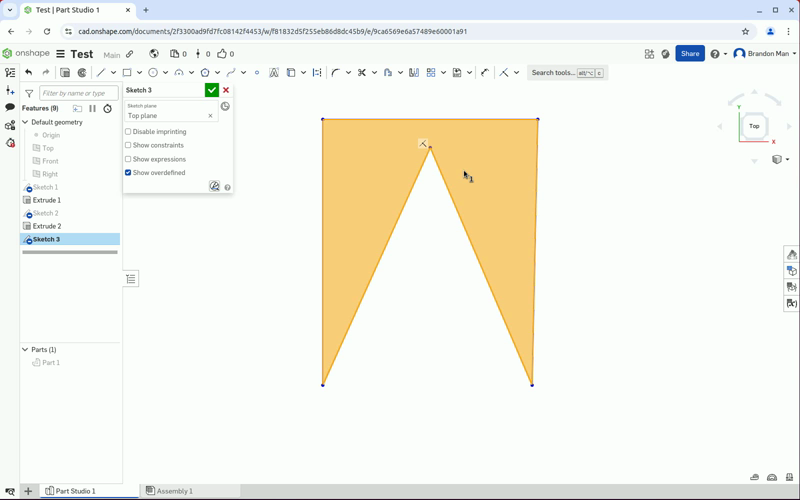
scroll(-6)
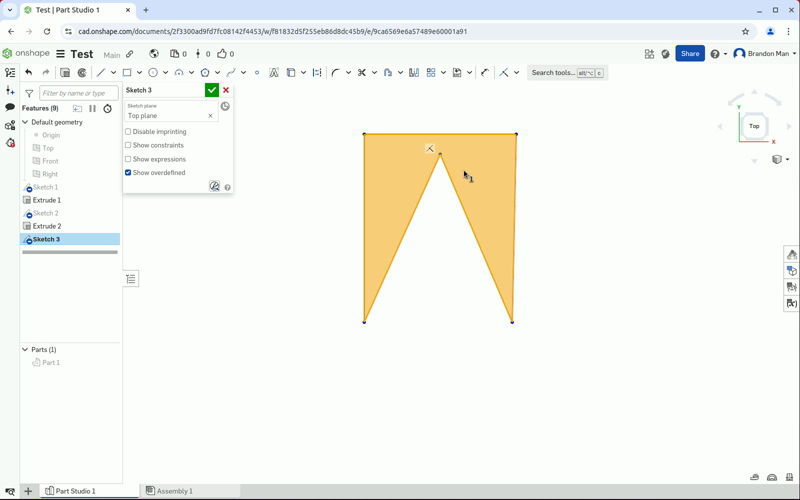
scroll(-6)
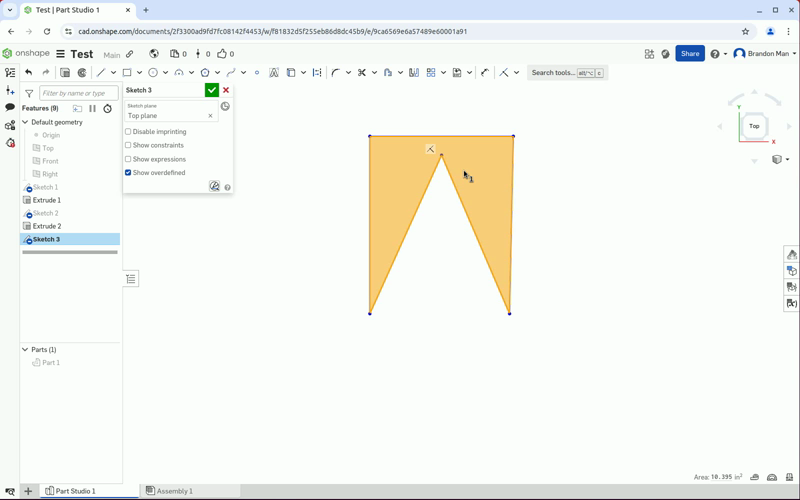
scroll(-6)
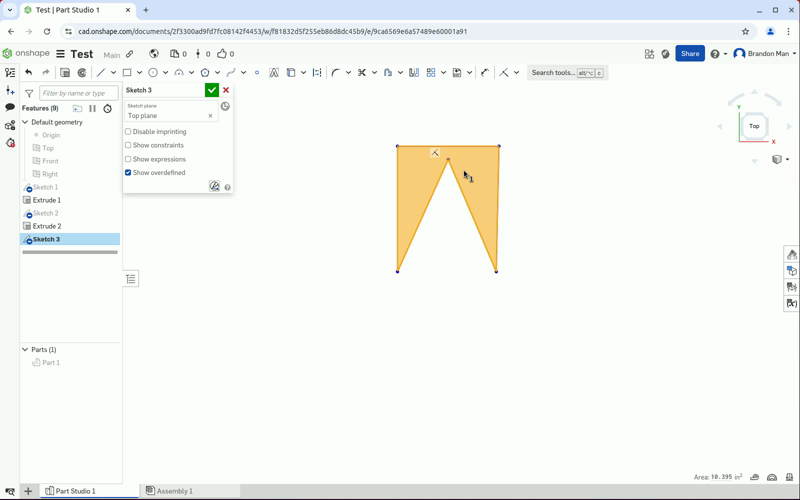
scroll(-6)
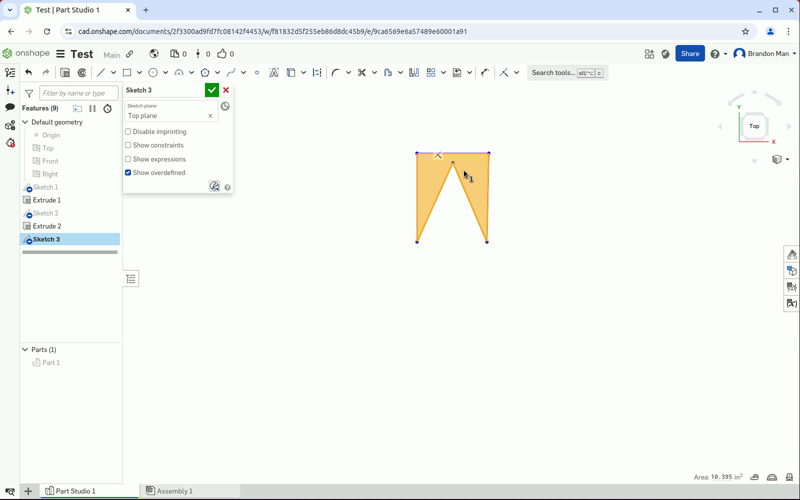
scroll(-6)
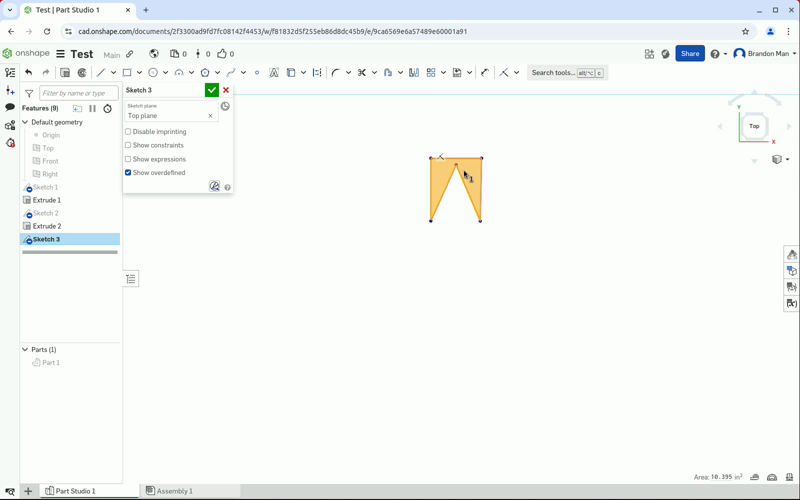
scroll(-6)
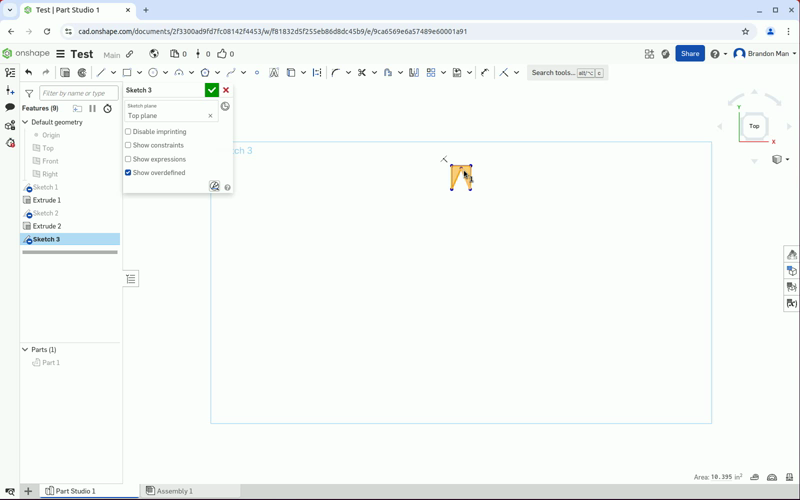
mouse_move(73, 352)
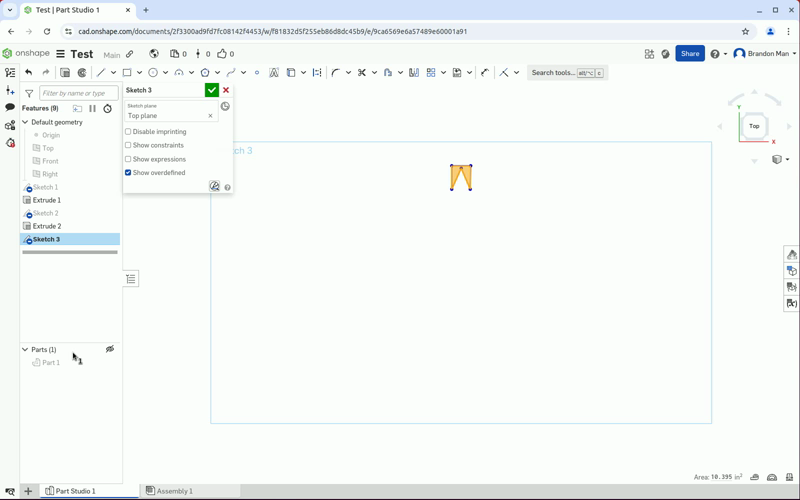
key(shift+y)
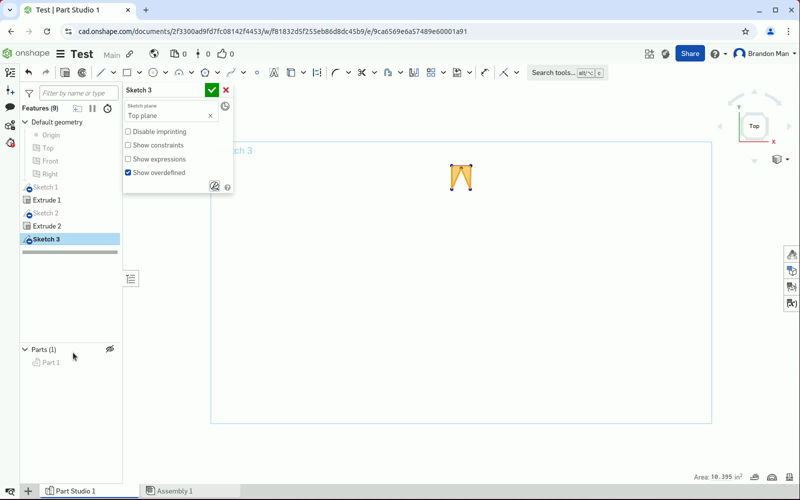
key(shift+e)
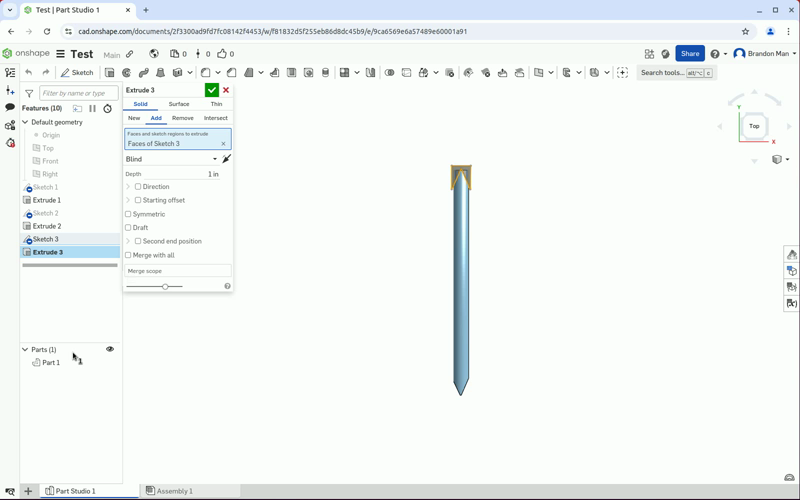
mouse_move(143, 106)
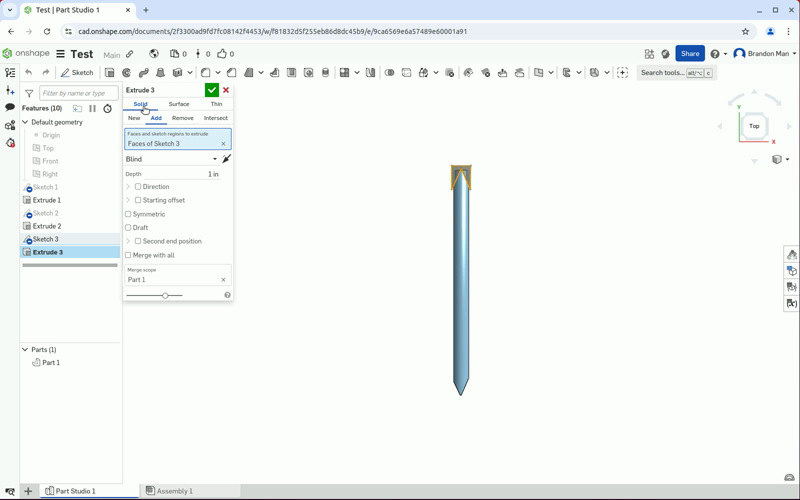
click(143, 106)
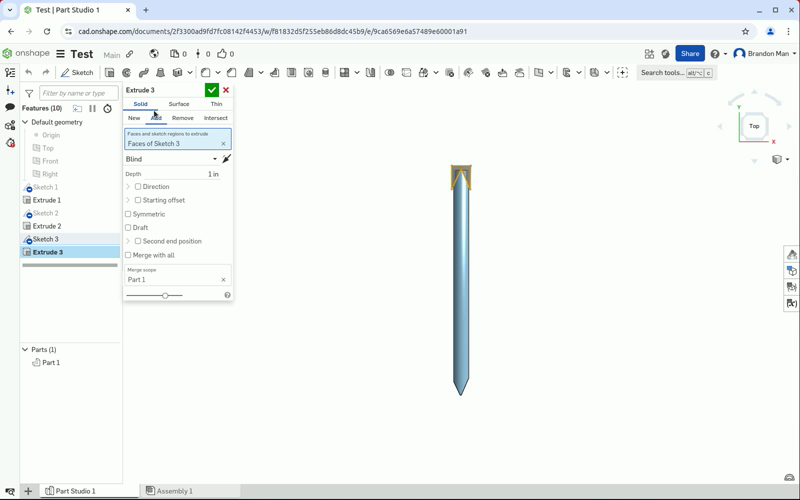
mouse_move(186, 120)
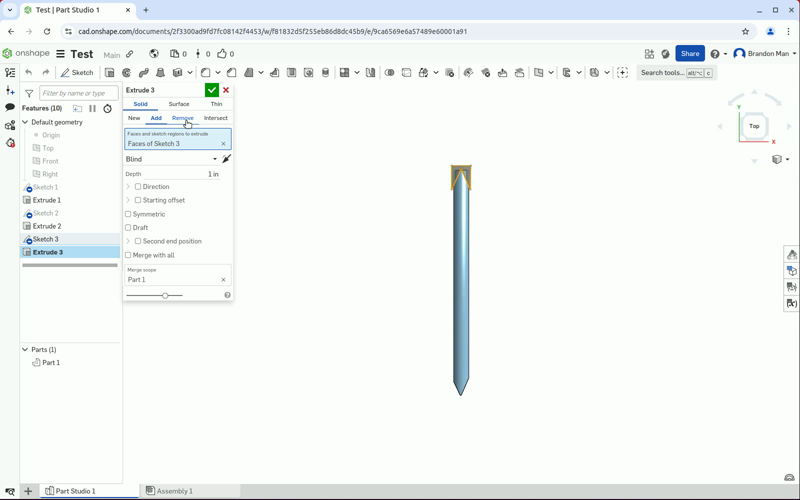
click(186, 120)
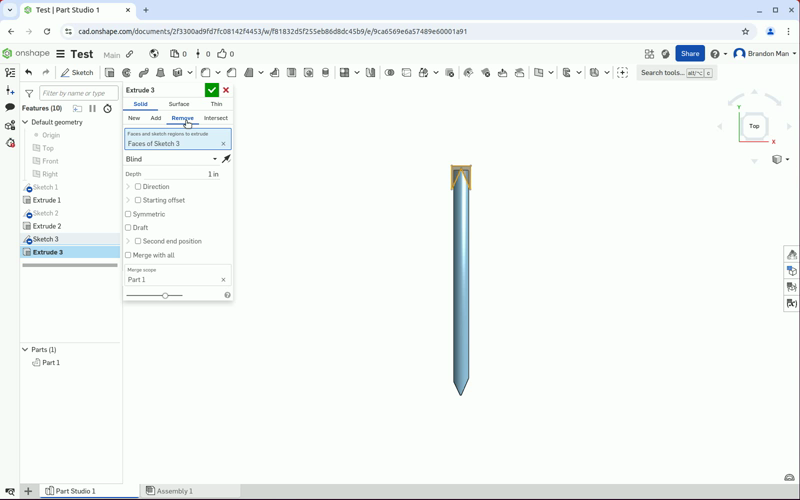
key(tab, 4)
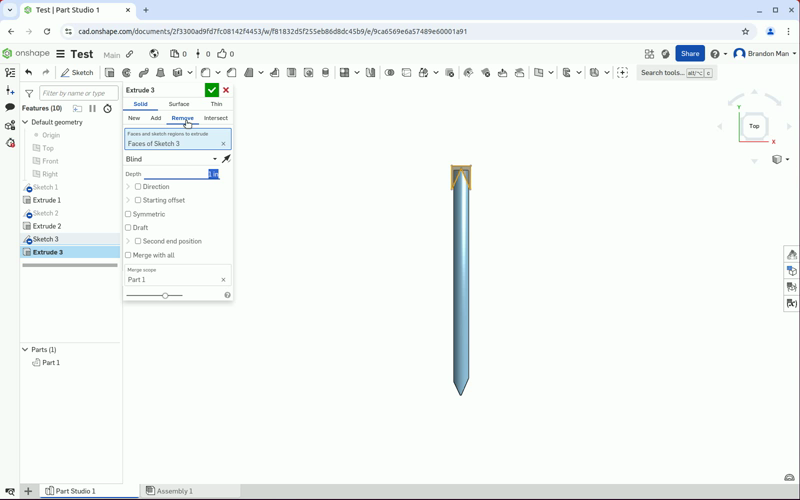
text(14.442)
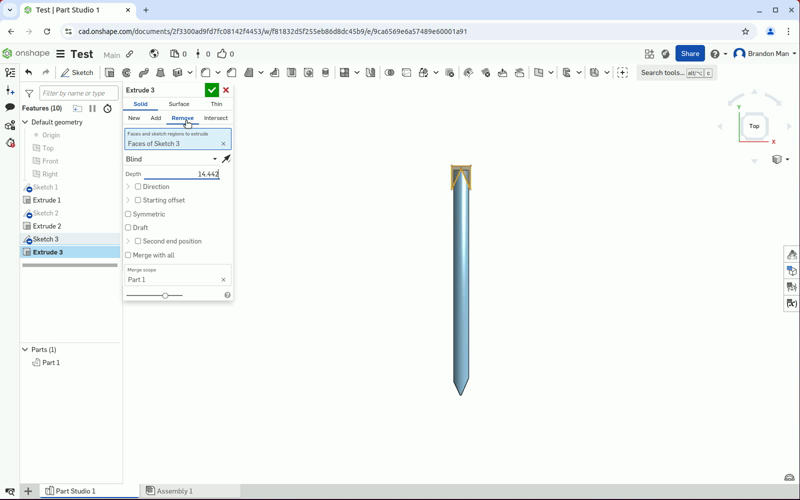
key(tab, 3)
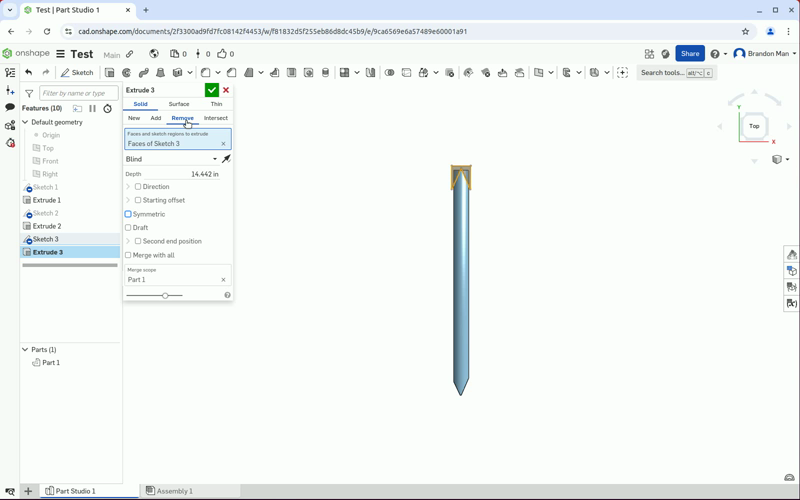
key(space)
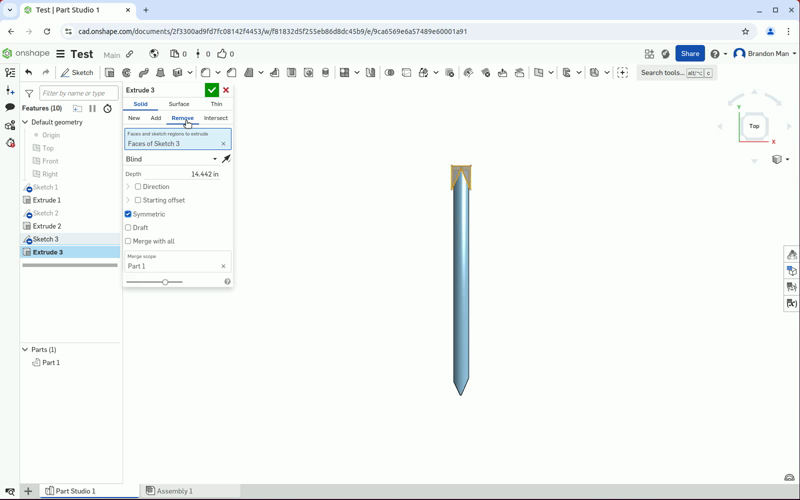
key(tab, 2)
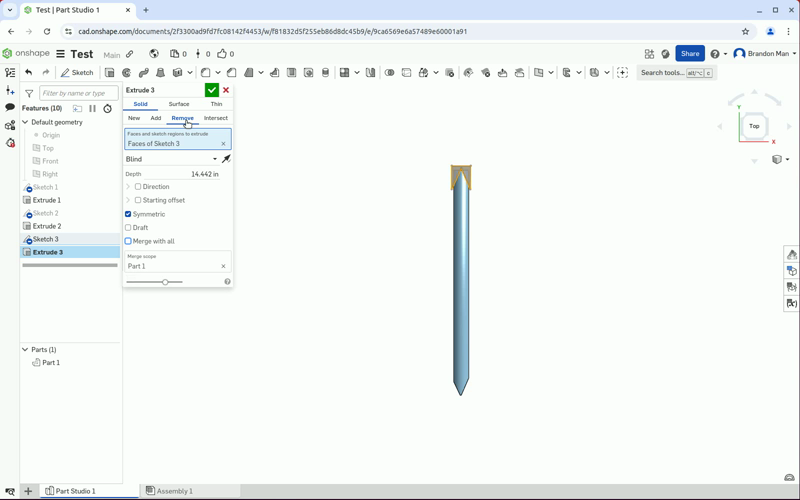
key(space)
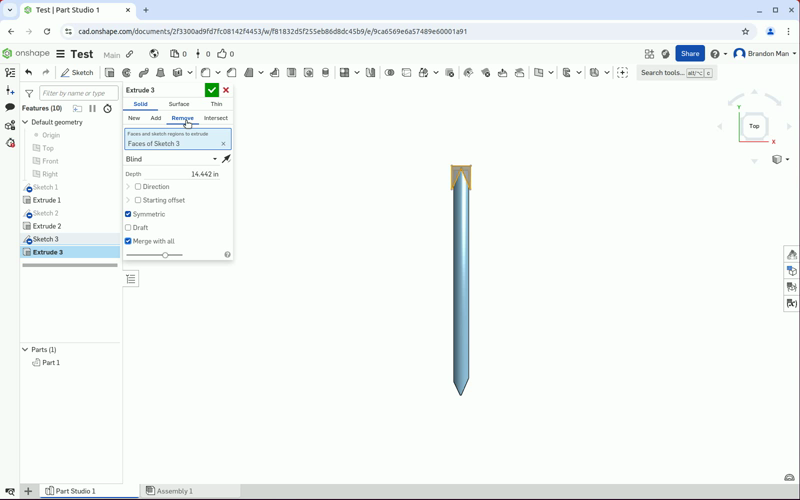
key(enter)
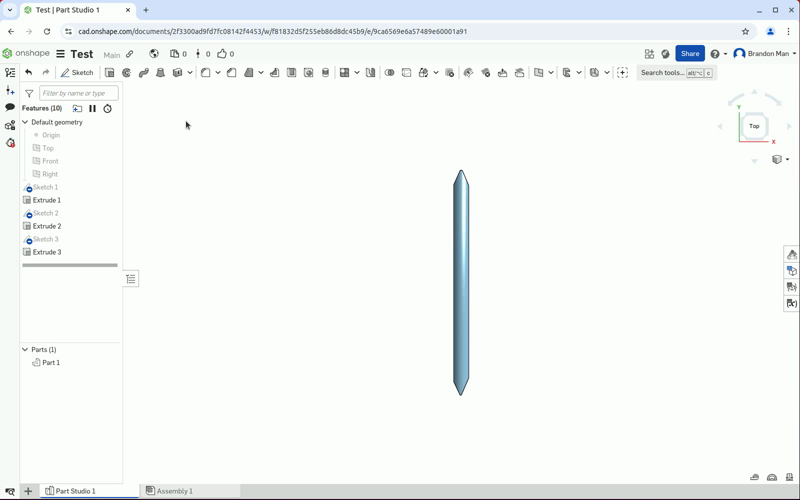
key(shift+h)
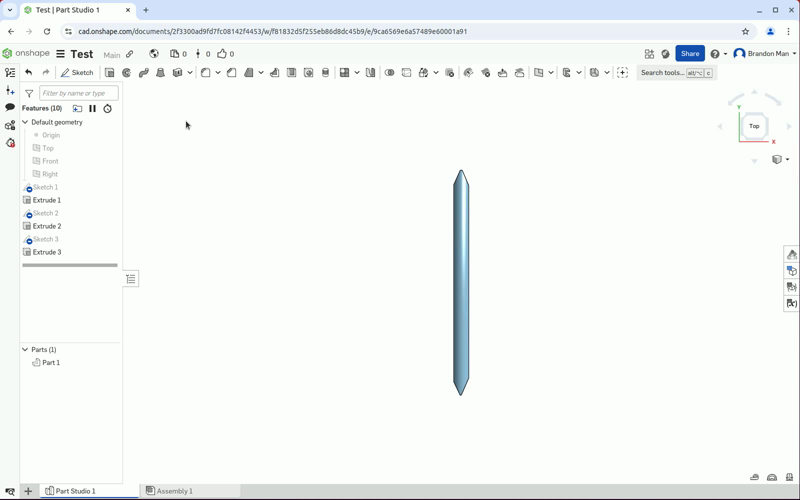
key(shift+h)
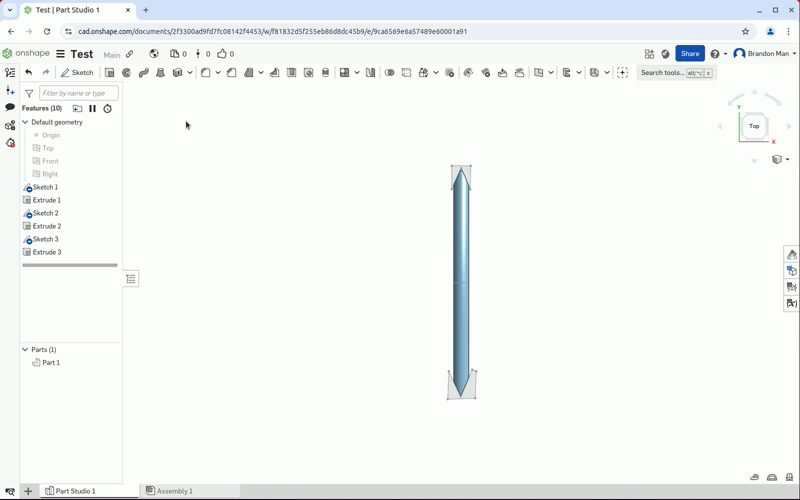
key(shift+7)
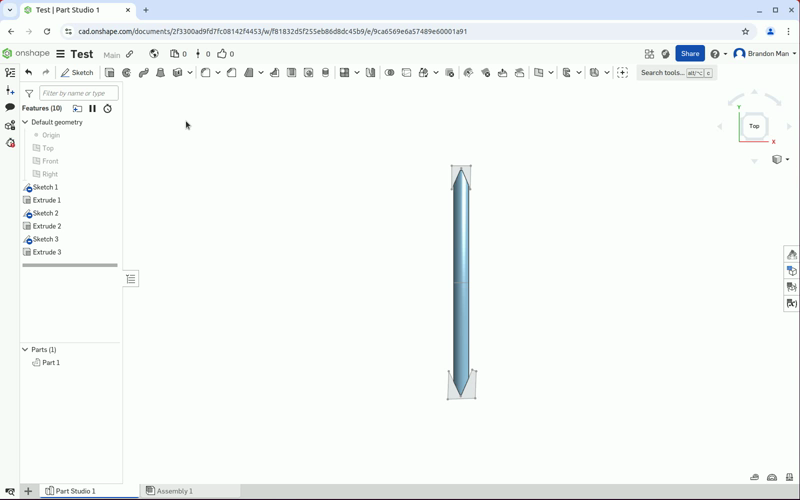
key(up, 3)
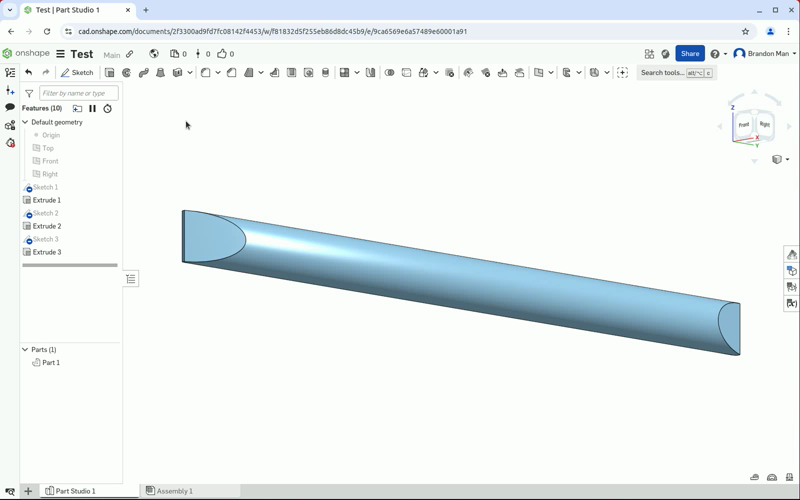
key(left, 3)
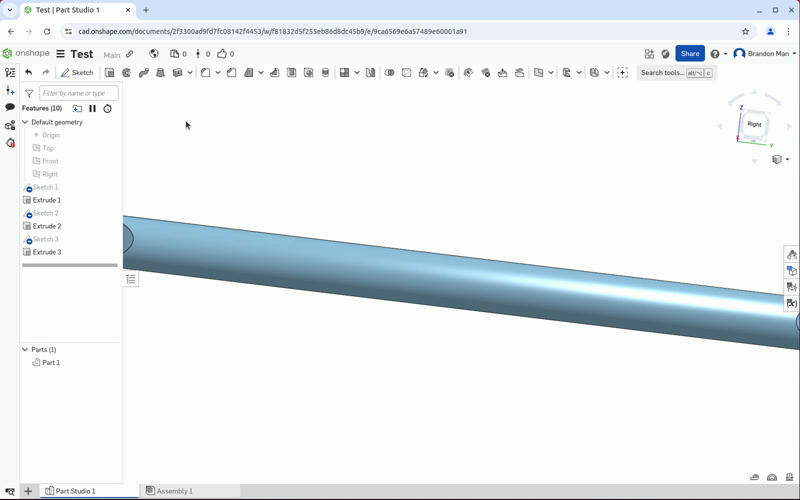
key(right, 3)
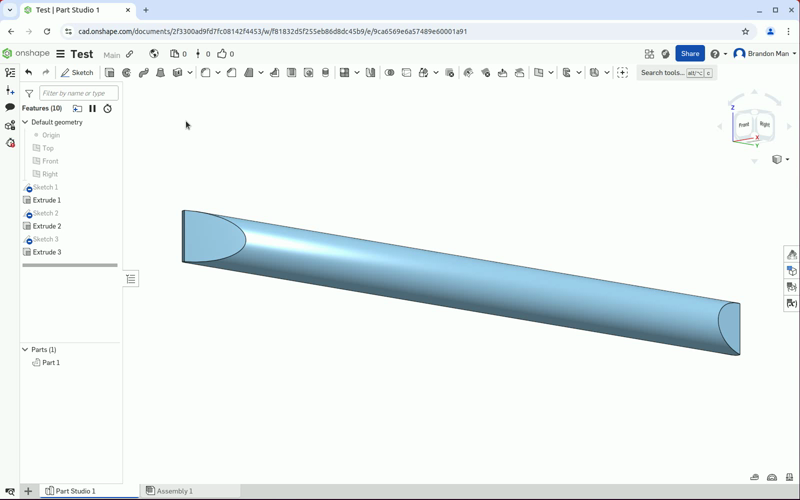
key(down, 3)
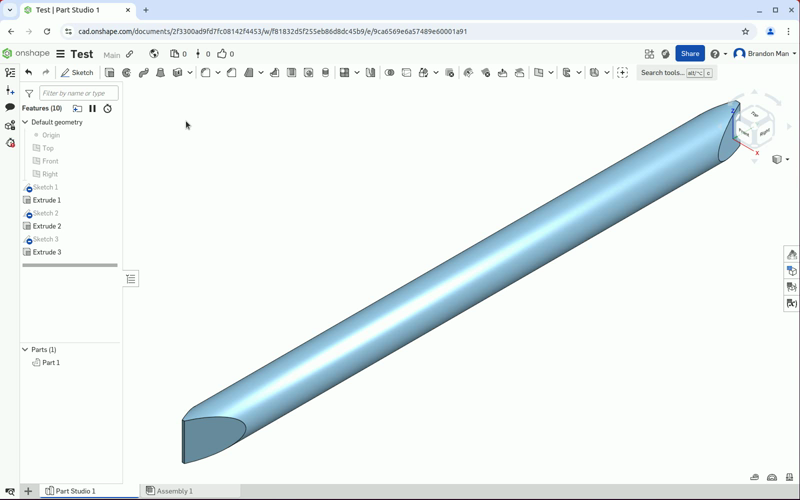
mouse_move(73, 189)
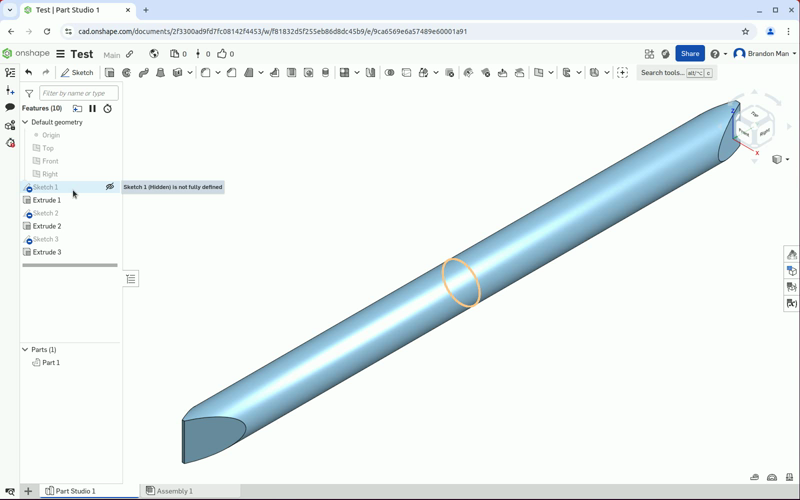
click(73, 189)